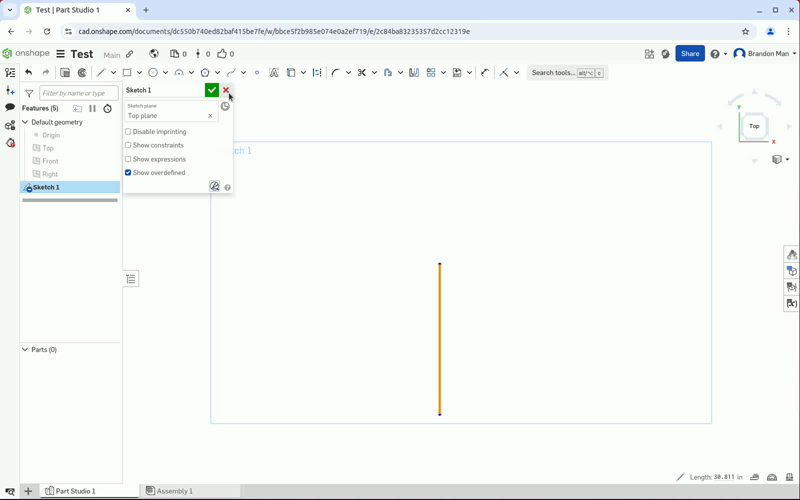
key(shift+h)
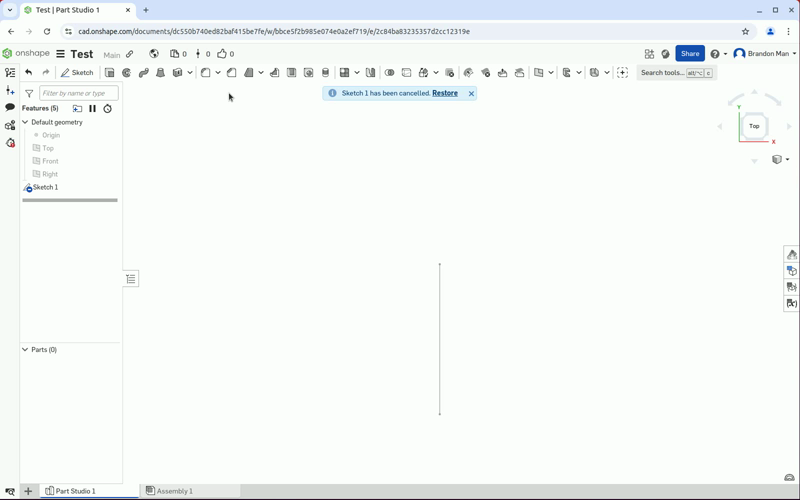
mouse_move(73, 352)
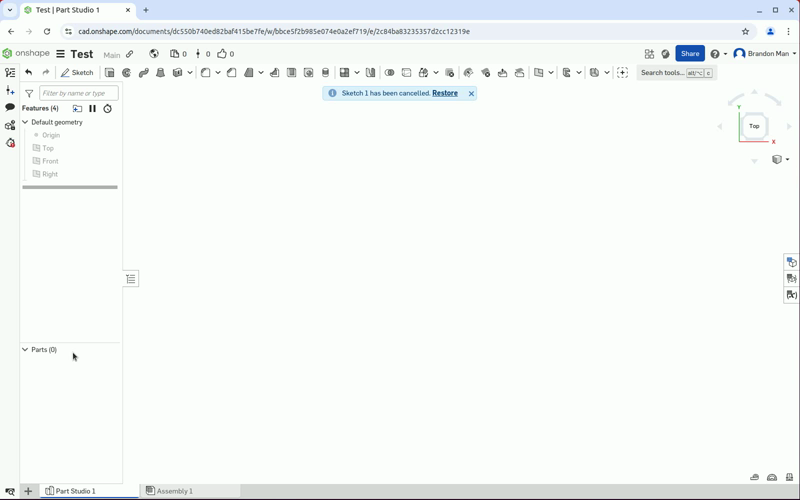
key(y)
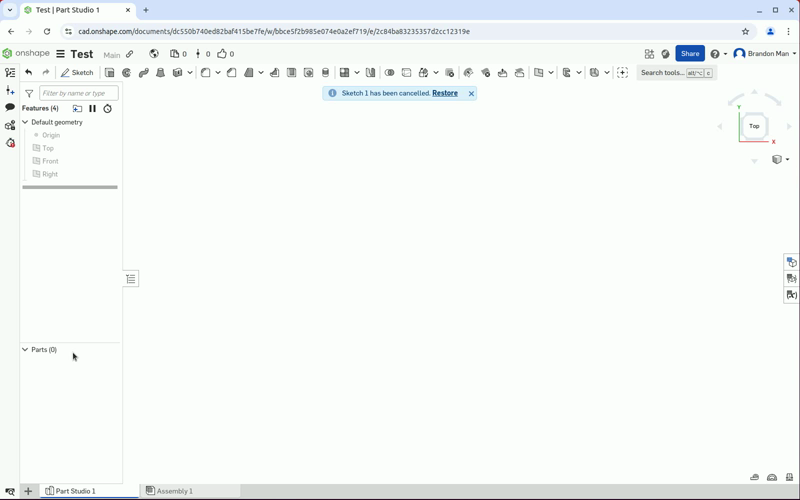
key(shift+p)
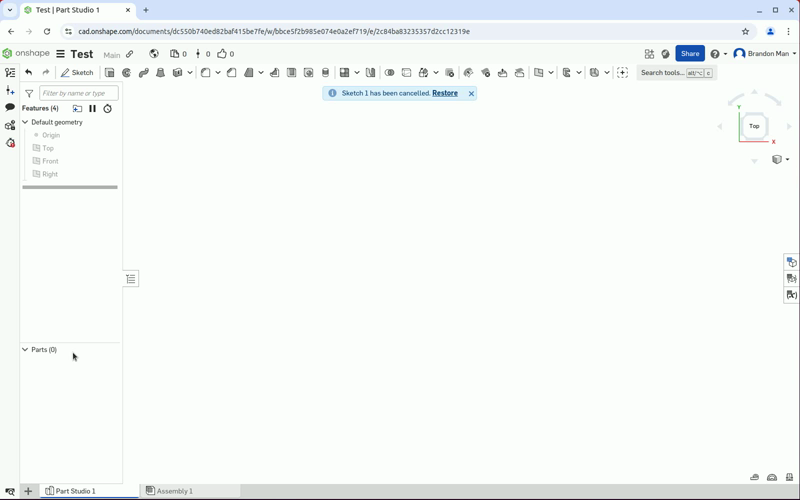
key(space)
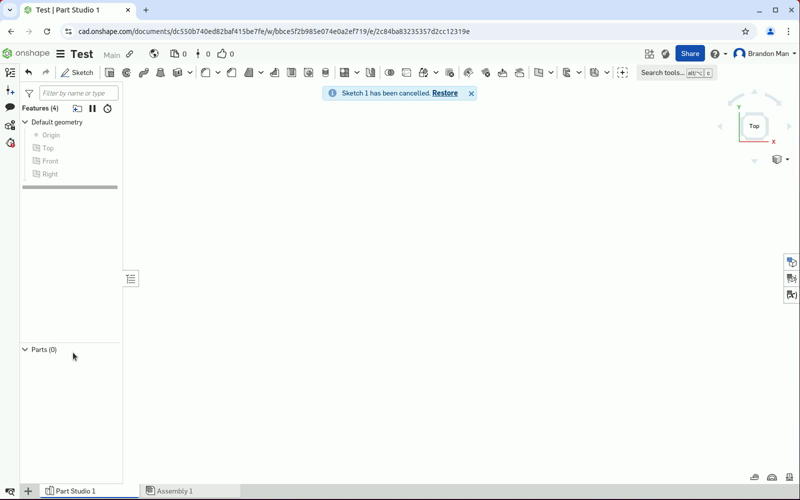
key_down(shift)
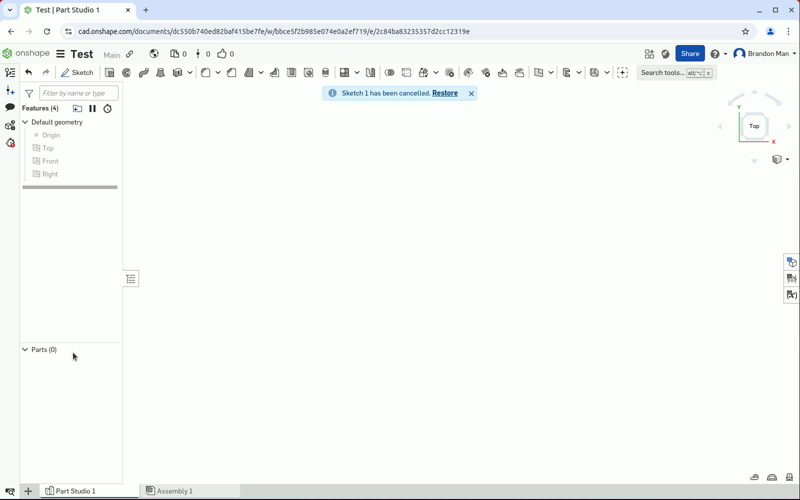
key(up)
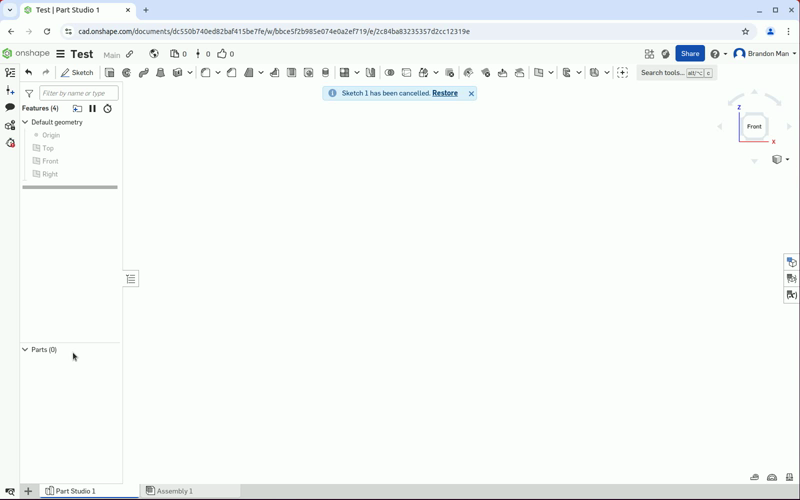
key_up(shift)
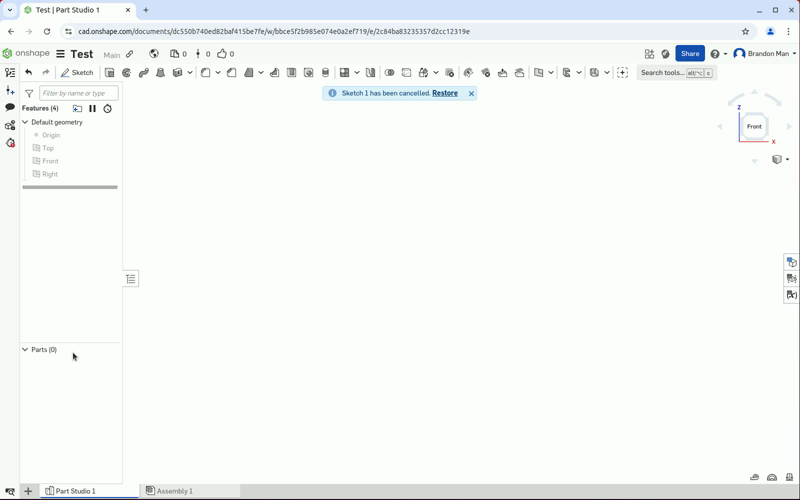
mouse_move(73, 352)
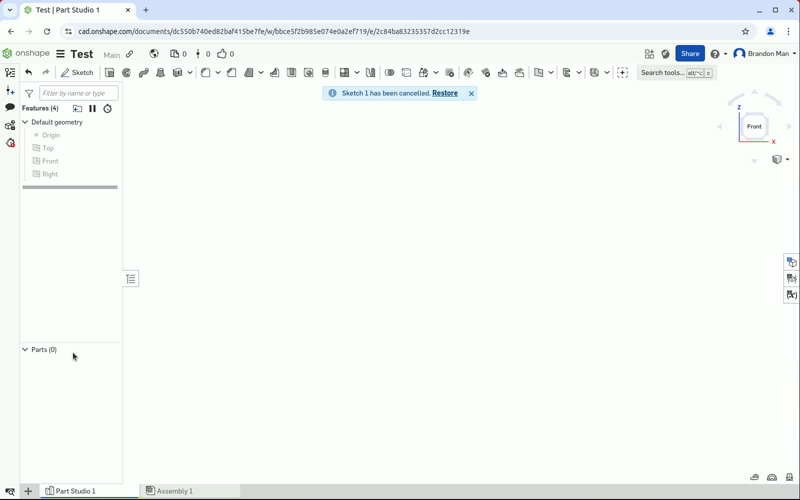
key(shift+y)
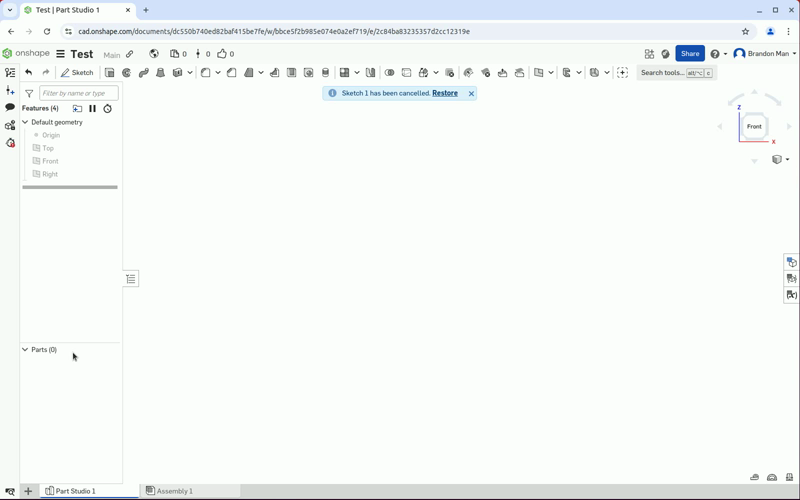
key(shift+s)
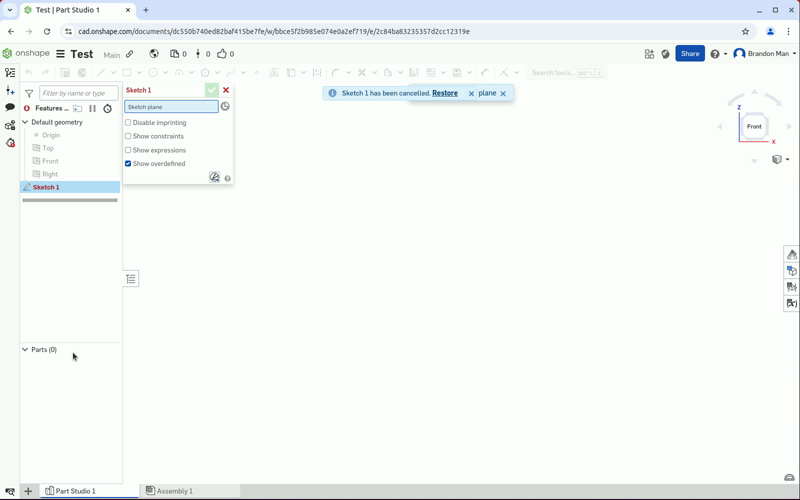
mouse_move(73, 163)
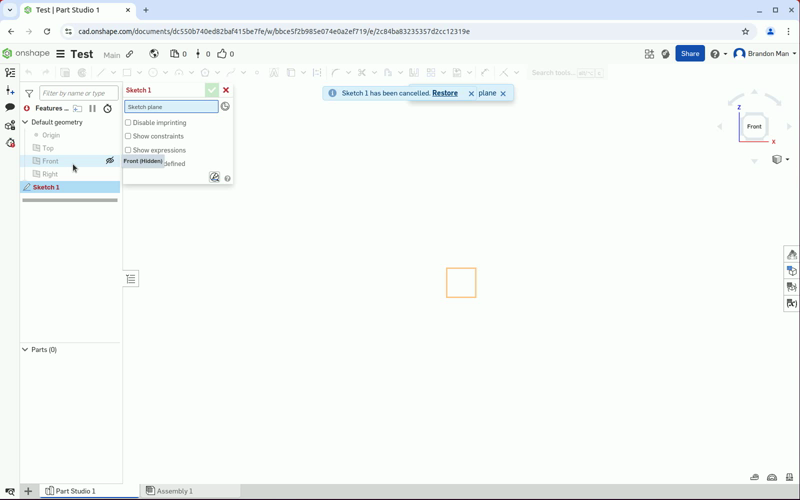
click(73, 163)
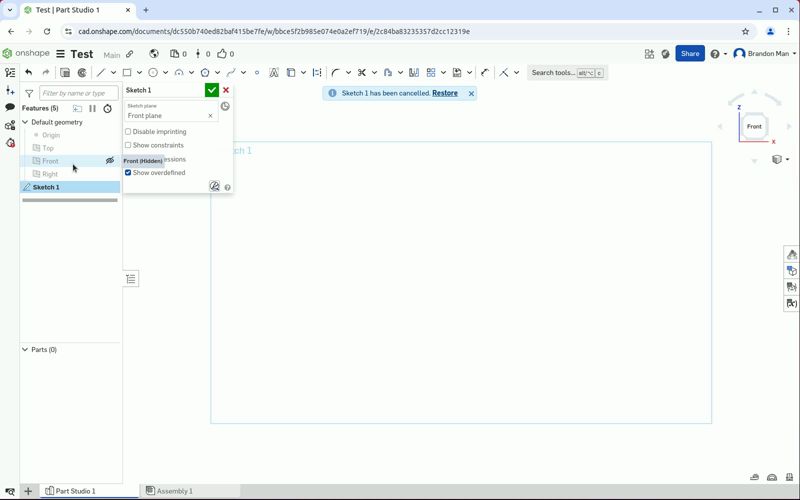
mouse_move(73, 352)
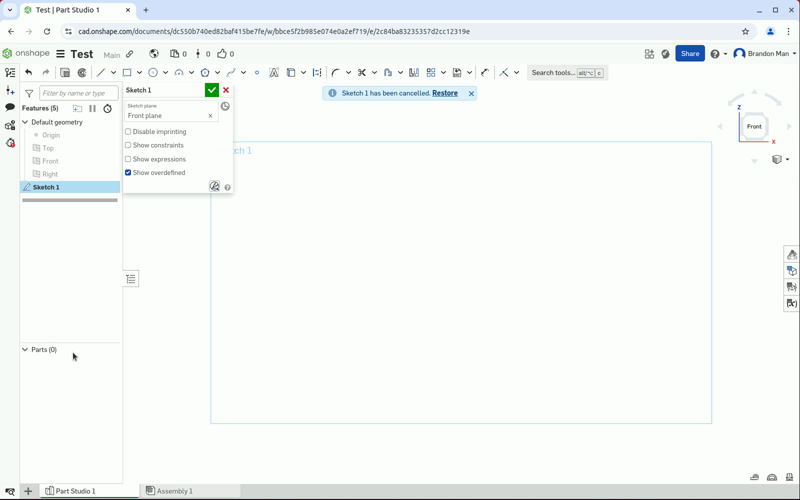
key(y)
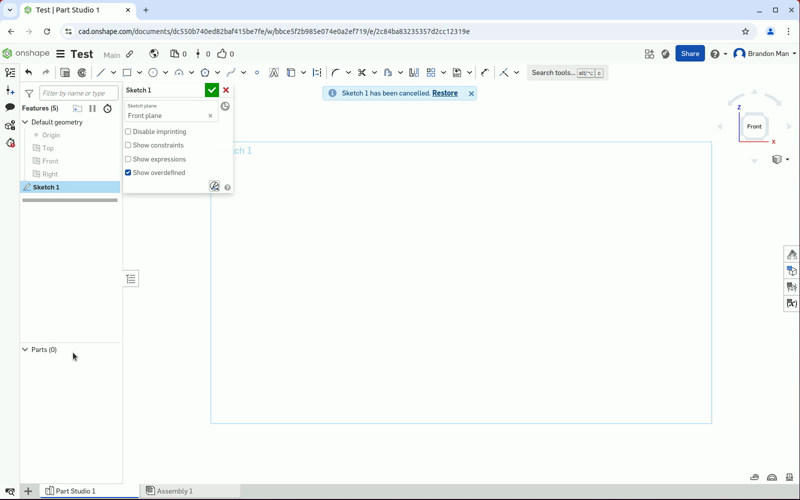
key(l)
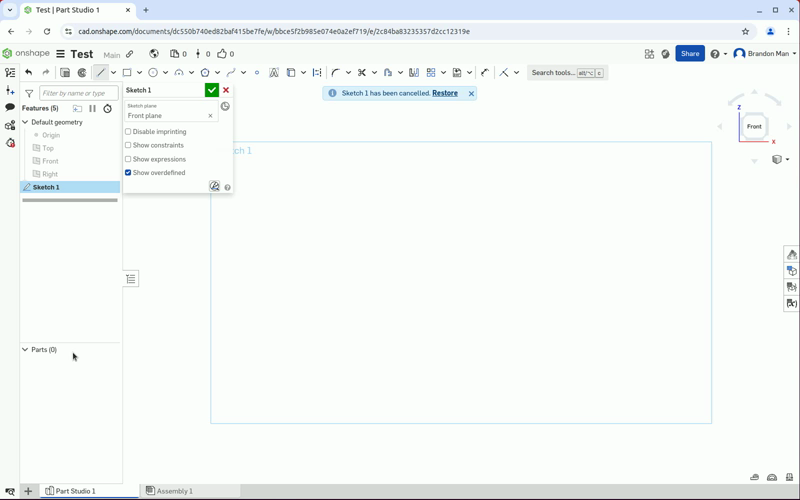
key_down(shift)
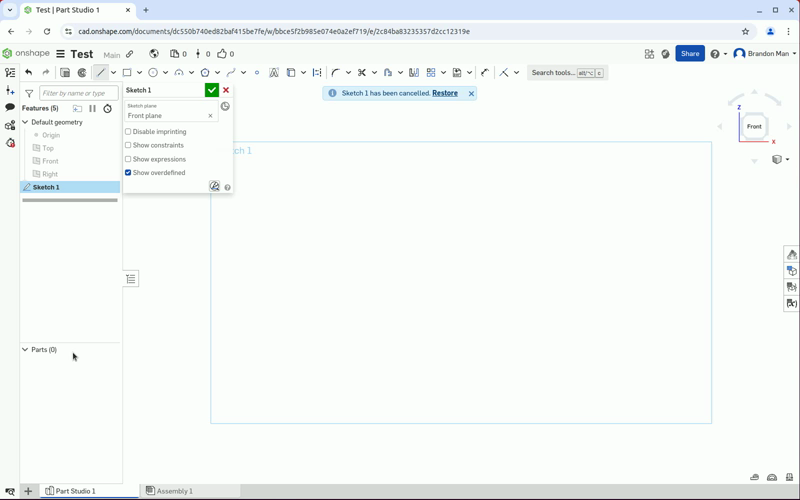
mouse_move(424, 340)
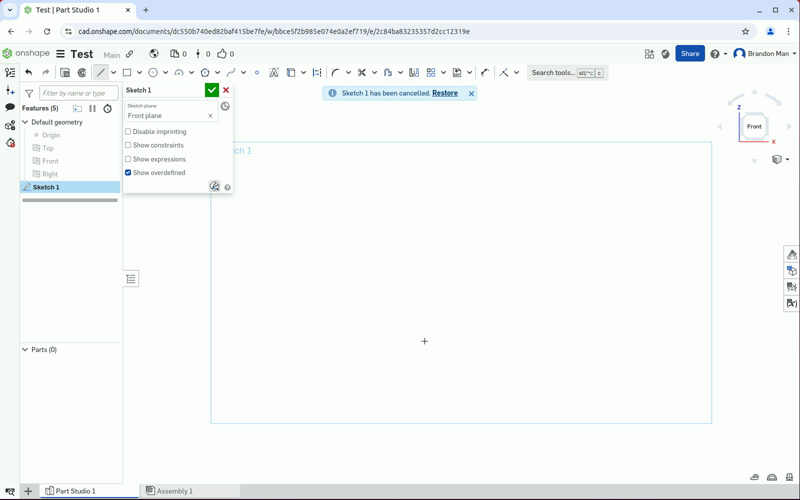
click(424, 340)
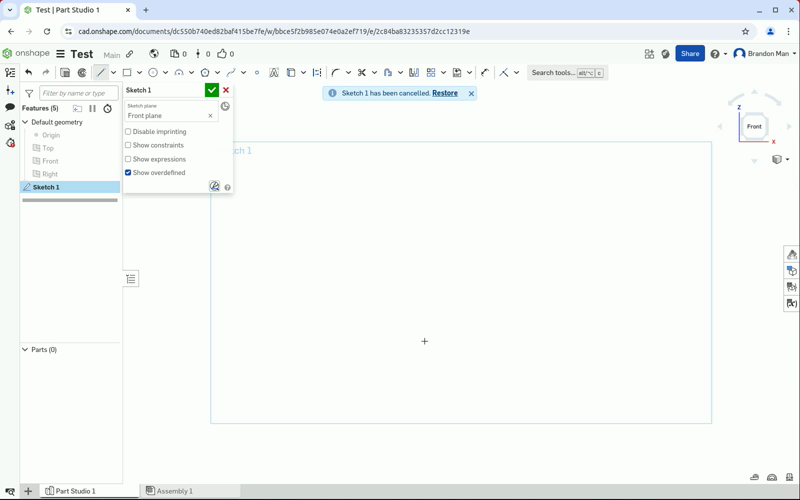
key_up(shift)
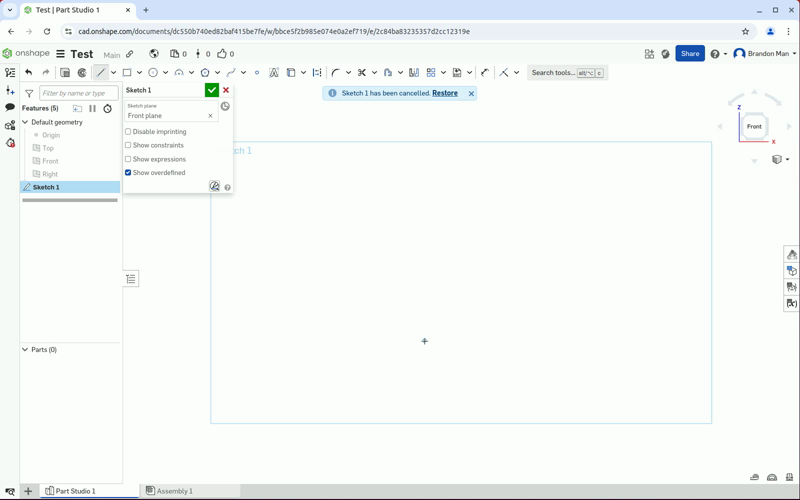
key_down(shift)
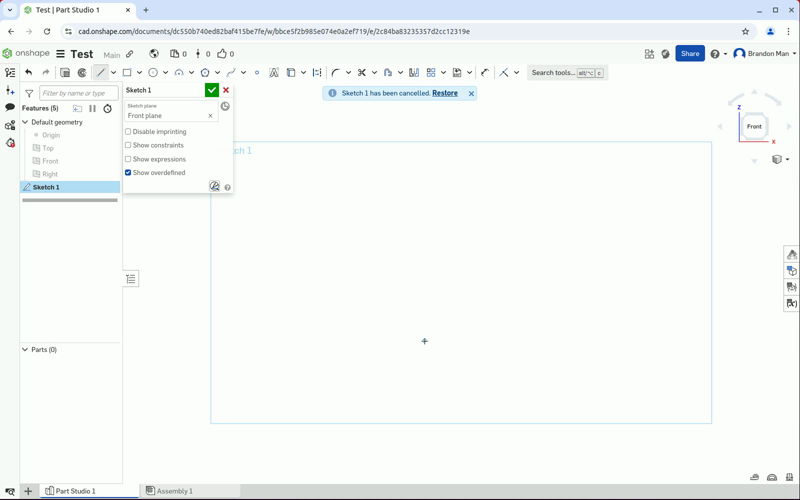
mouse_move(454, 340)
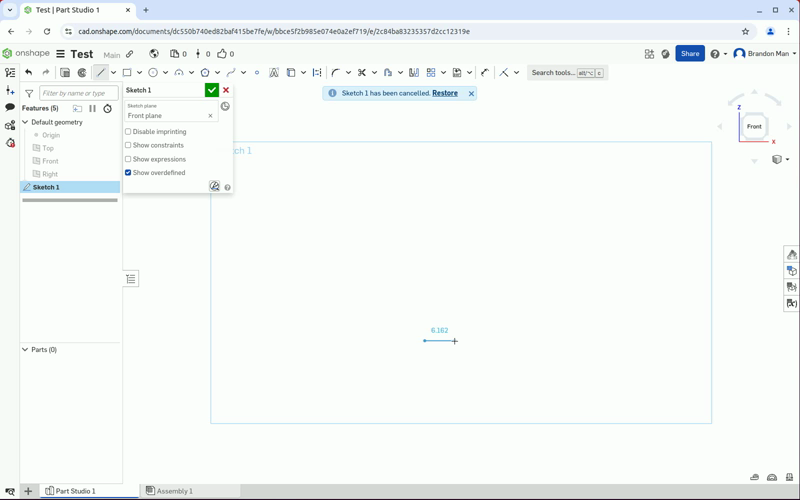
mouse_move(444, 340)
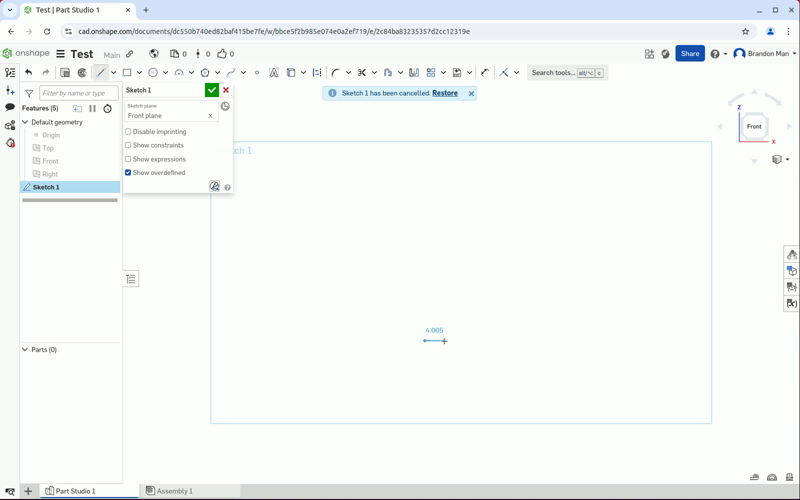
click(444, 340)
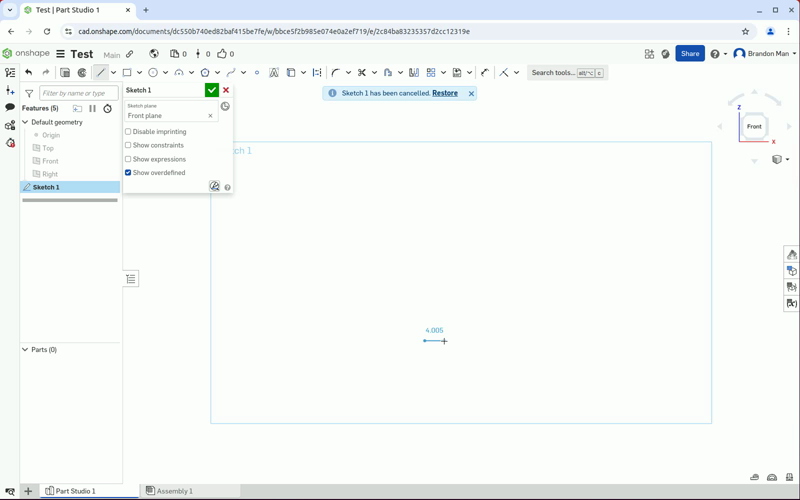
key_up(shift)
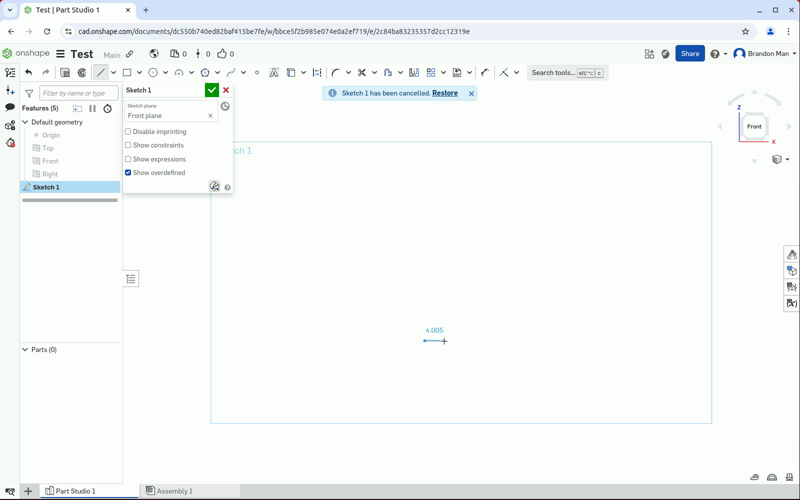
key_down(shift)
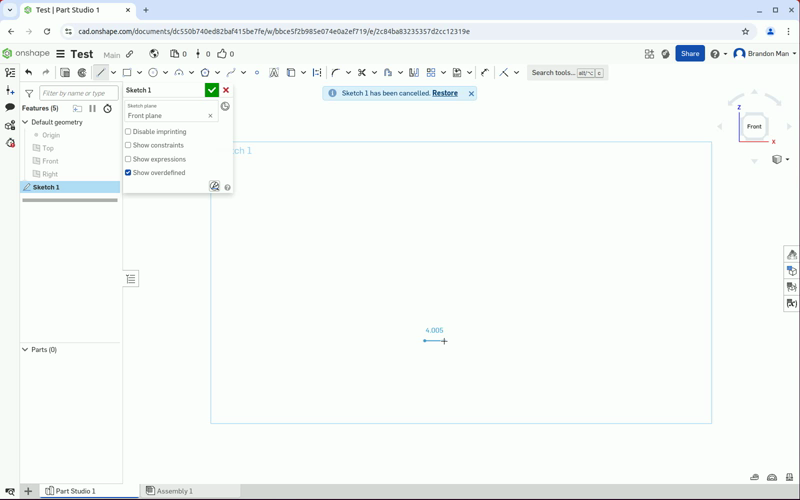
mouse_move(474, 340)
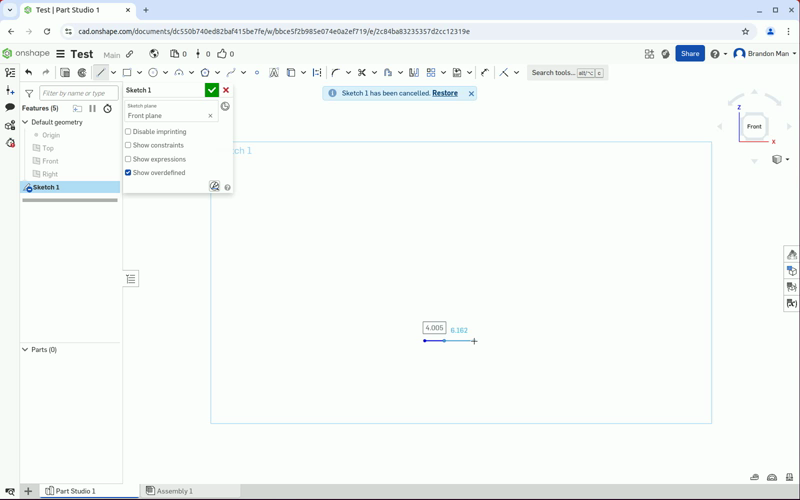
mouse_move(444, 300)
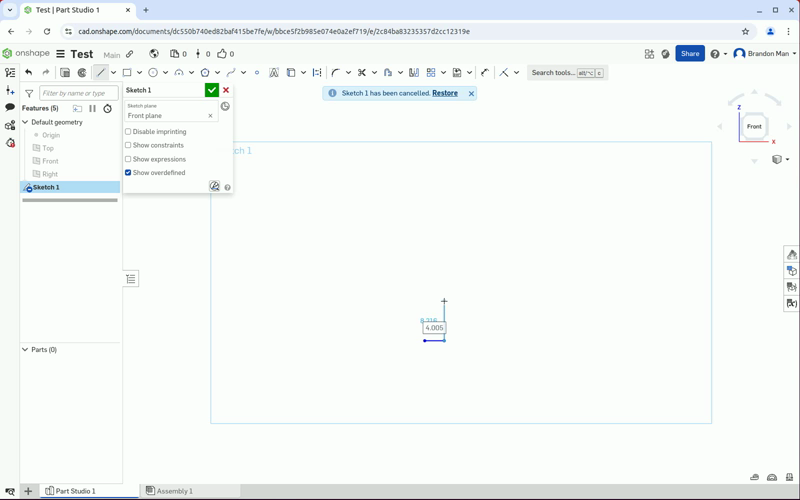
click(444, 300)
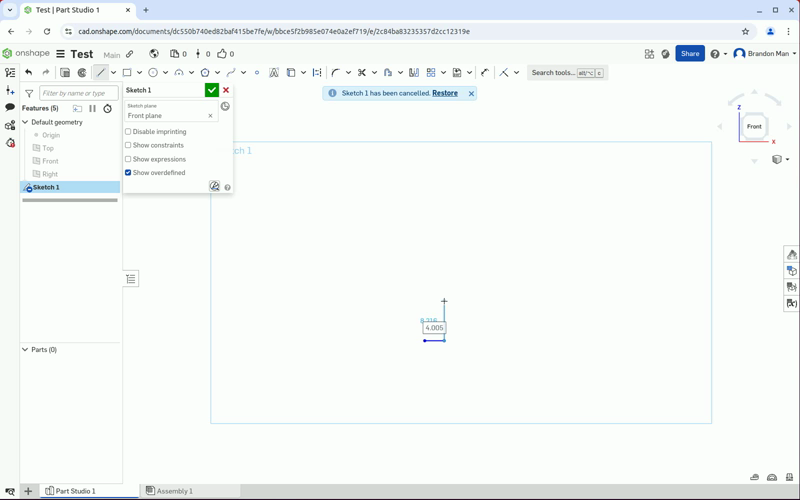
key_up(shift)
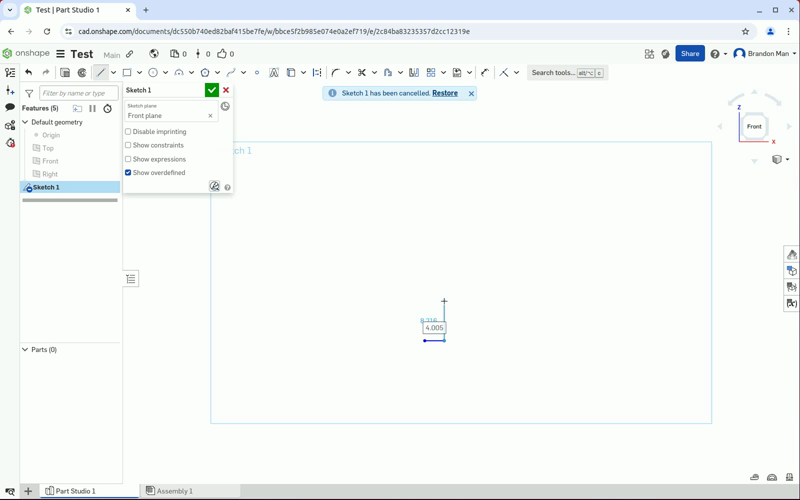
key_down(shift)
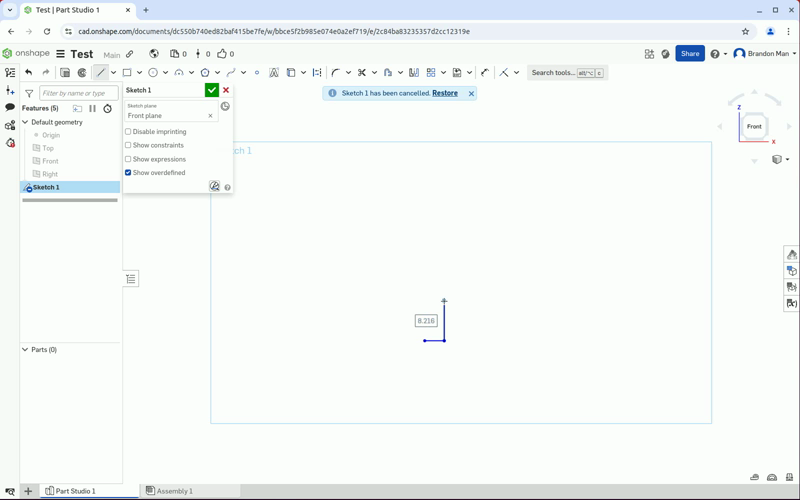
mouse_move(474, 300)
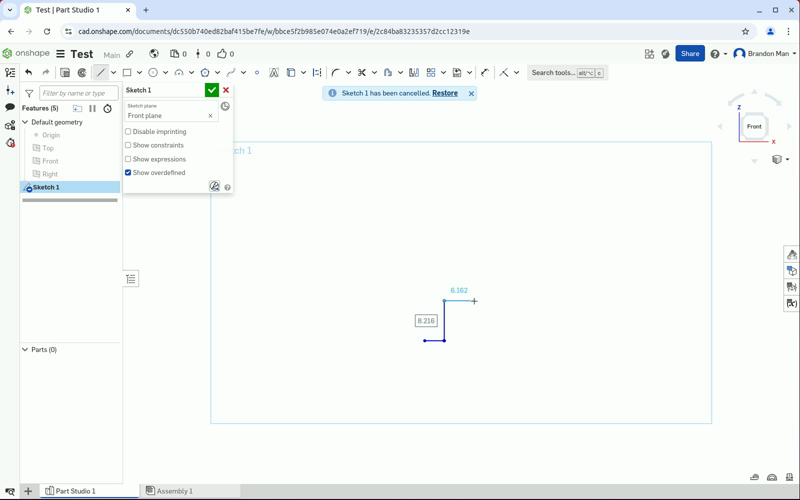
mouse_move(424, 300)
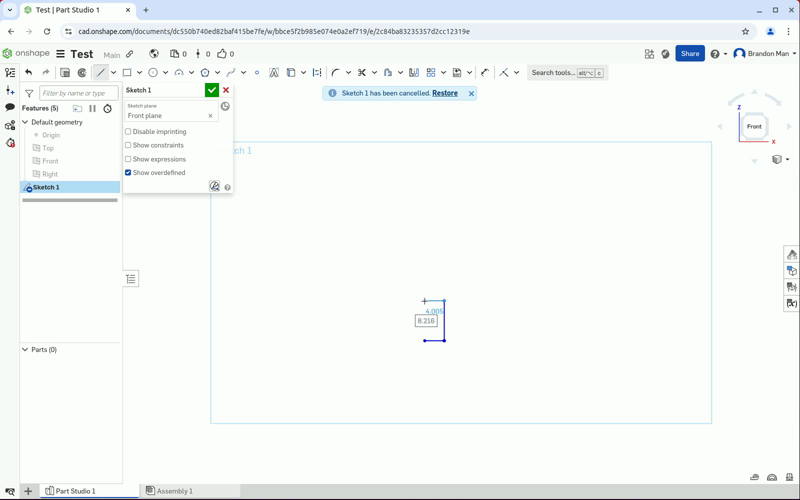
click(424, 300)
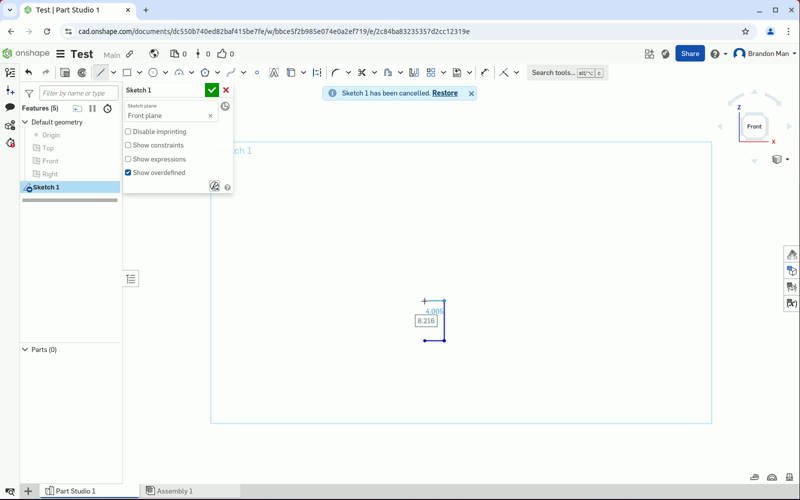
key_up(shift)
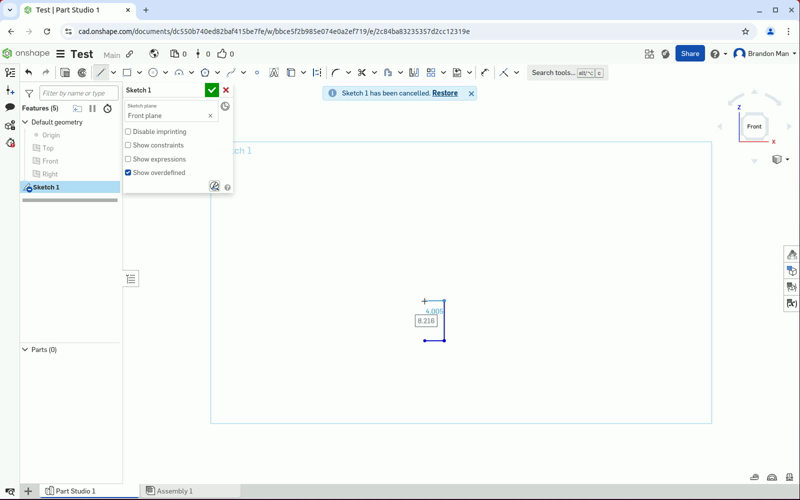
mouse_move(454, 300)
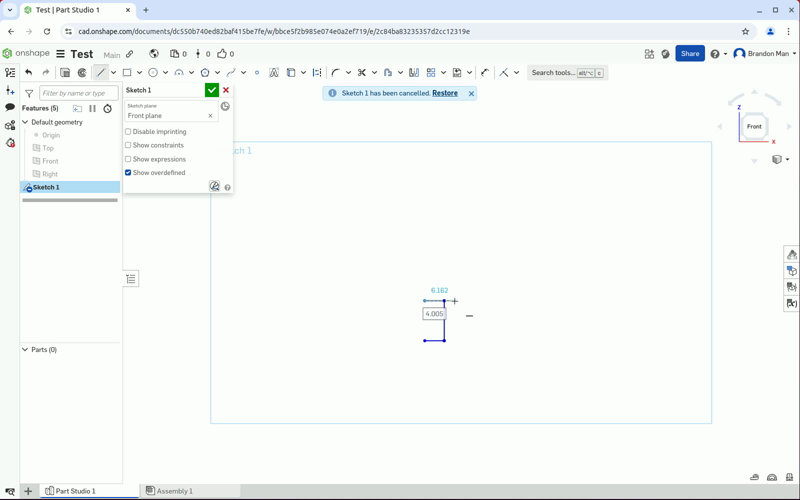
key_down(shift)
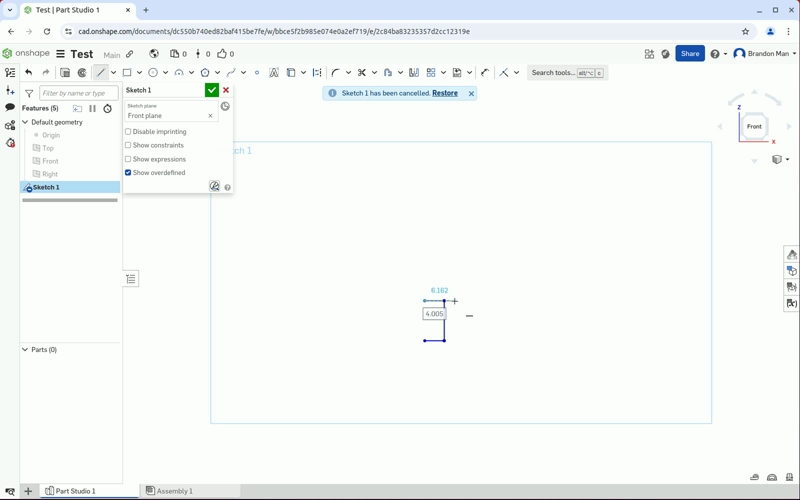
mouse_move(424, 340)
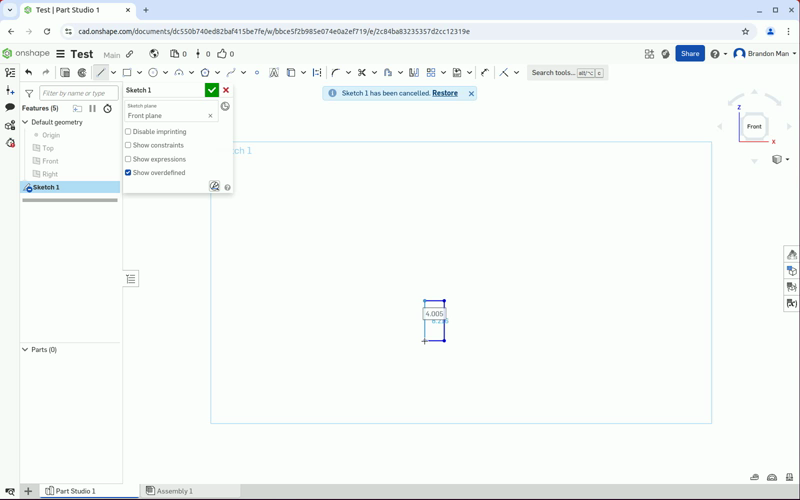
key_up(shift)
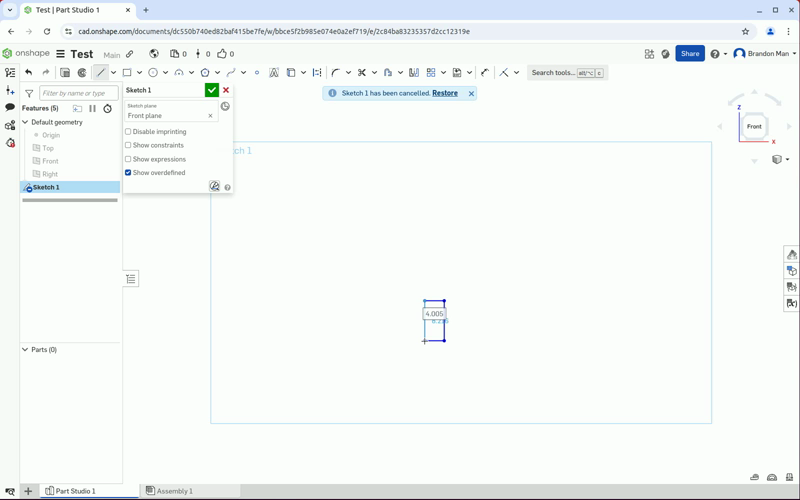
click(424, 340)
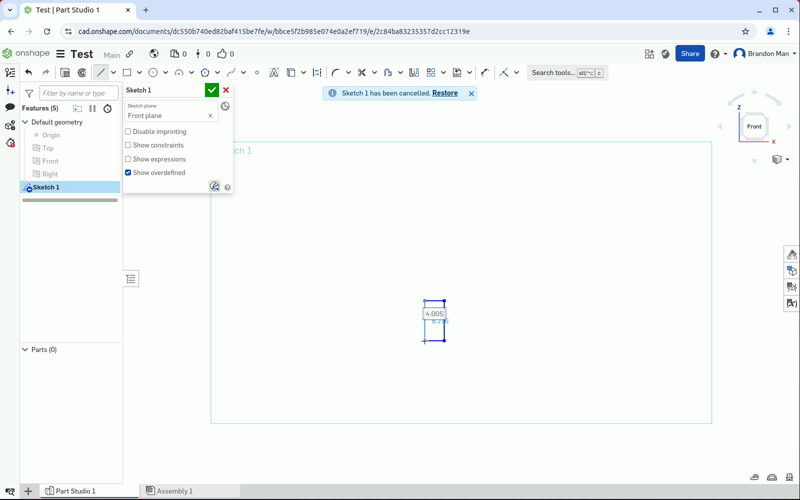
key(esc)
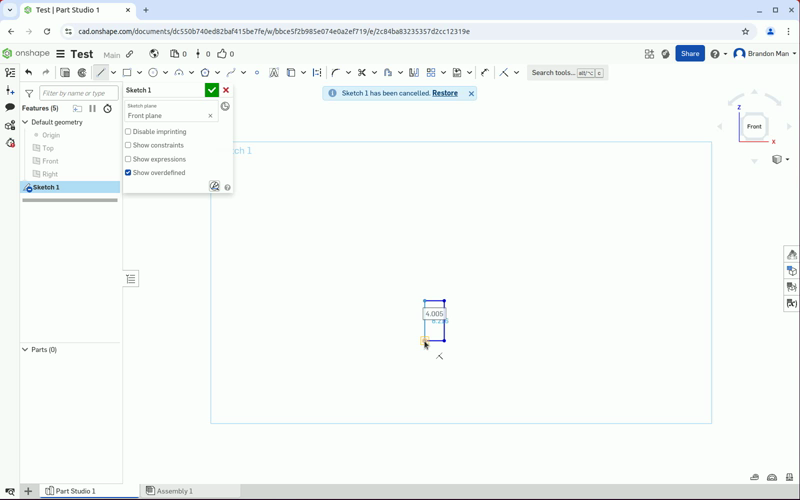
mouse_move(438, 314)
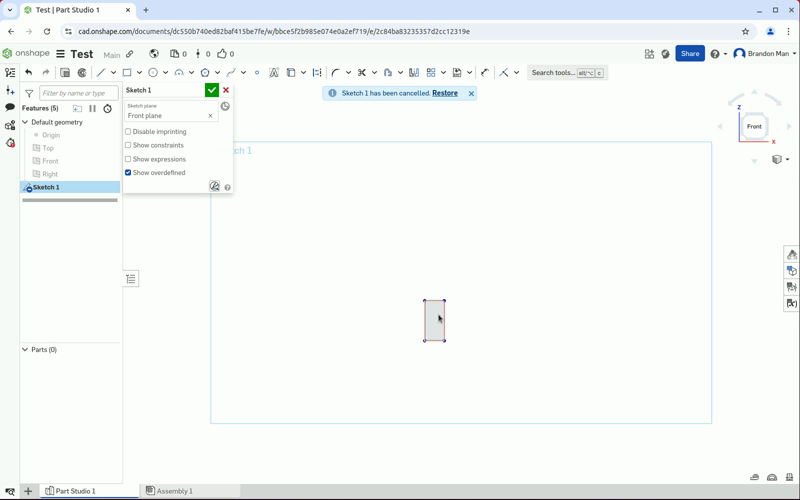
scroll(6)
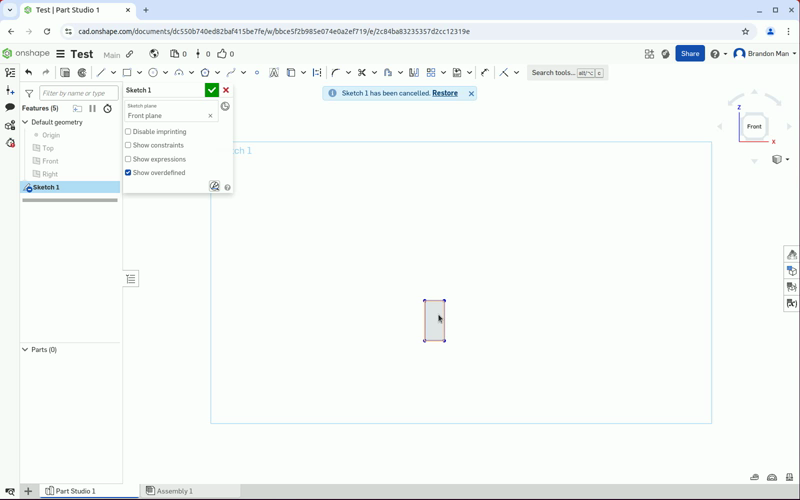
scroll(6)
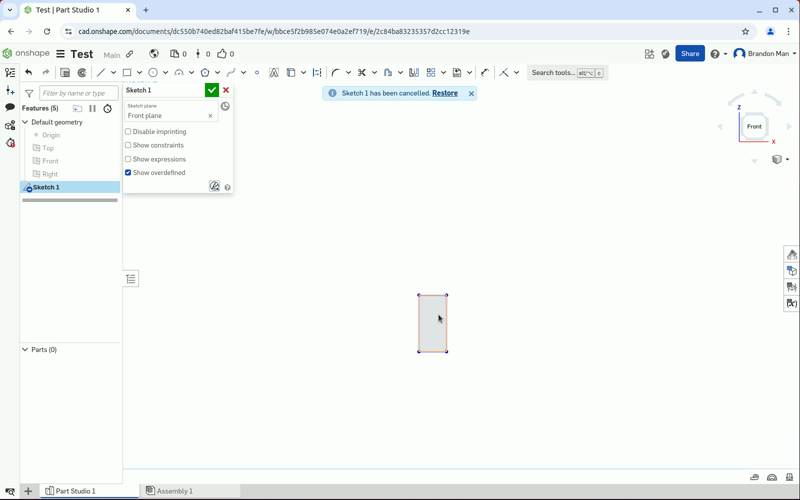
scroll(6)
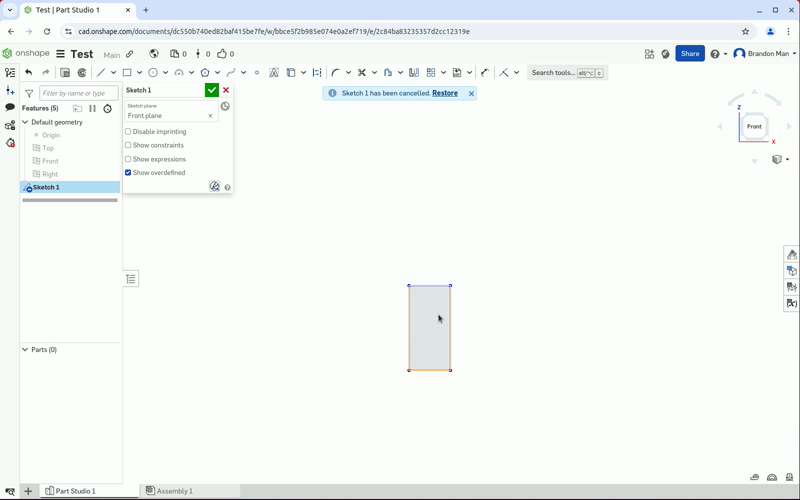
scroll(6)
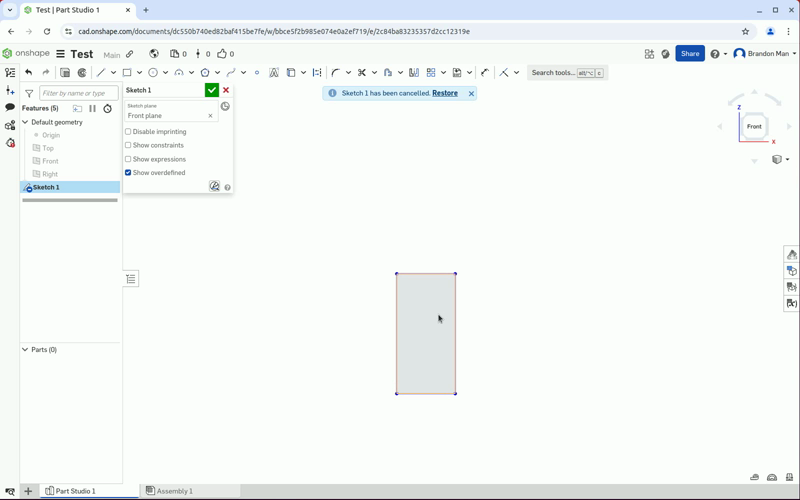
scroll(6)
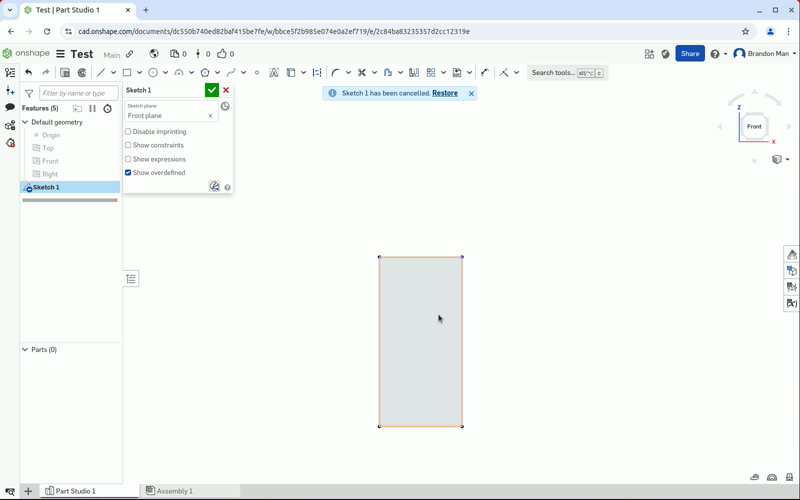
scroll(6)
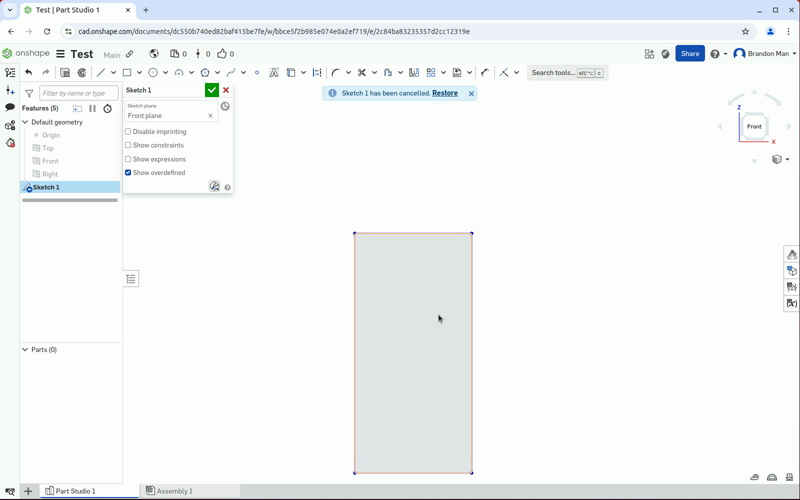
scroll(6)
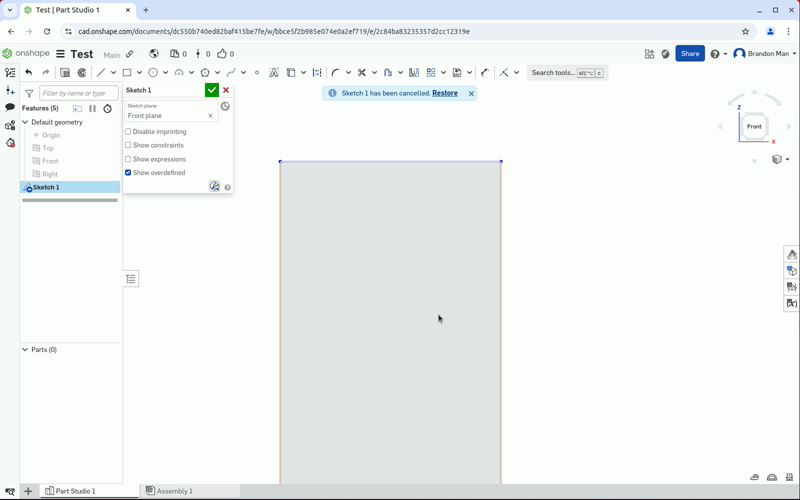
click(438, 314)
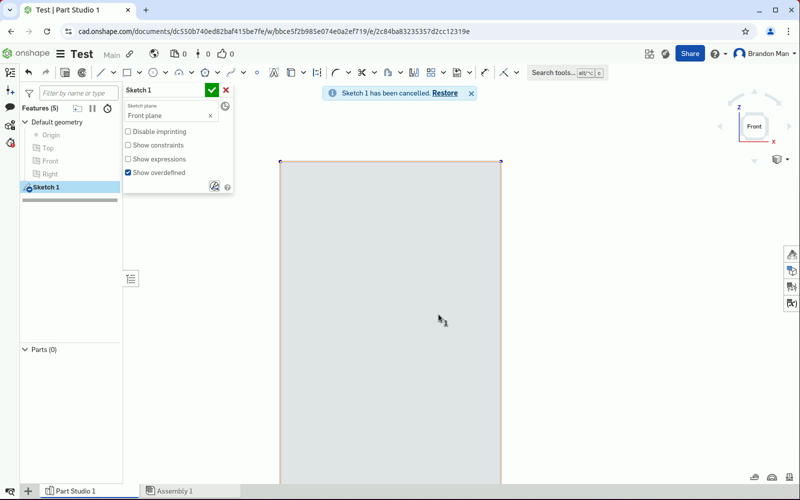
scroll(-6)
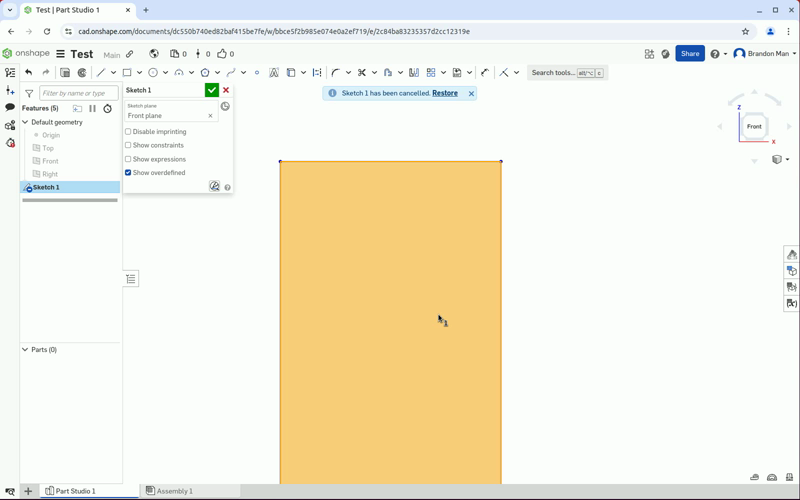
scroll(-6)
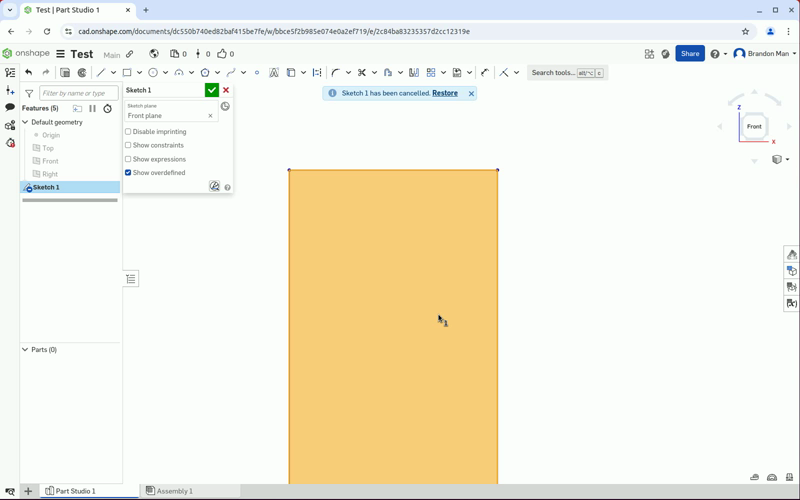
scroll(-6)
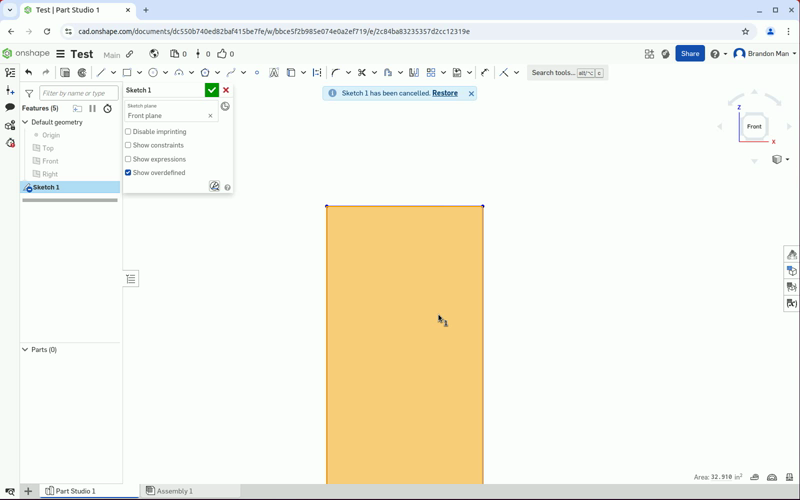
scroll(-6)
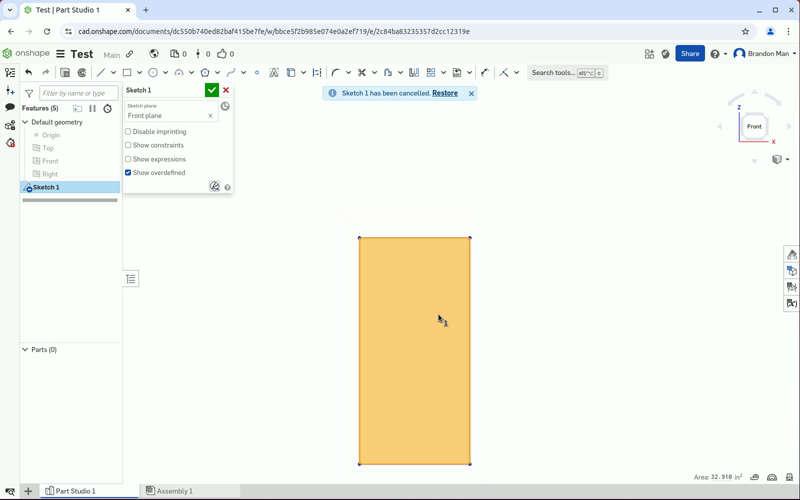
scroll(-6)
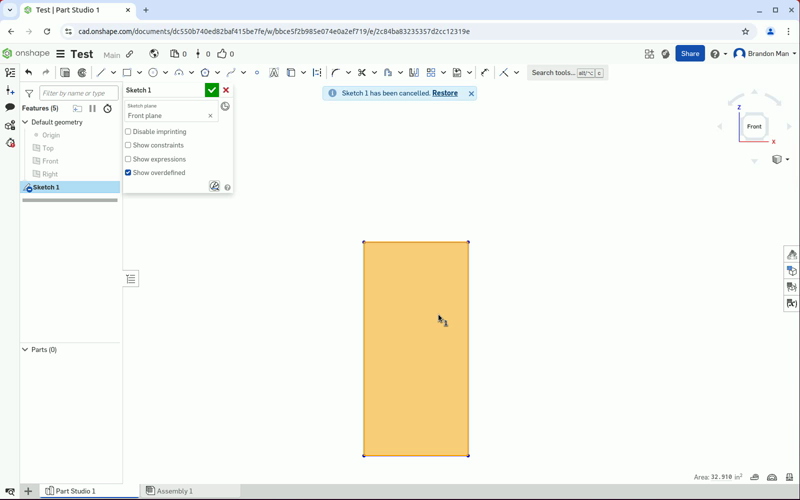
scroll(-6)
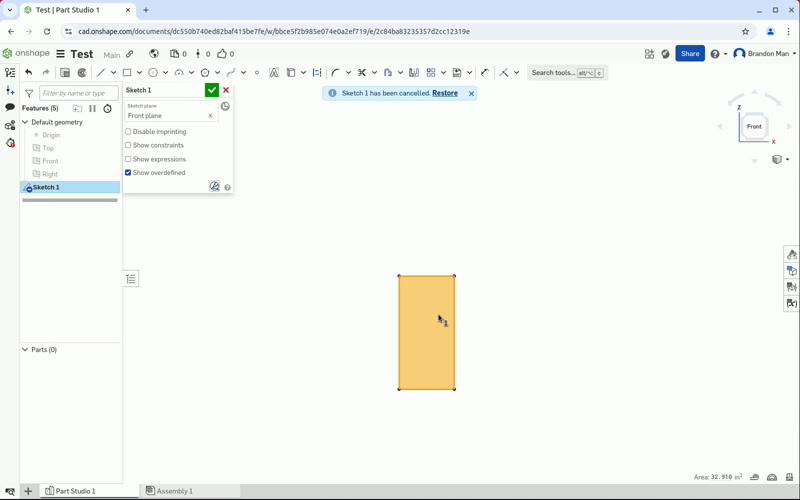
scroll(-6)
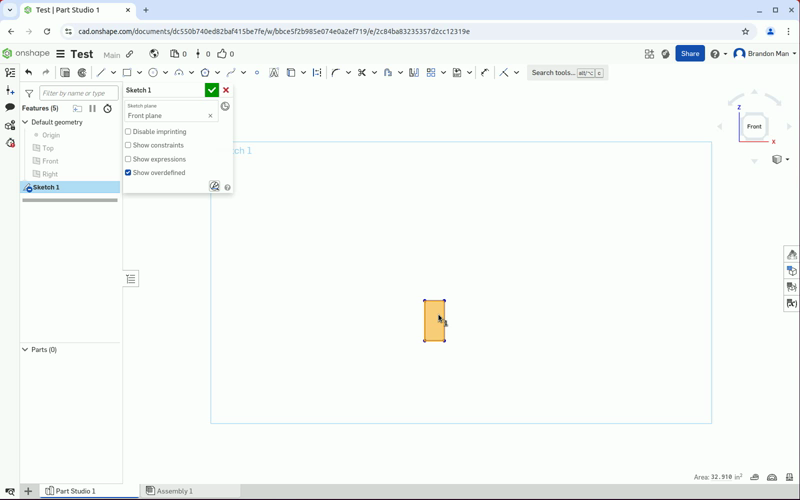
mouse_move(73, 352)
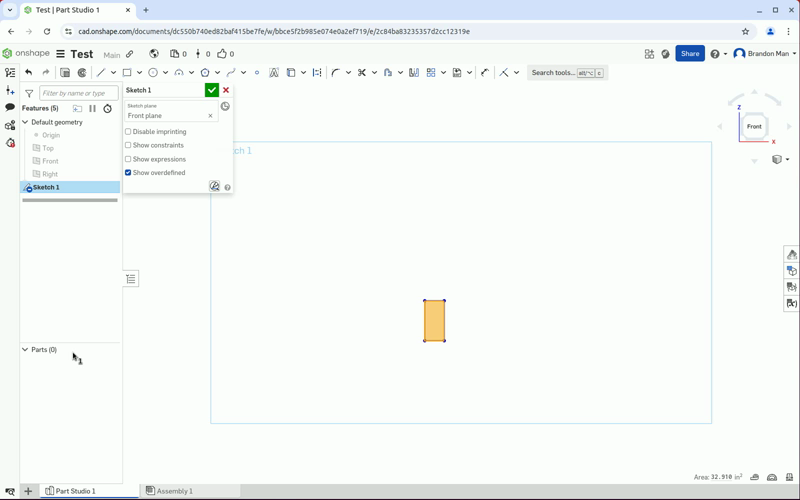
key(shift+y)
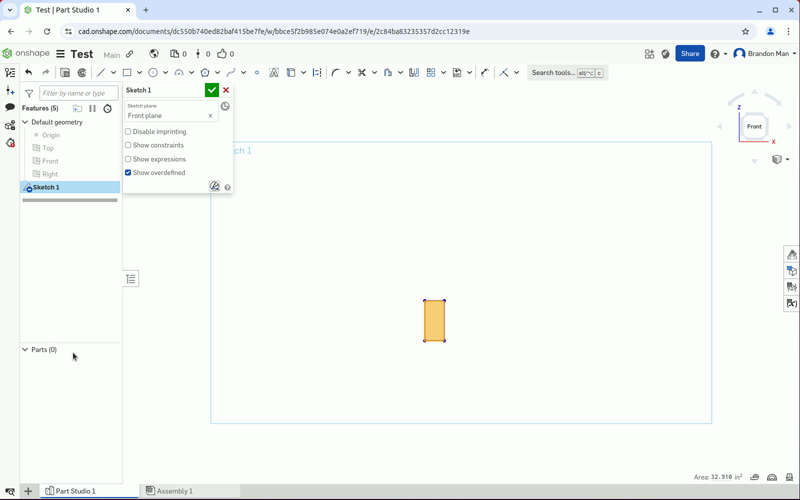
key(shift+e)
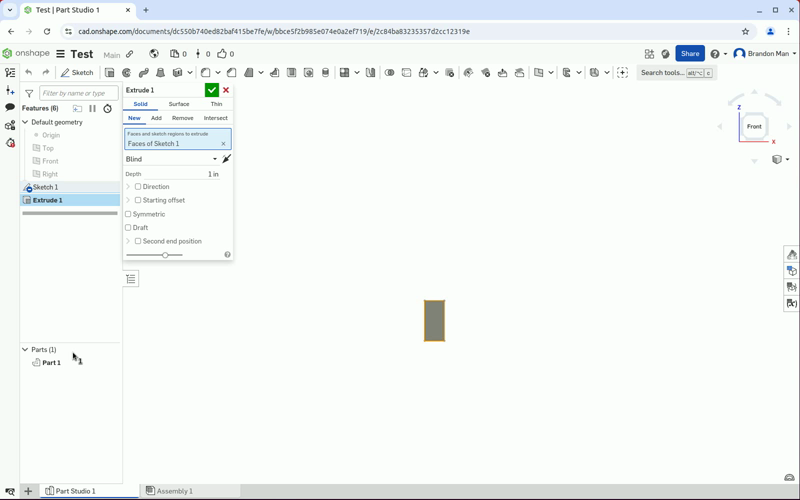
mouse_move(143, 106)
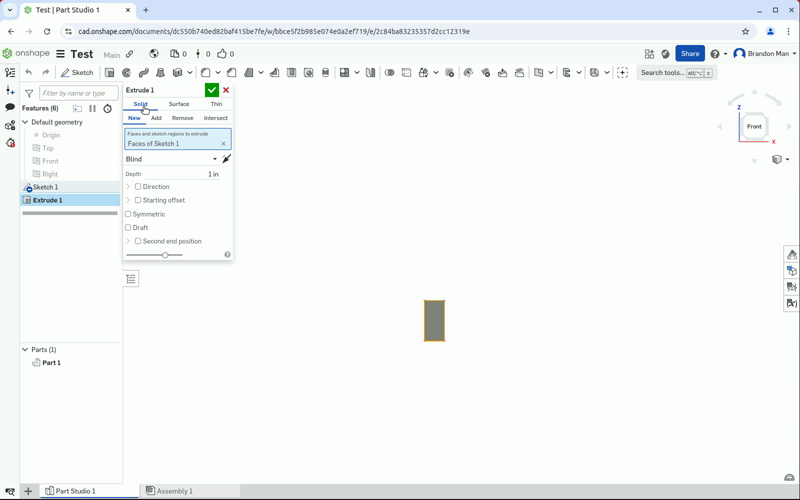
click(143, 106)
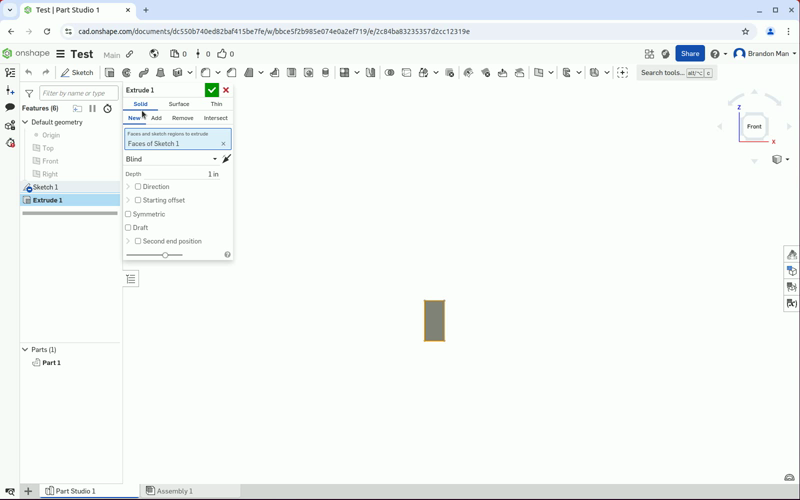
mouse_move(137, 120)
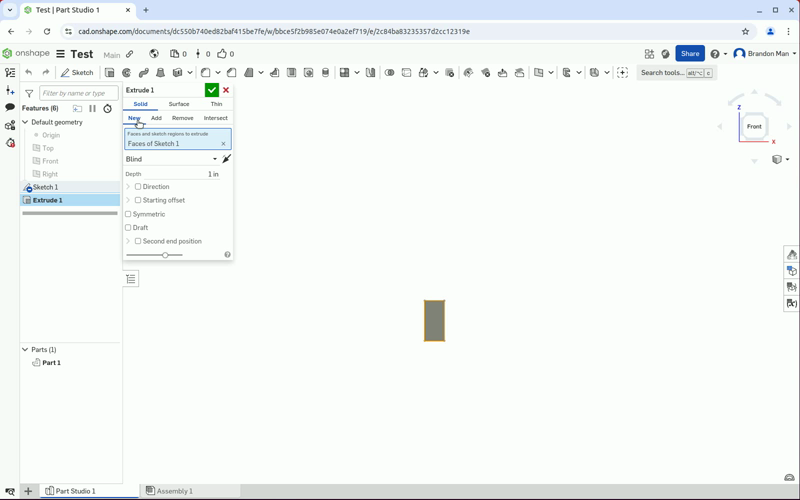
click(137, 120)
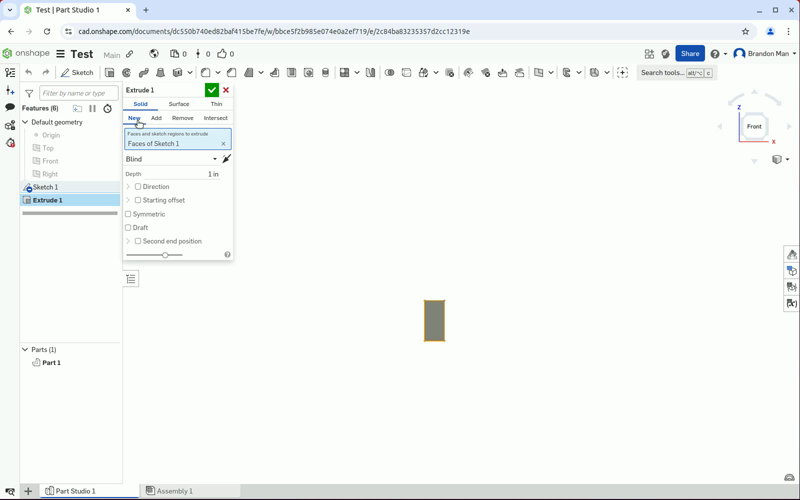
key(tab, 4)
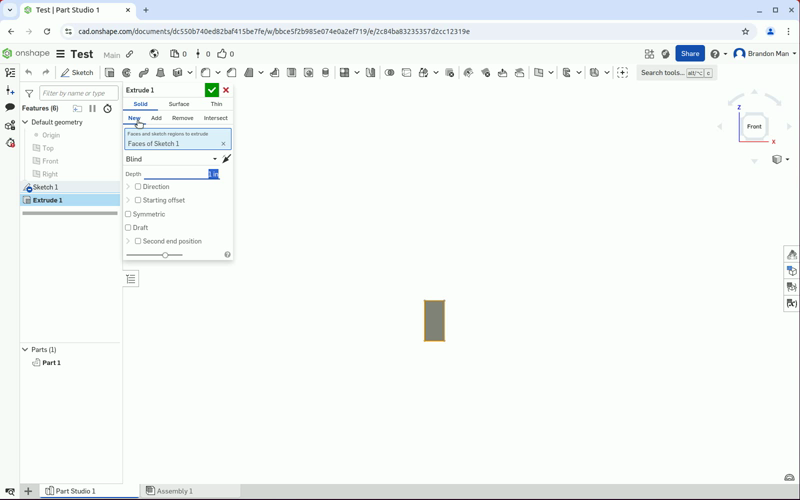
text(3.851)
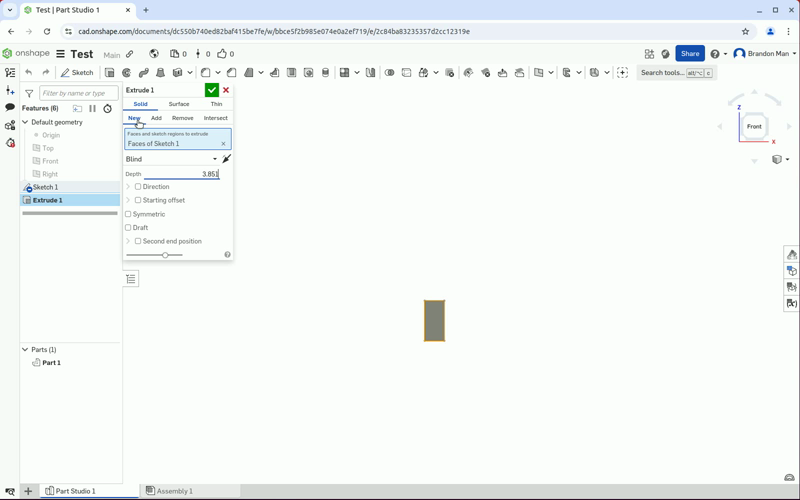
key(enter)
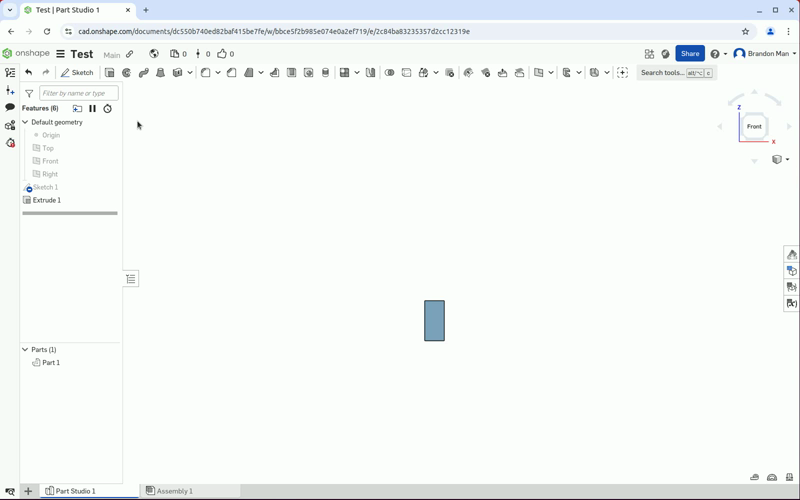
key(shift+h)
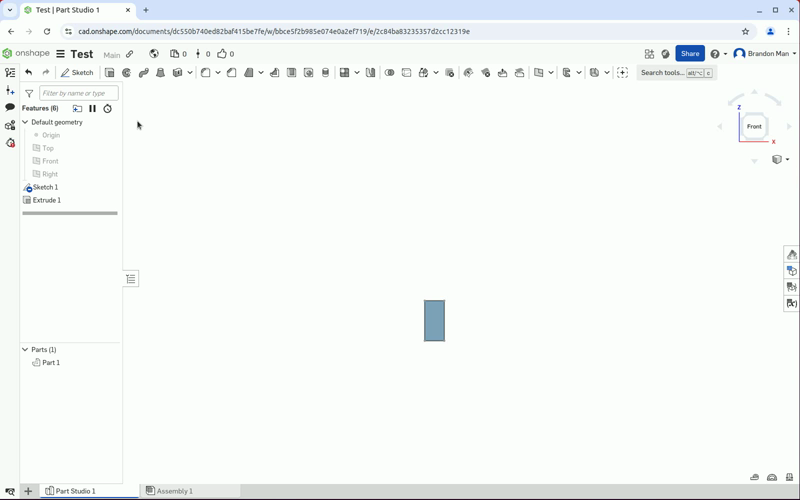
key(shift+h)
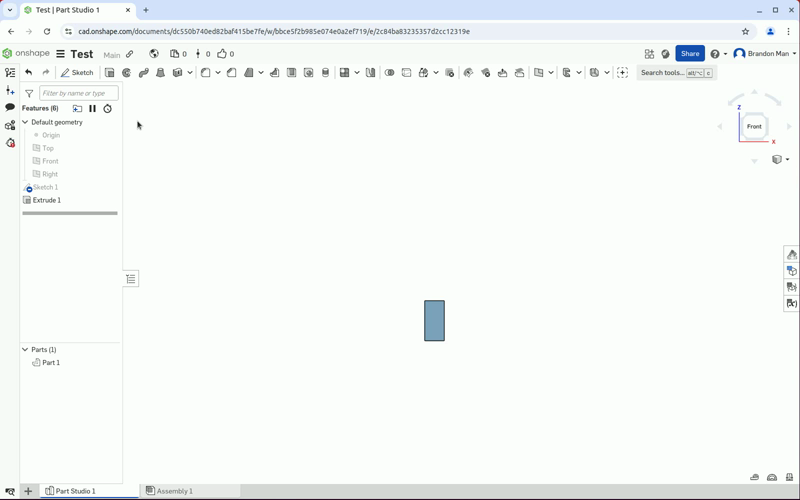
mouse_move(73, 189)
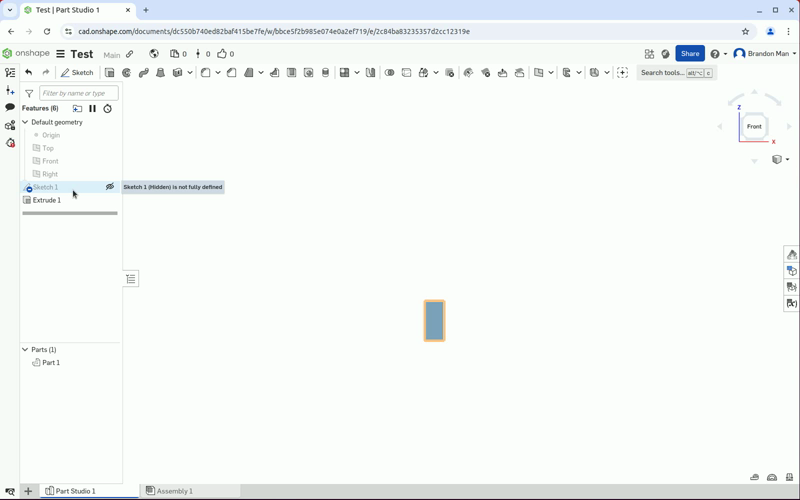
click(73, 189)
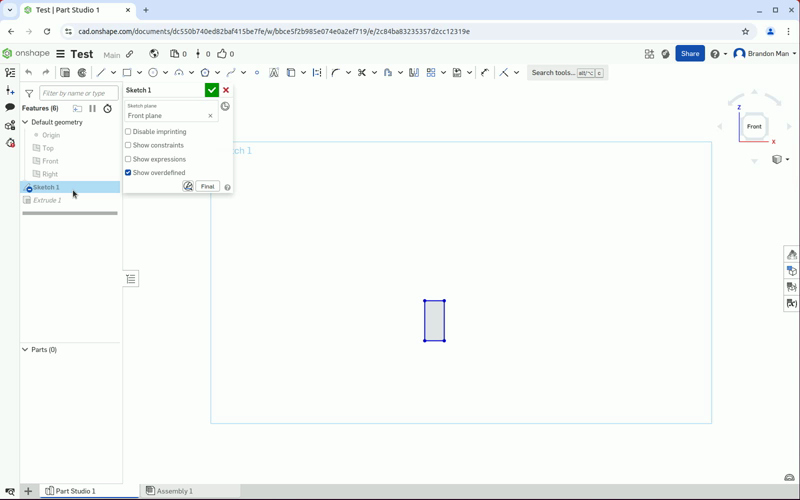
mouse_move(229, 92)
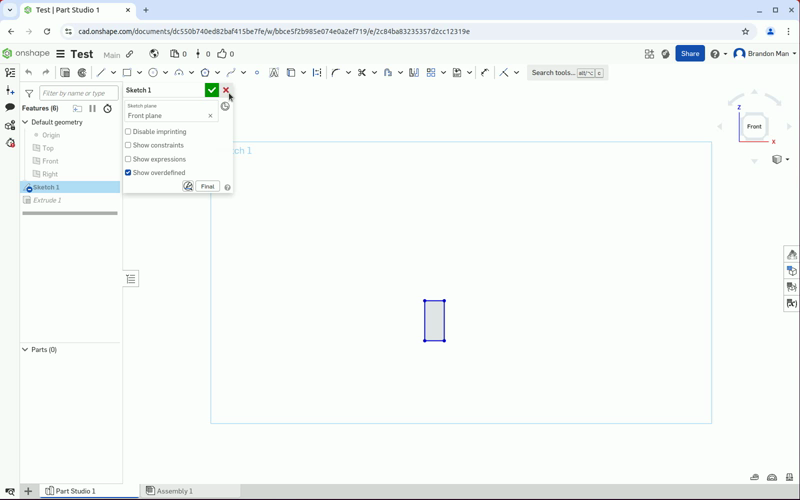
click(229, 92)
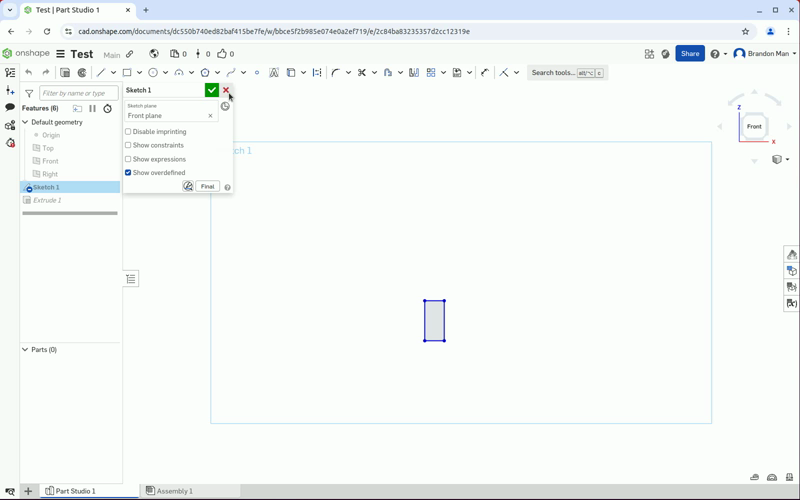
key(shift+s)
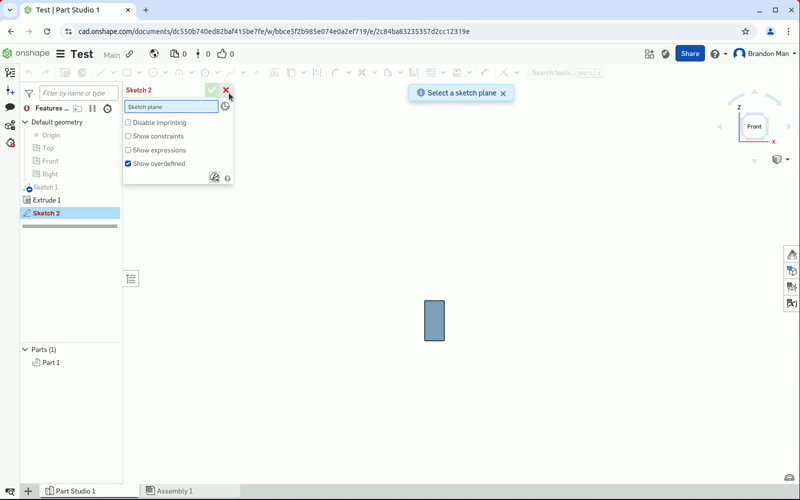
mouse_move(73, 163)
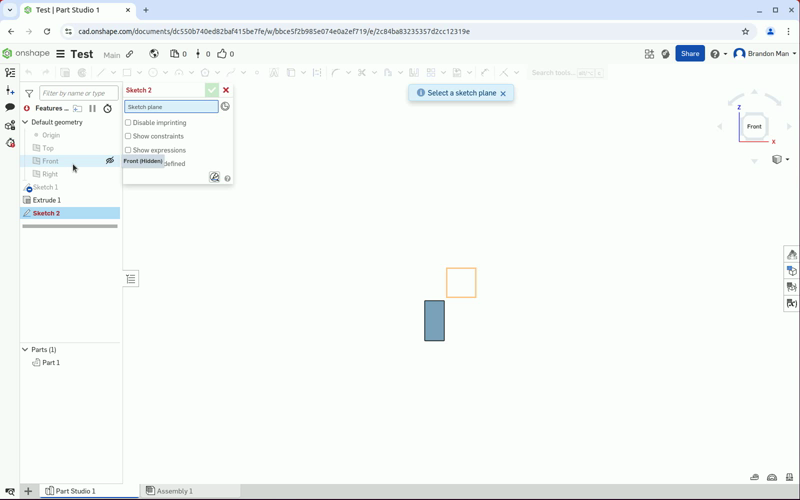
click(73, 163)
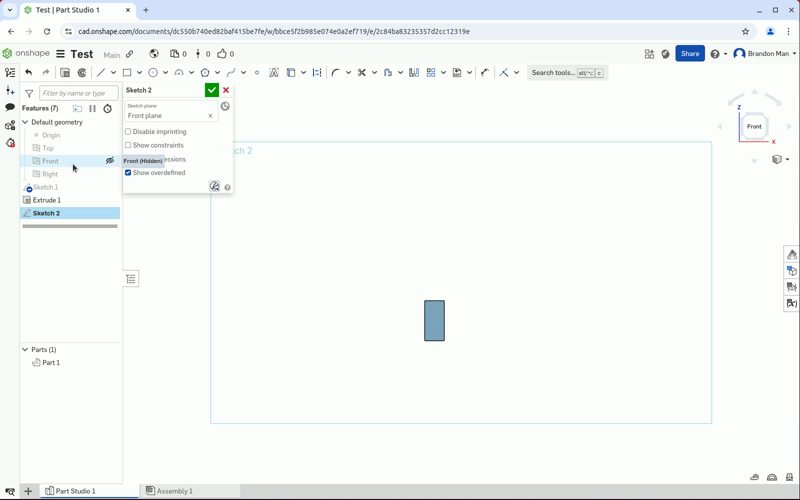
mouse_move(73, 352)
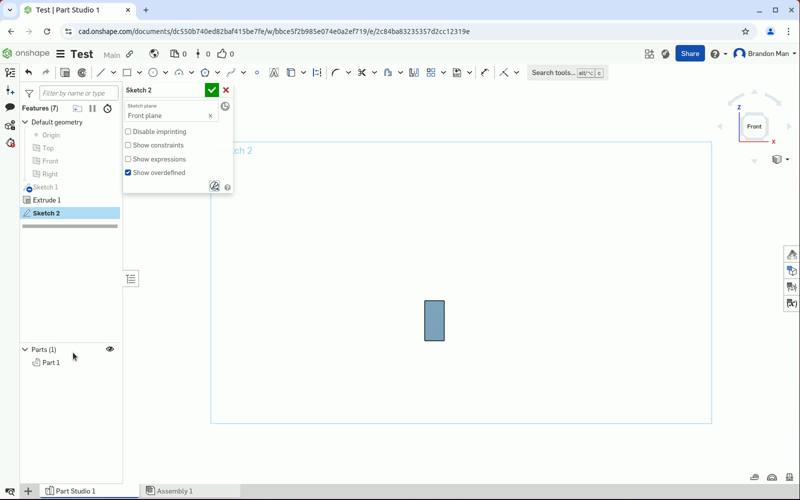
key(y)
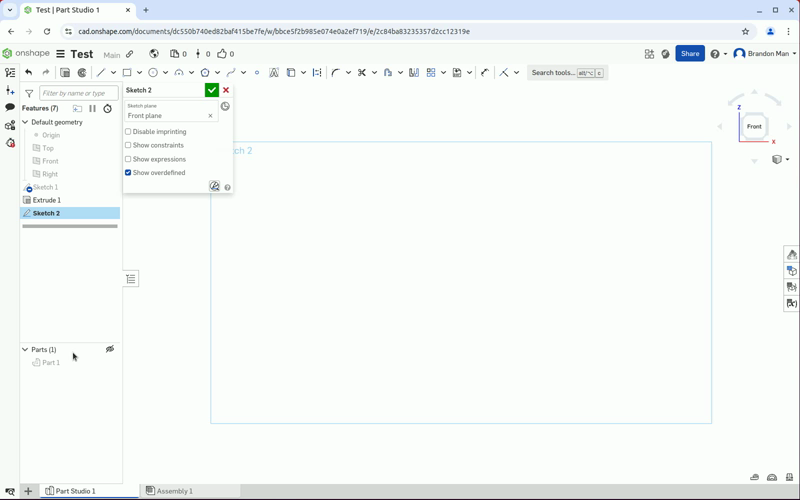
key(l)
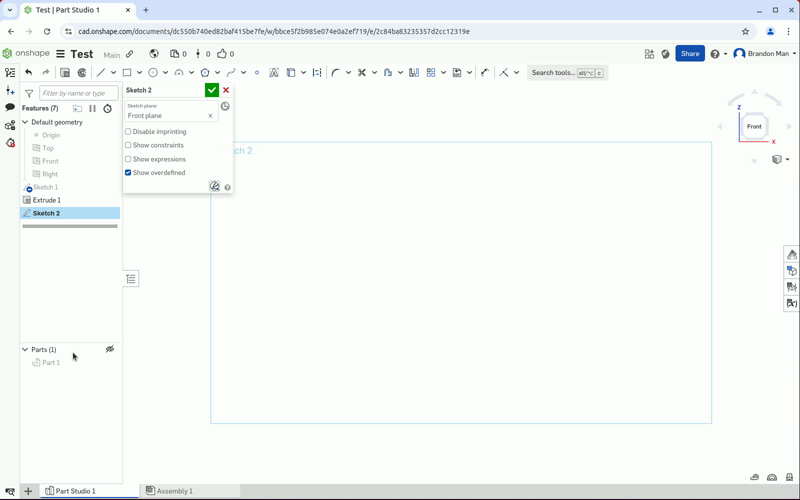
key_down(shift)
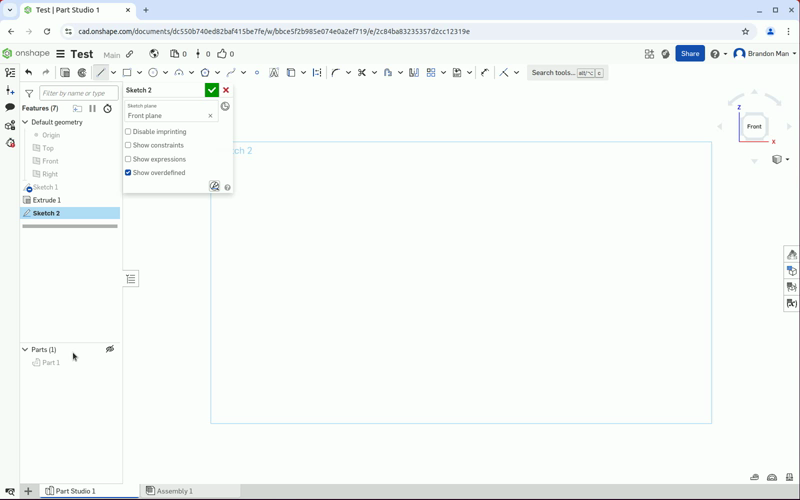
mouse_move(450, 340)
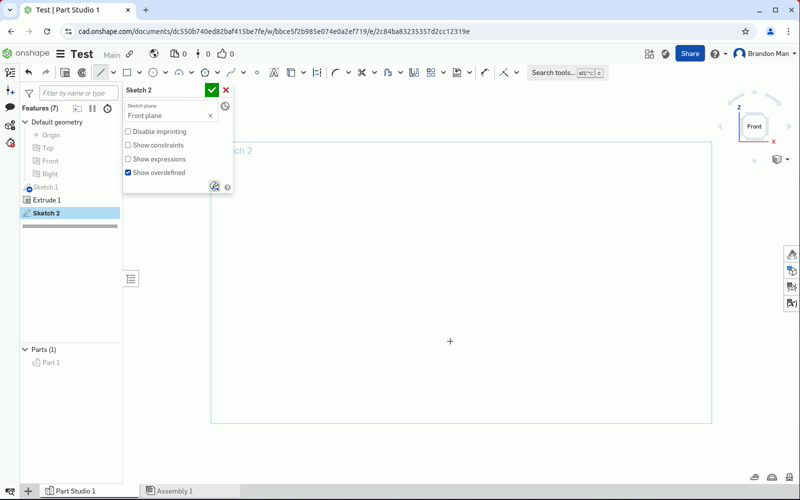
click(450, 340)
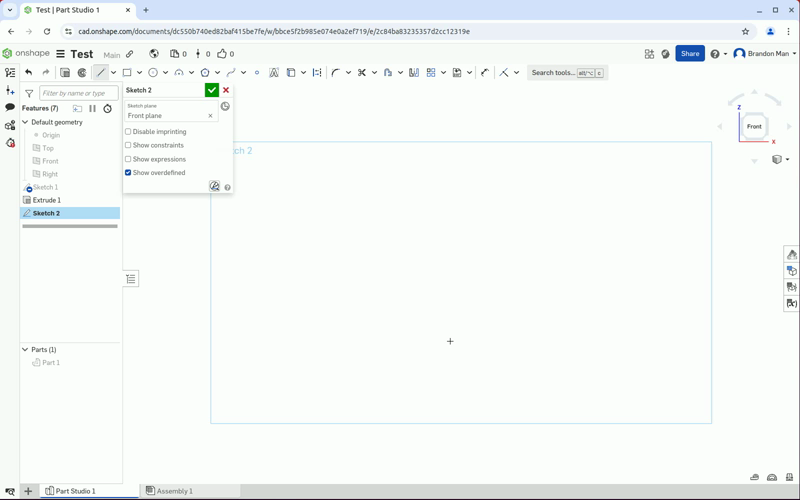
key_up(shift)
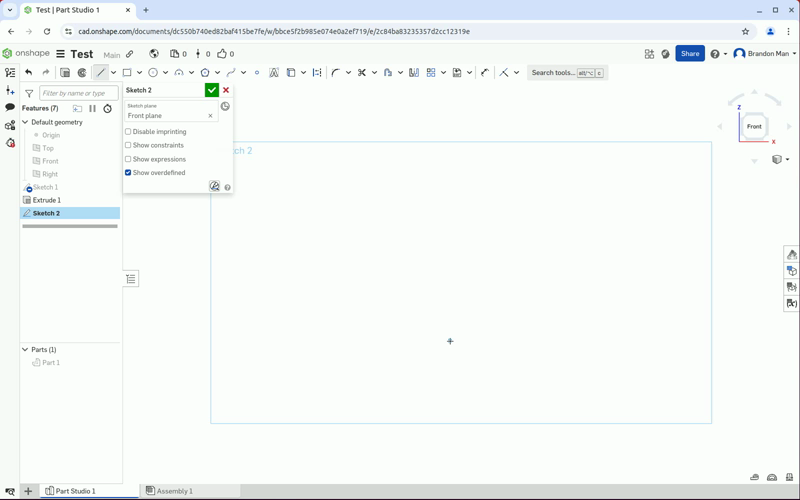
key_down(shift)
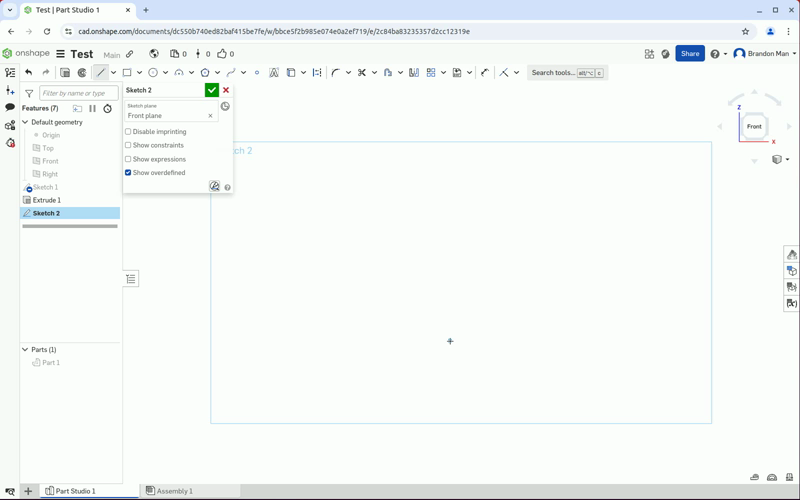
mouse_move(480, 340)
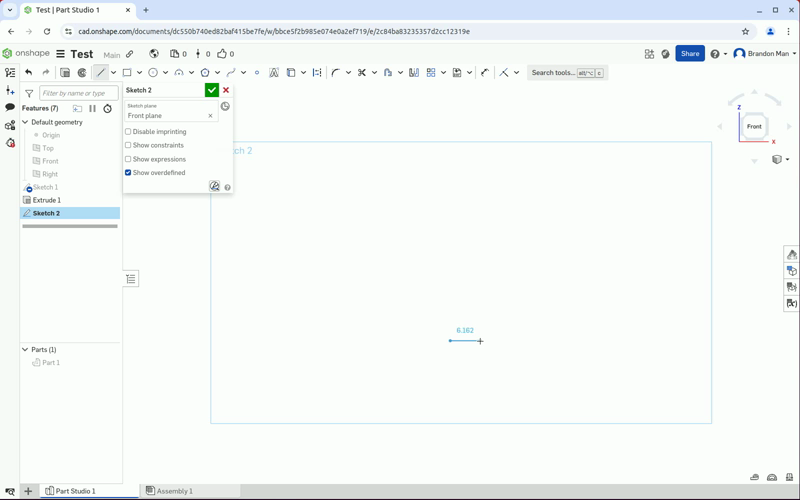
mouse_move(470, 340)
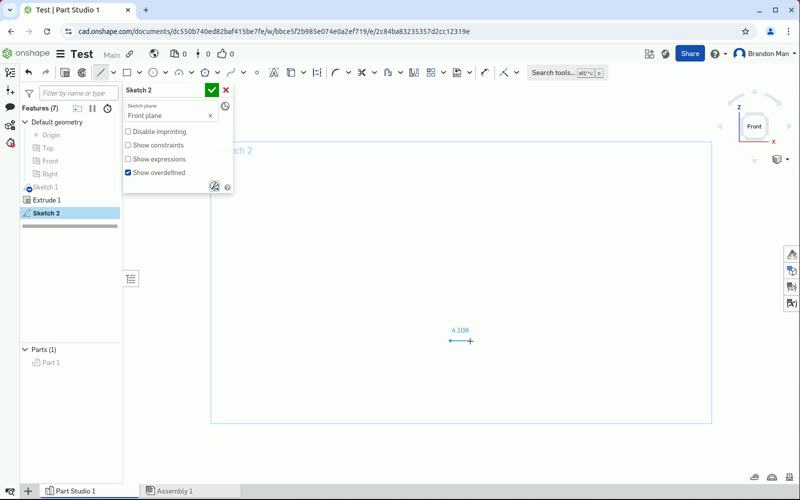
click(470, 340)
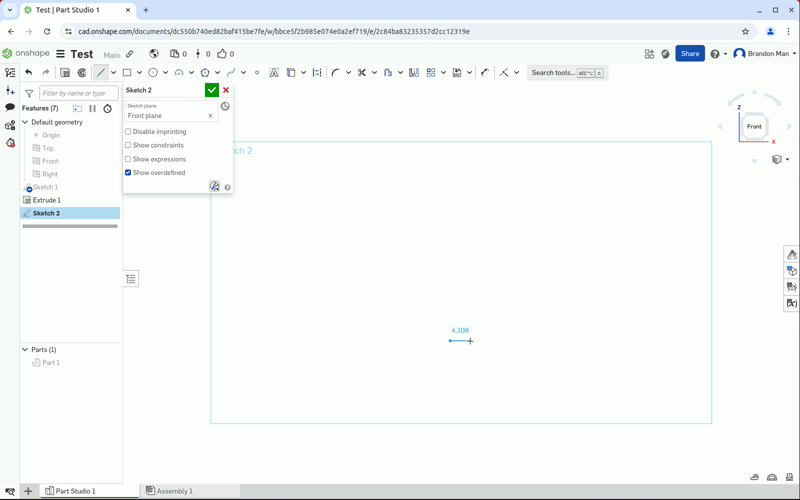
key_up(shift)
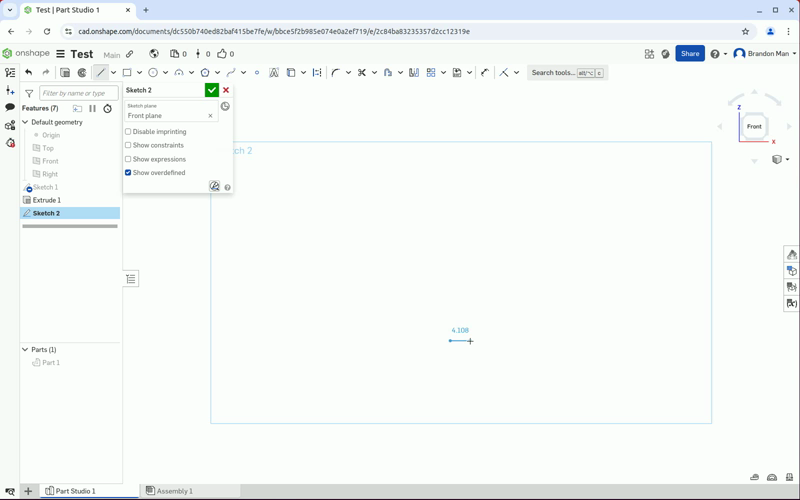
key_down(shift)
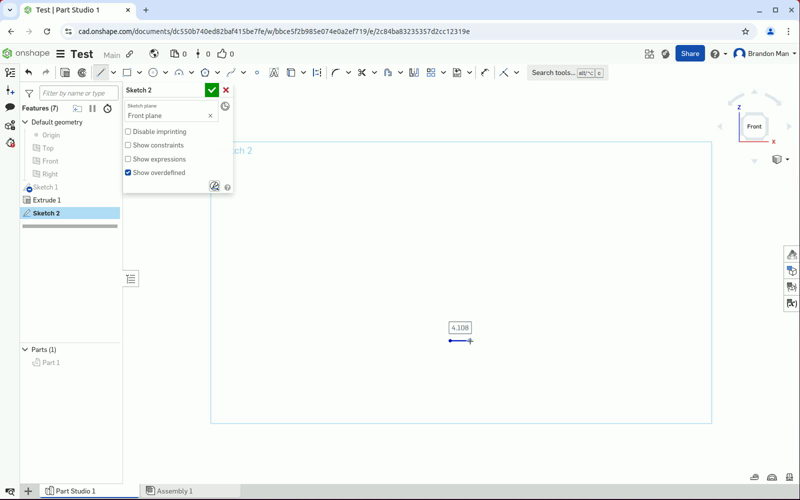
mouse_move(500, 340)
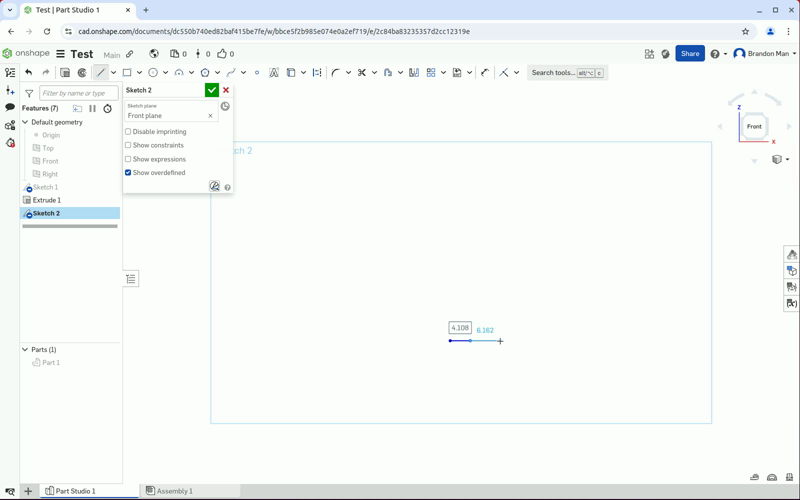
mouse_move(470, 300)
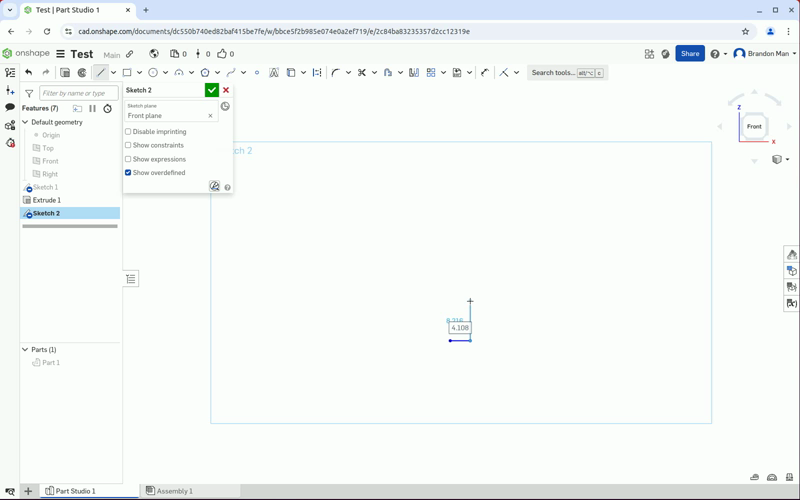
click(470, 300)
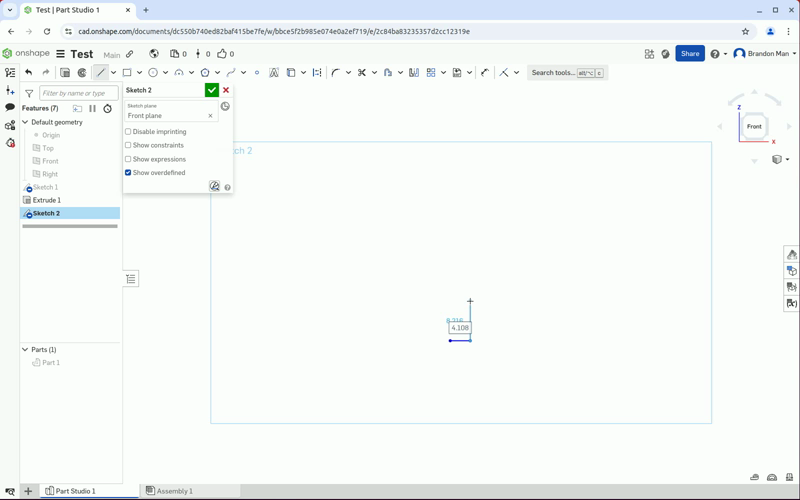
key_up(shift)
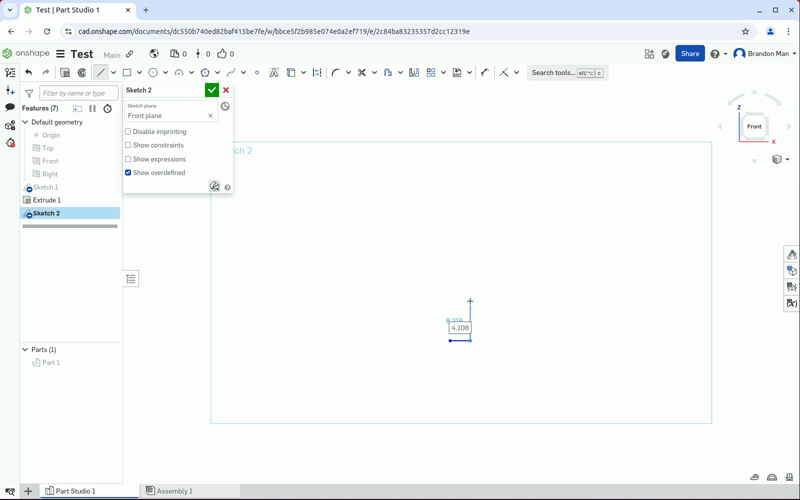
key_down(shift)
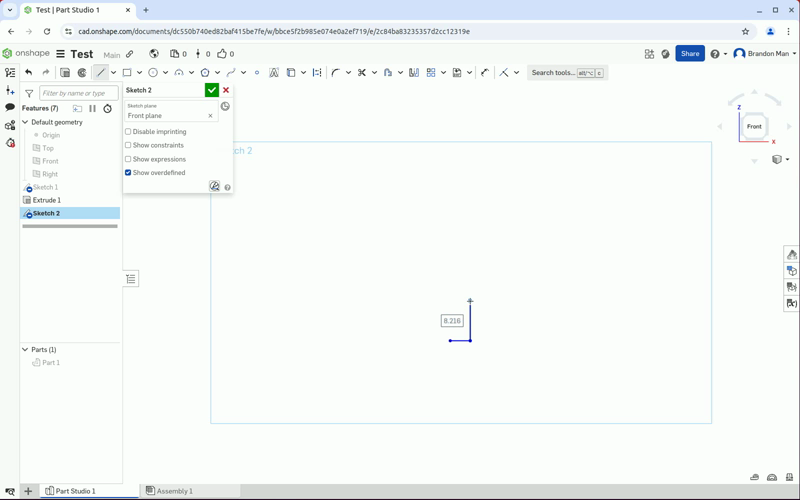
mouse_move(500, 300)
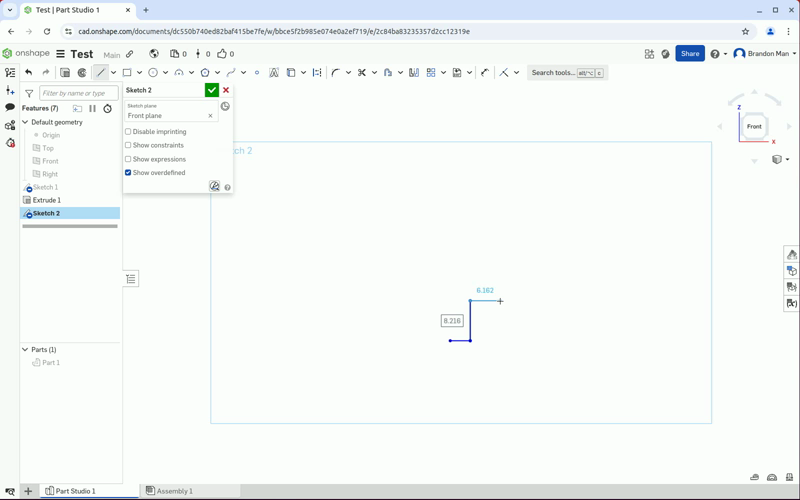
mouse_move(450, 300)
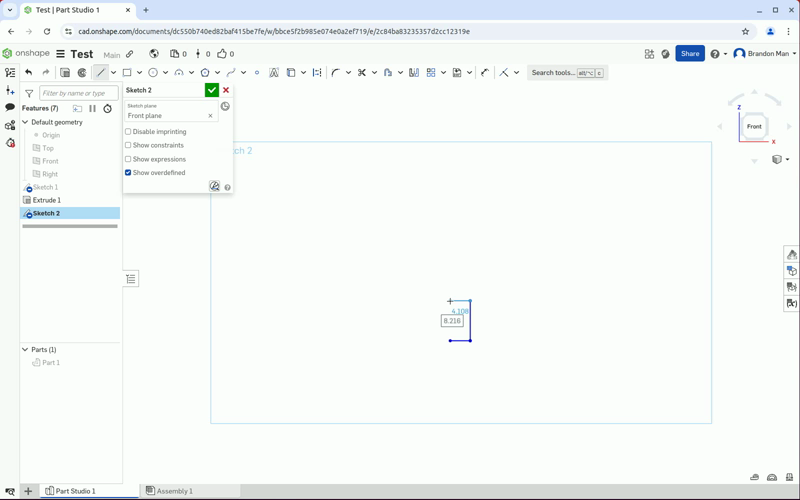
click(450, 300)
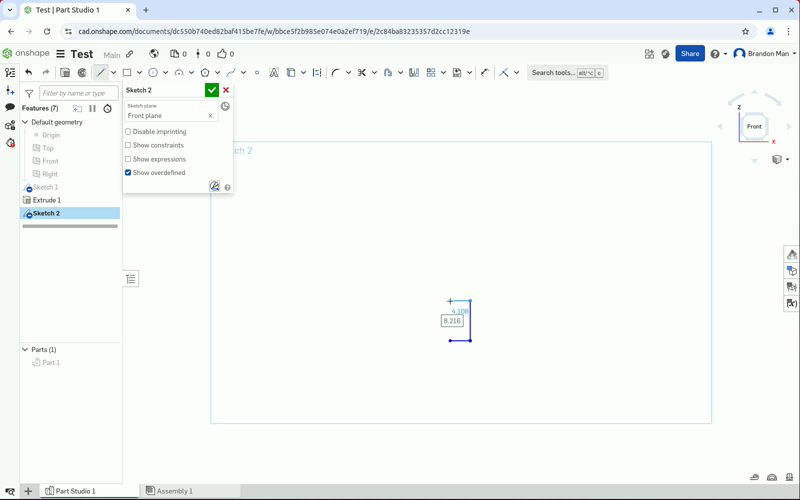
key_up(shift)
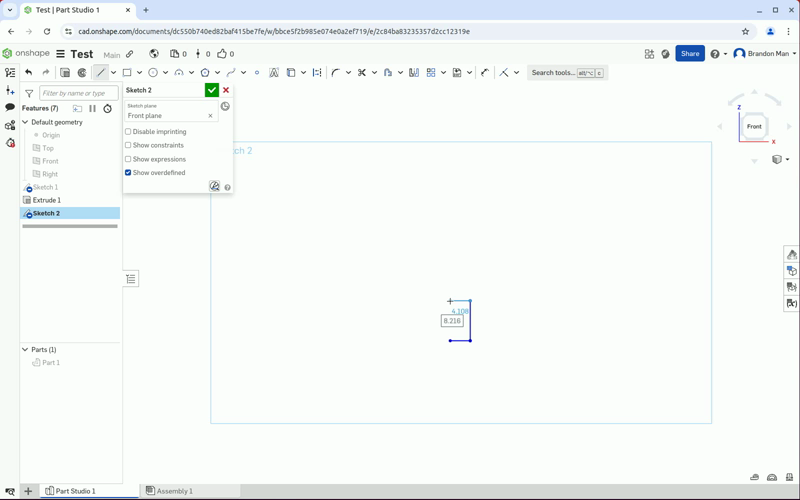
mouse_move(480, 300)
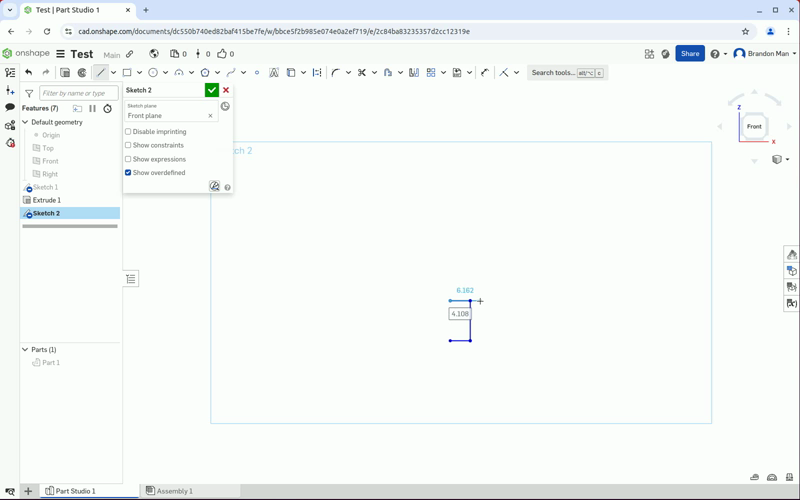
key_down(shift)
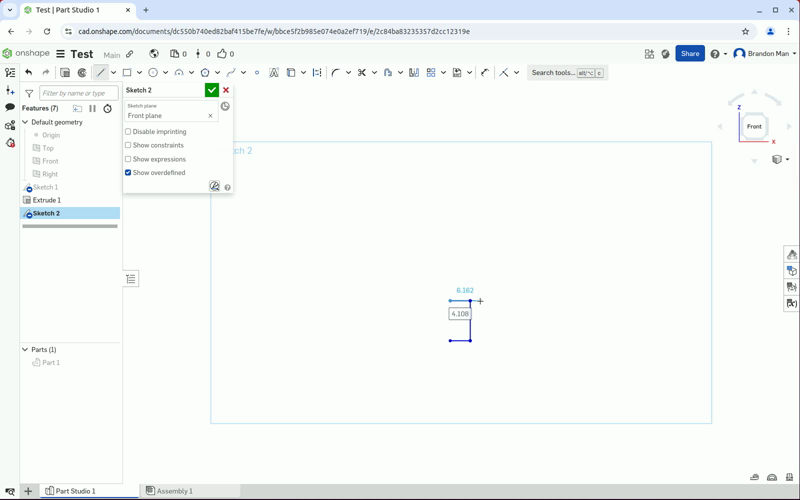
mouse_move(450, 340)
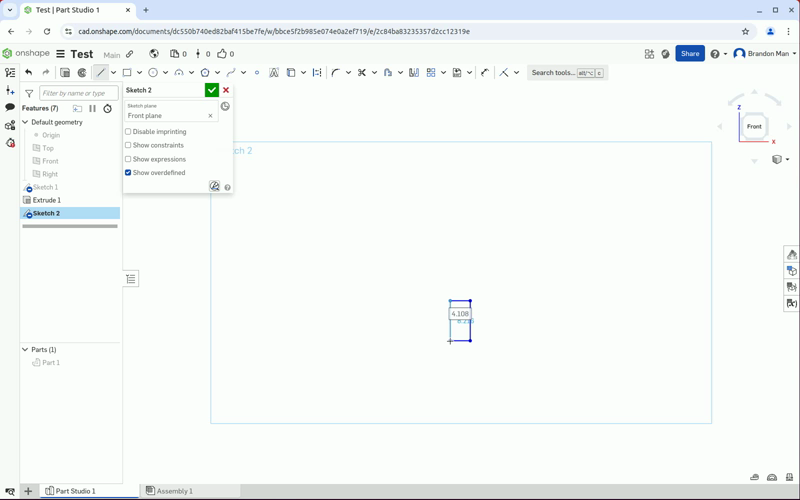
key_up(shift)
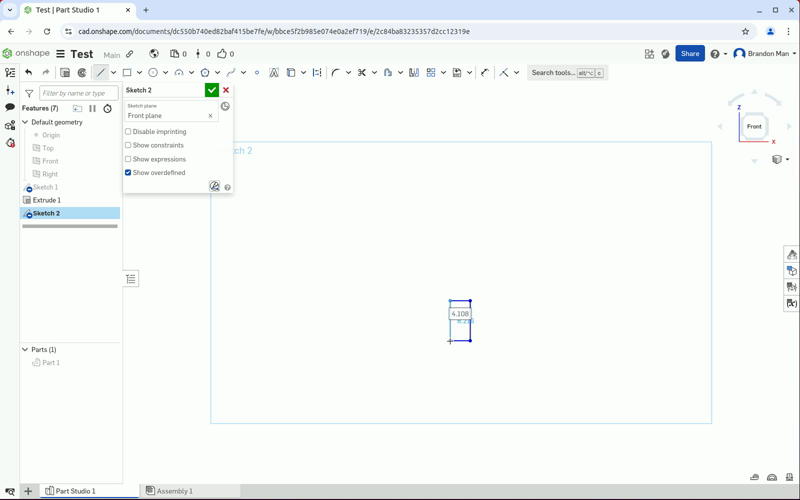
click(450, 340)
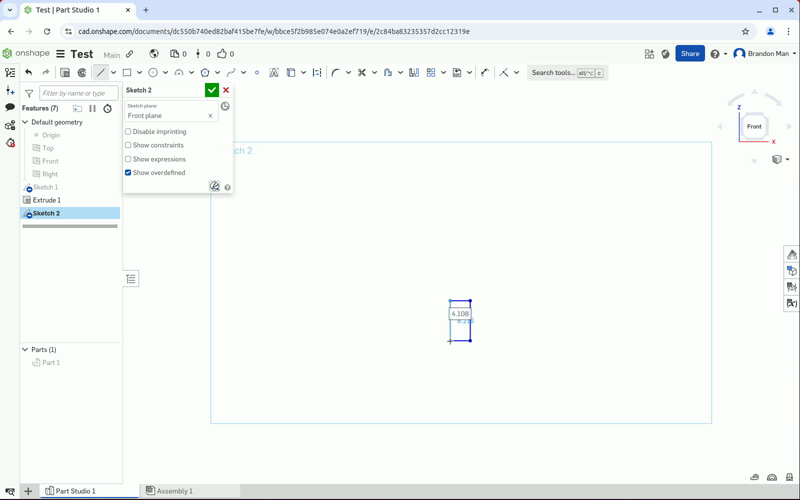
key(esc)
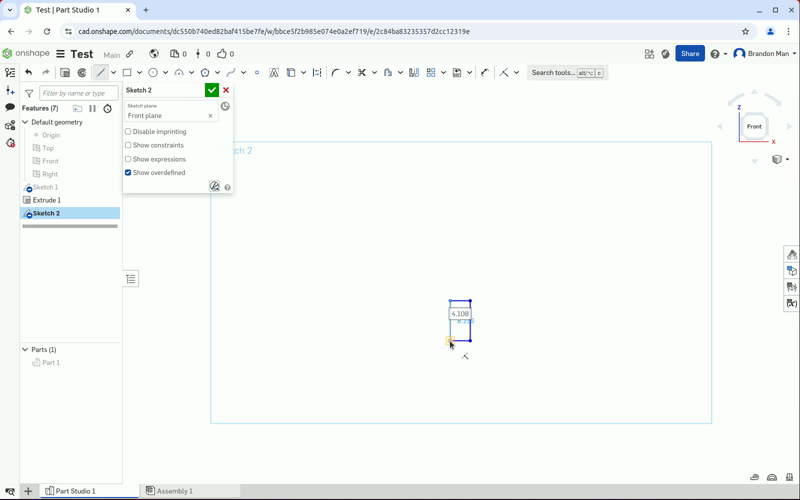
mouse_move(457, 313)
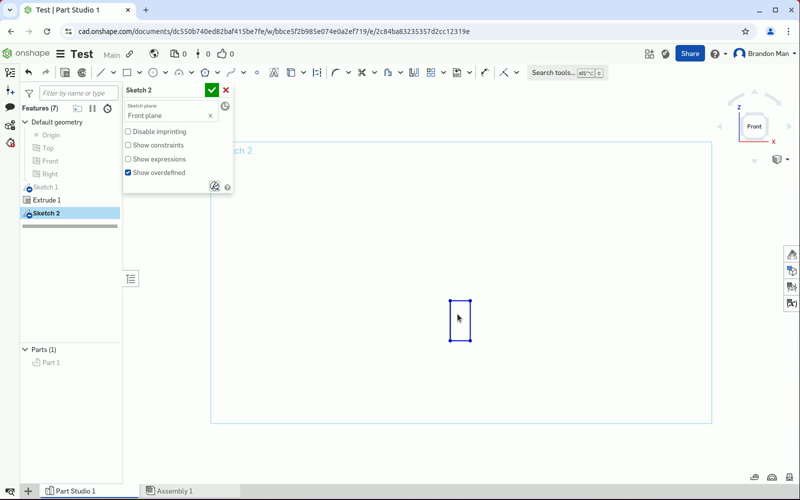
scroll(6)
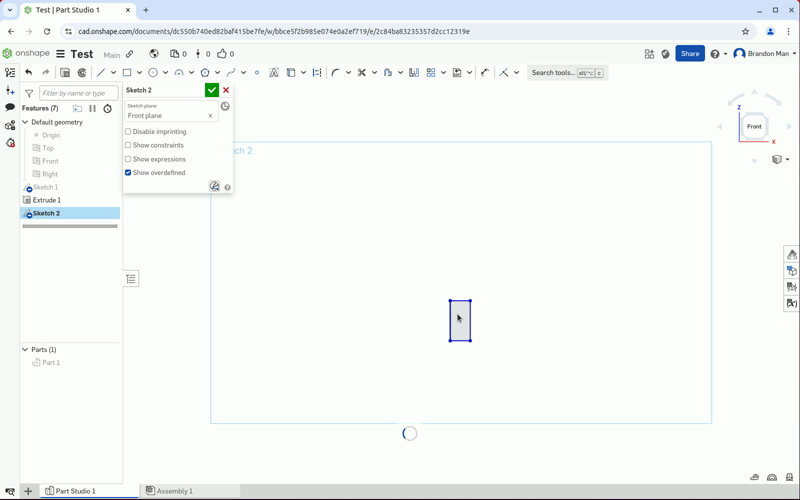
scroll(6)
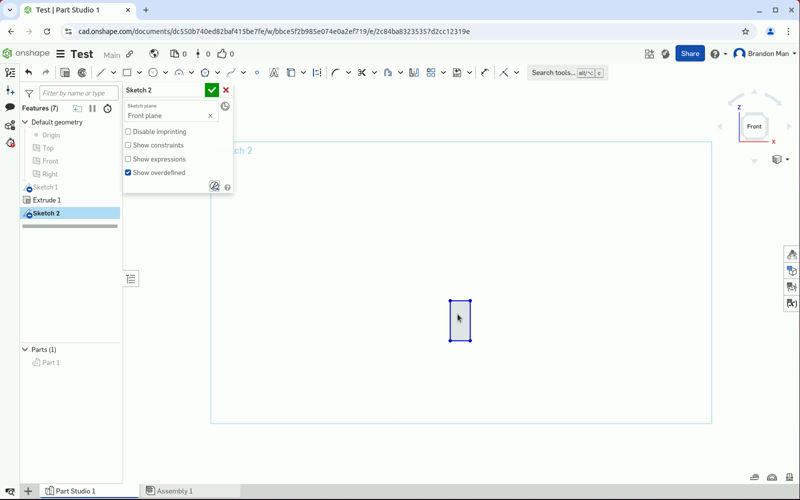
scroll(6)
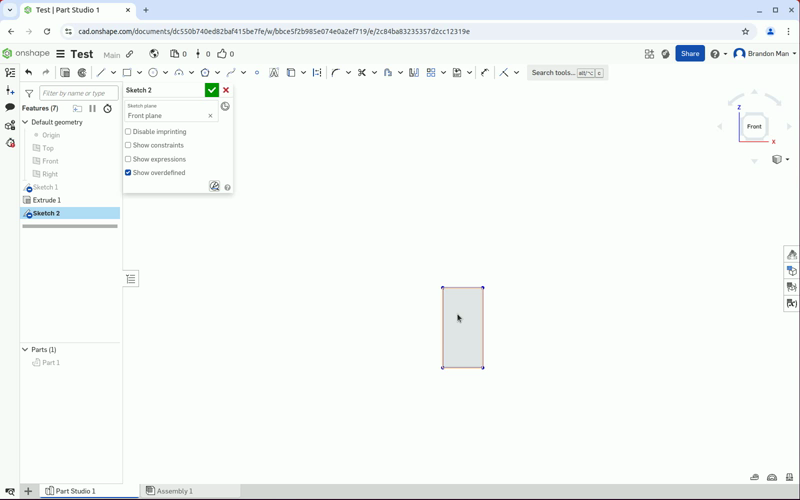
scroll(6)
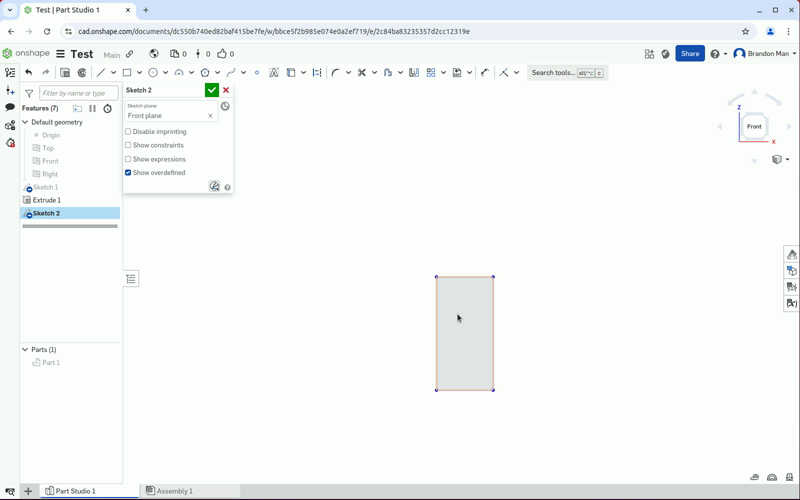
scroll(6)
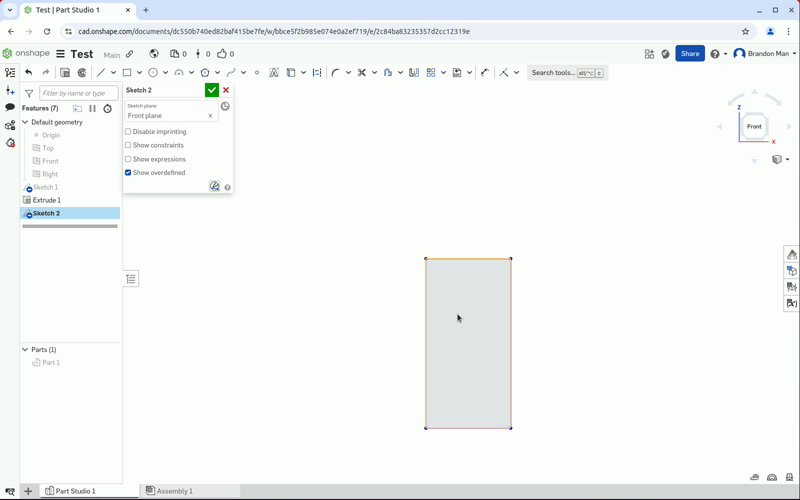
scroll(6)
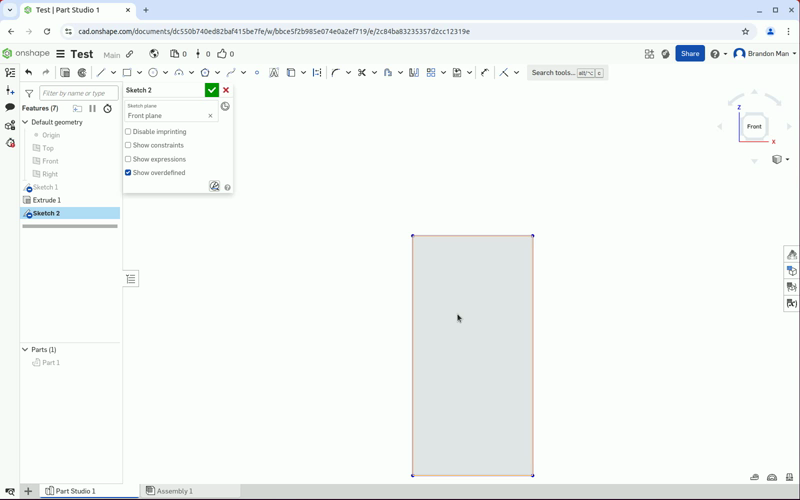
scroll(6)
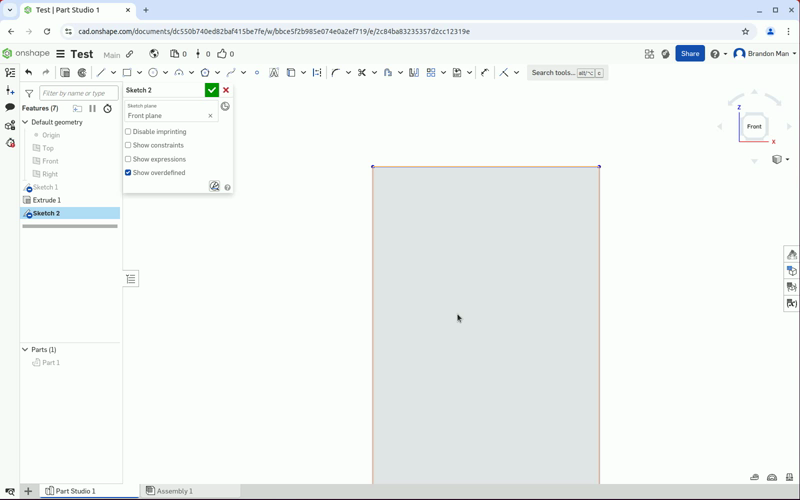
click(457, 313)
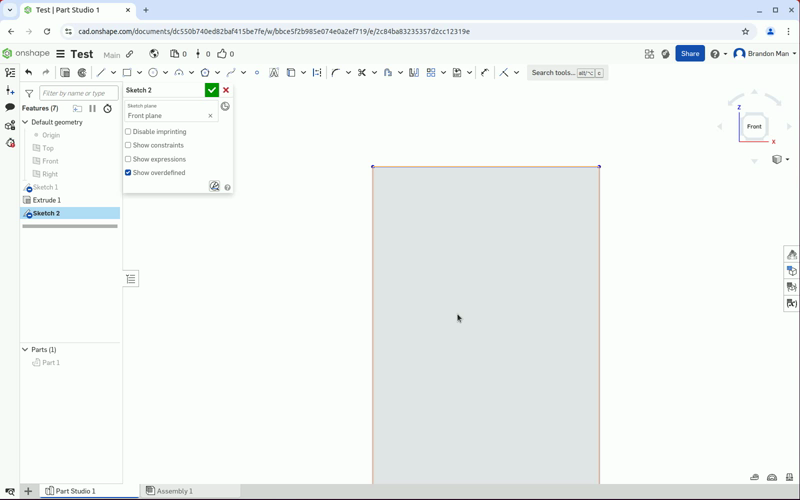
scroll(-6)
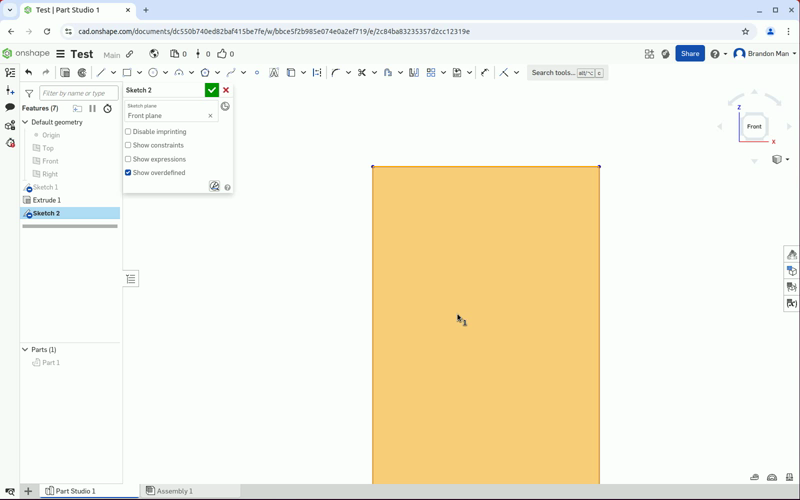
scroll(-6)
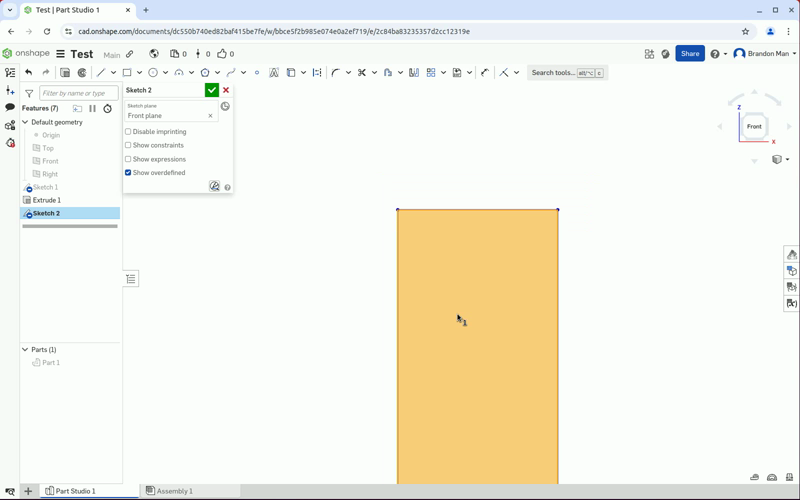
scroll(-6)
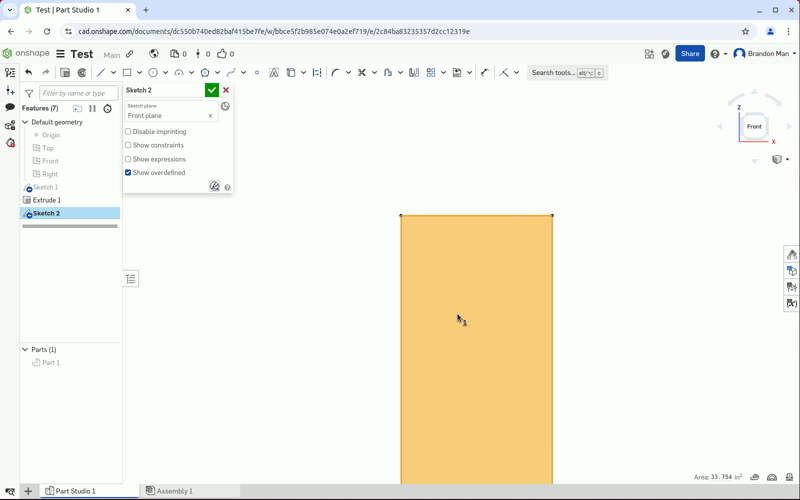
scroll(-6)
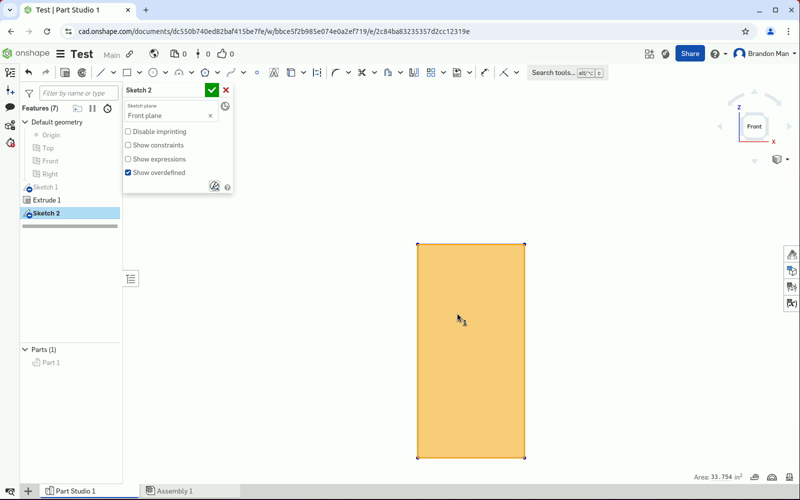
scroll(-6)
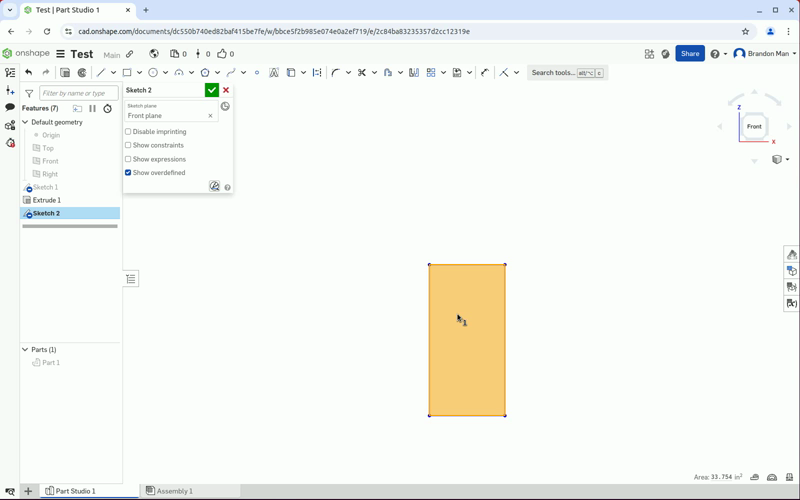
scroll(-6)
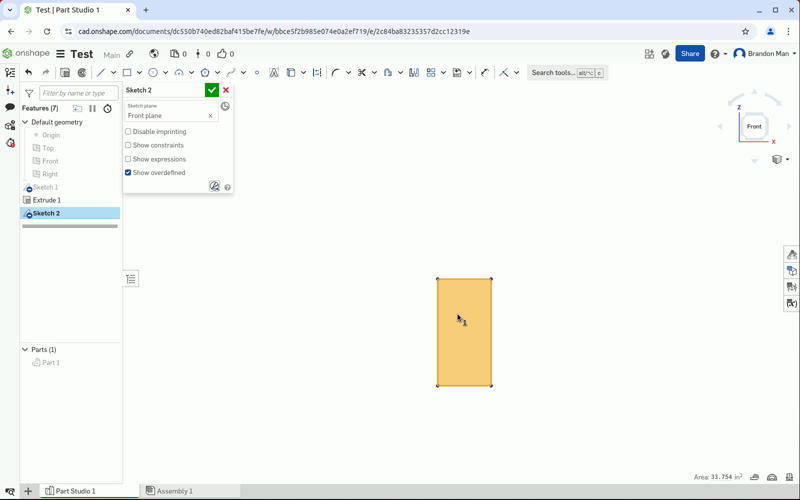
scroll(-6)
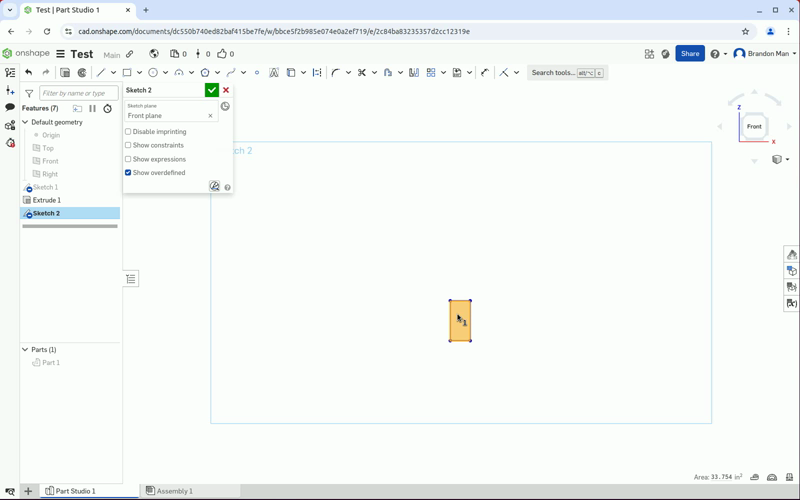
mouse_move(73, 352)
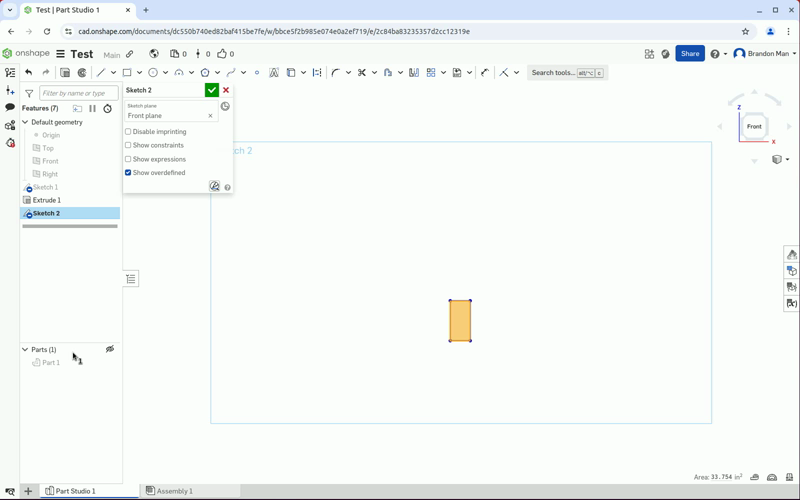
key(shift+y)
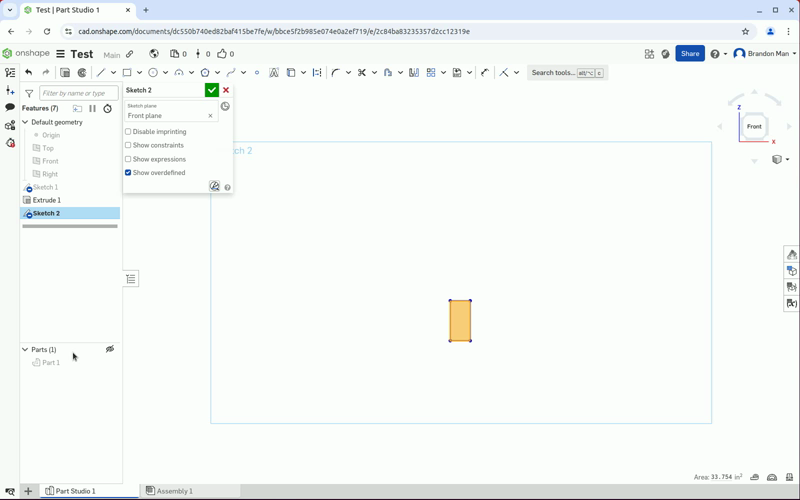
key(shift+e)
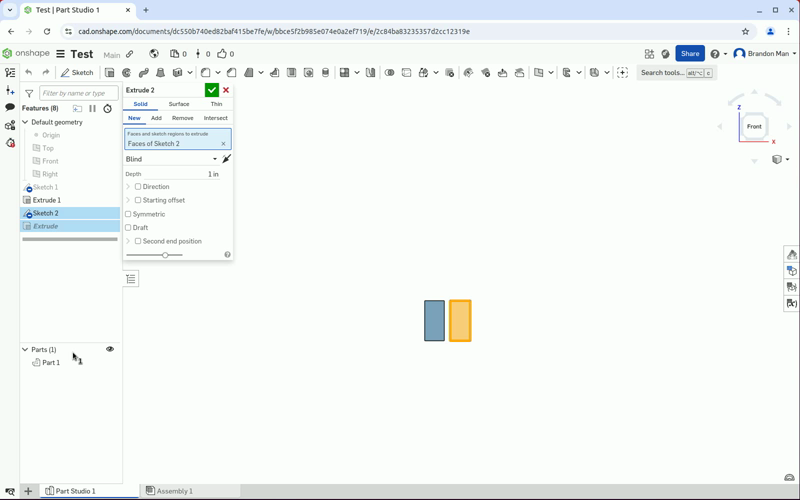
mouse_move(143, 106)
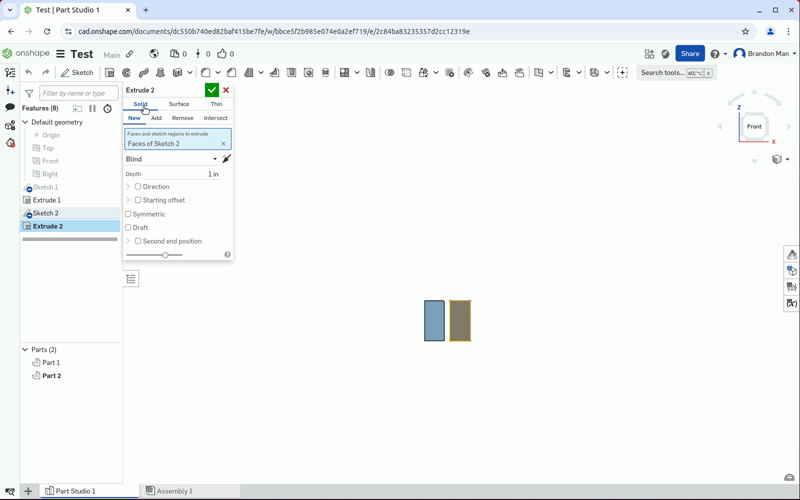
click(143, 106)
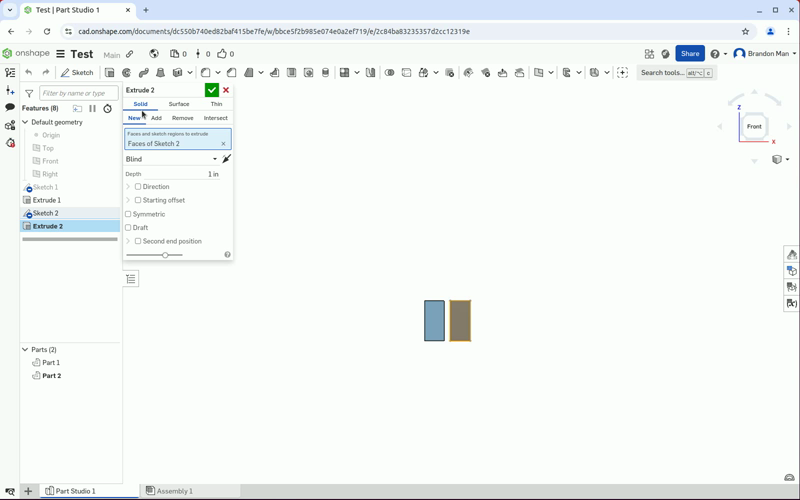
mouse_move(137, 120)
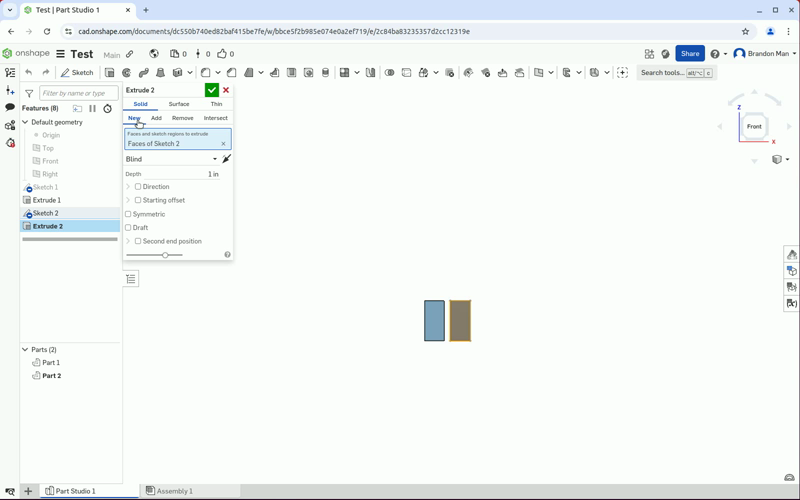
click(137, 120)
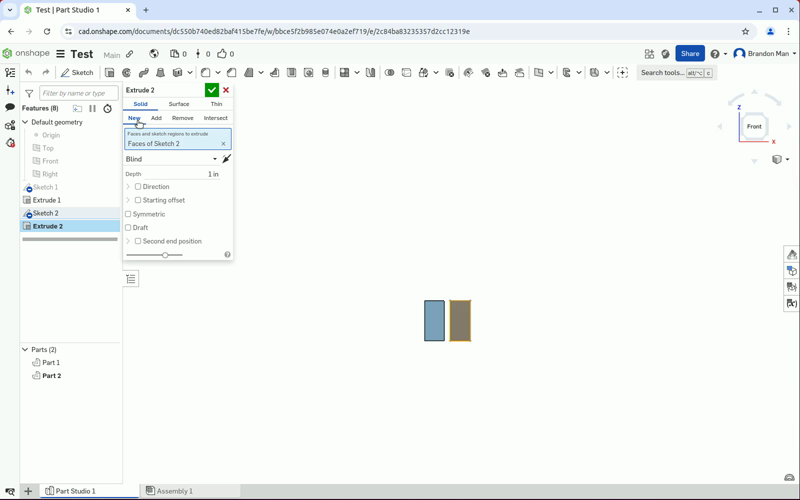
key(tab, 4)
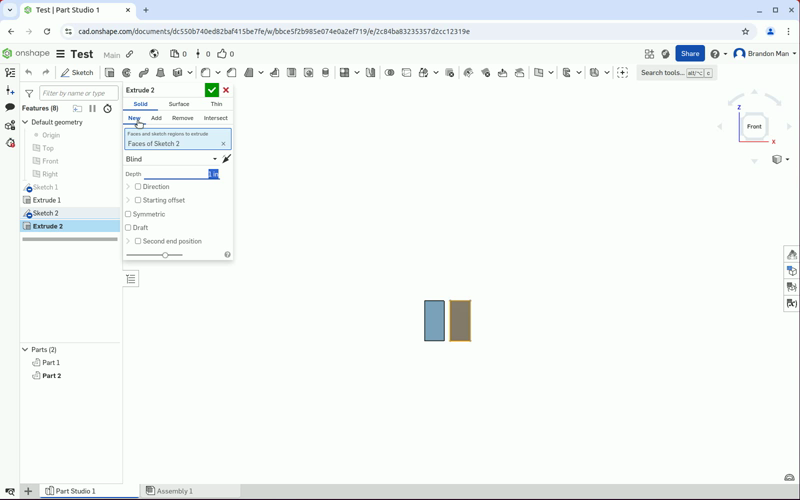
text(3.851)
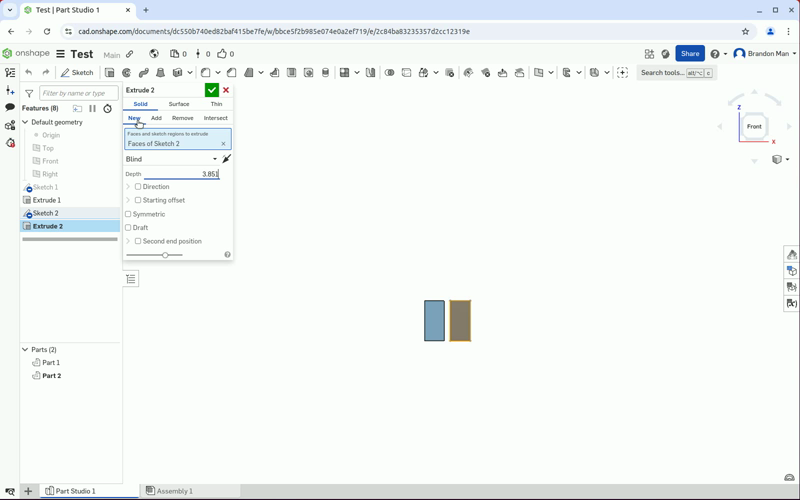
key(enter)
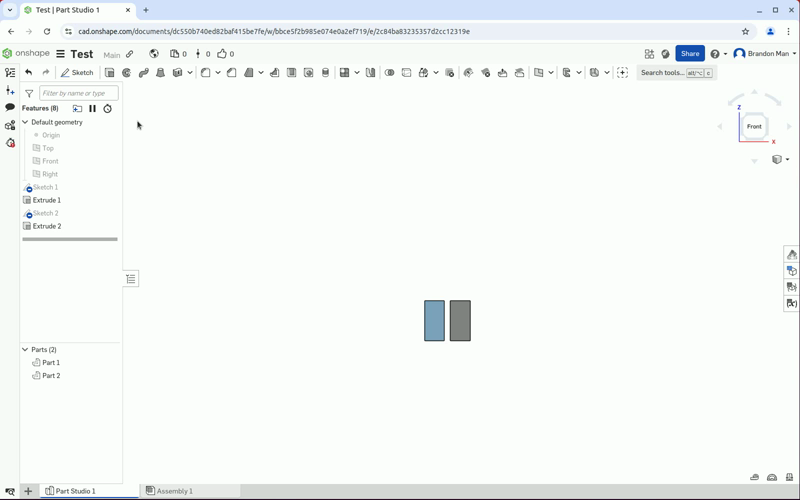
key(shift+h)
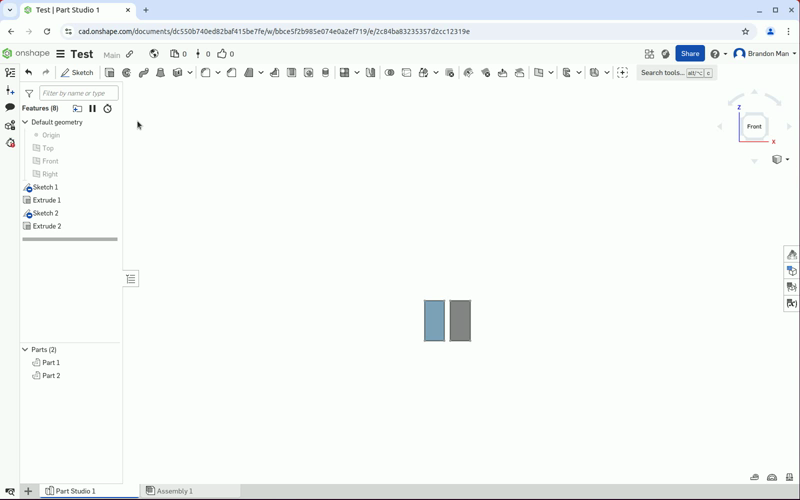
key(shift+h)
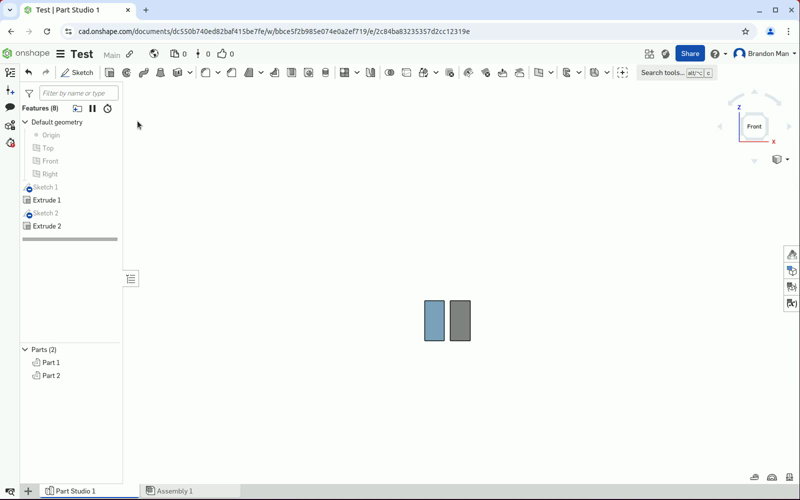
mouse_move(73, 189)
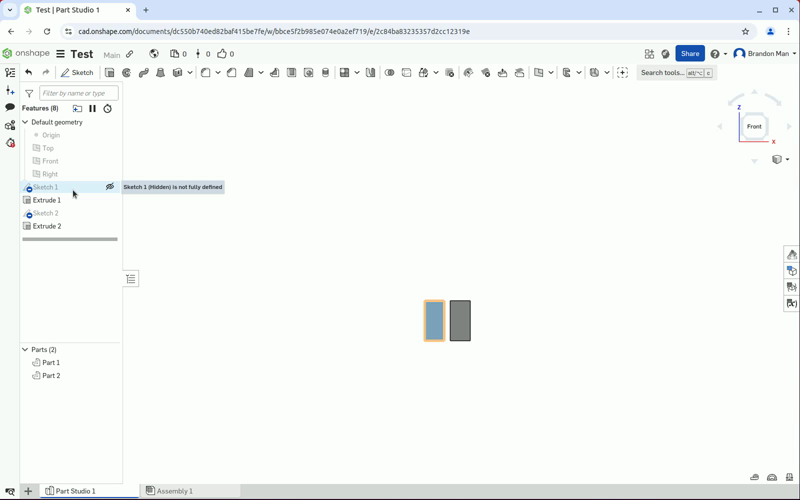
click(73, 189)
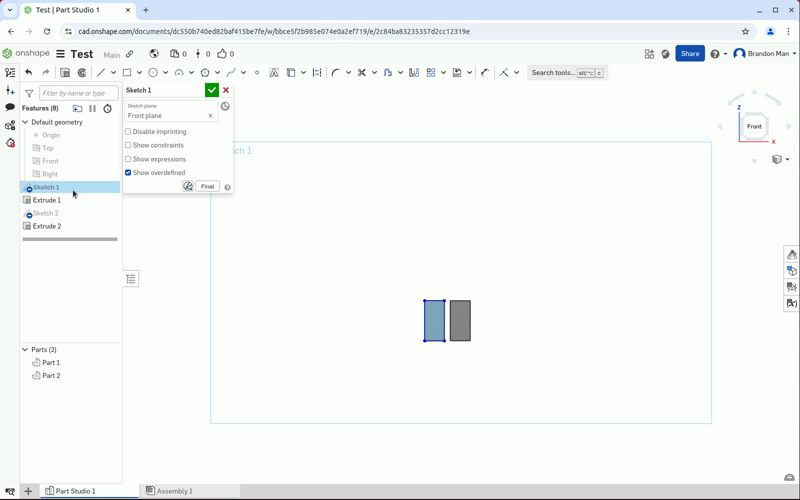
mouse_move(229, 92)
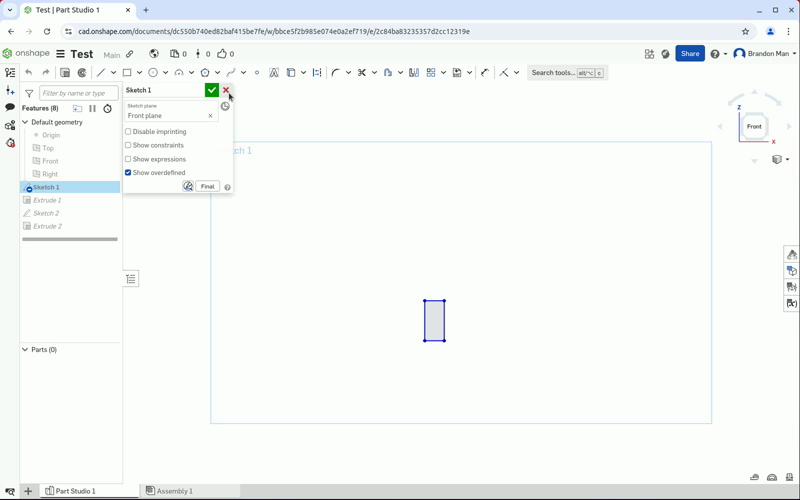
click(229, 92)
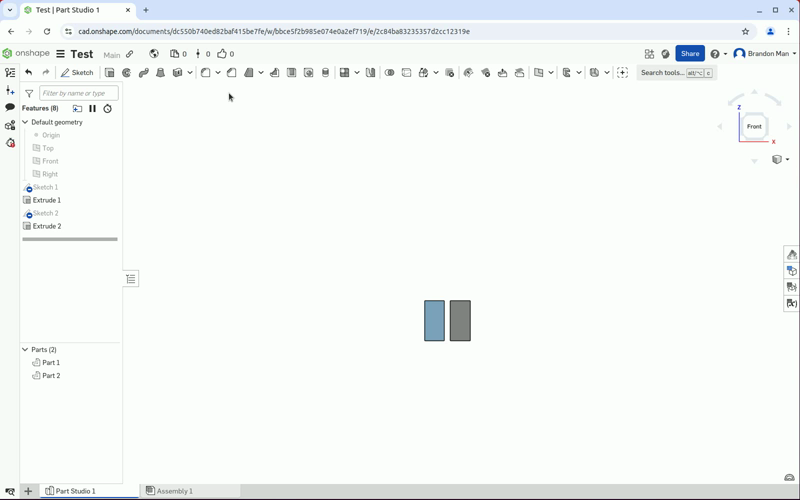
mouse_move(73, 352)
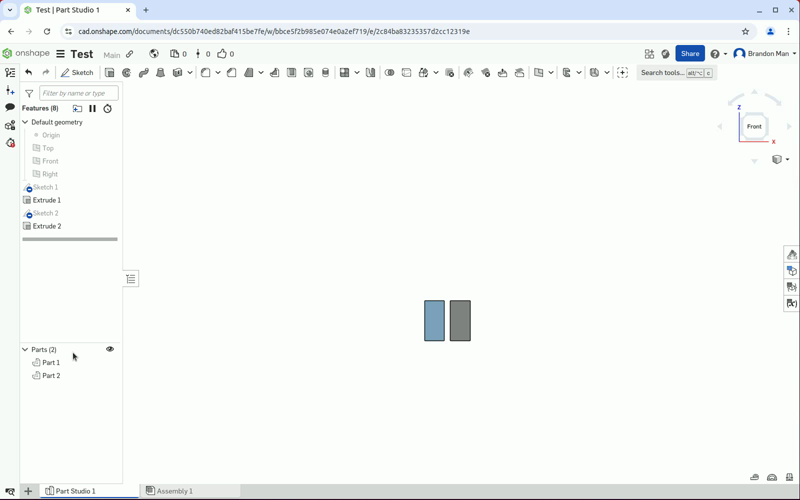
key(y)
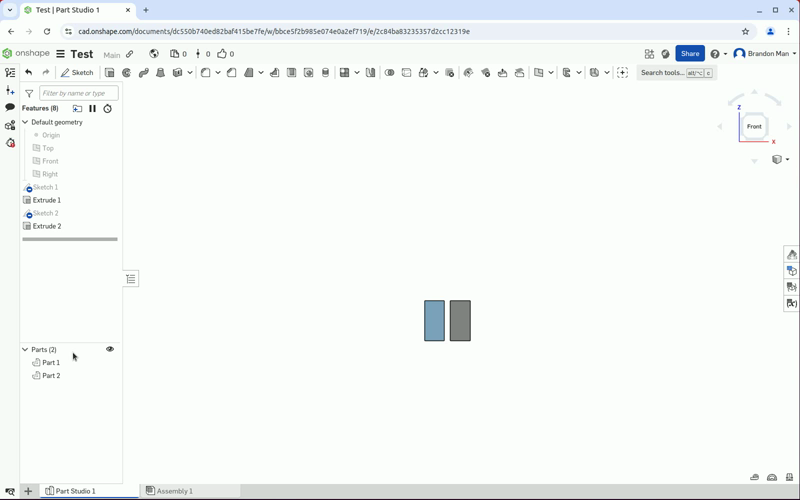
key(shift+p)
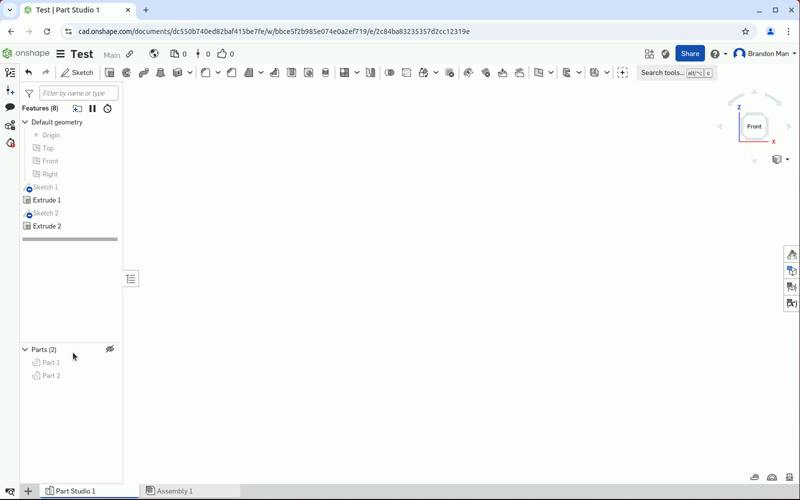
key(space)
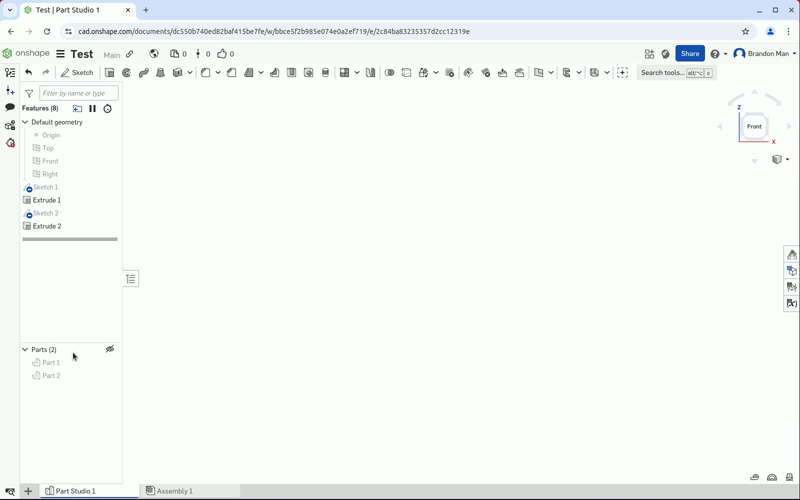
key_down(shift)
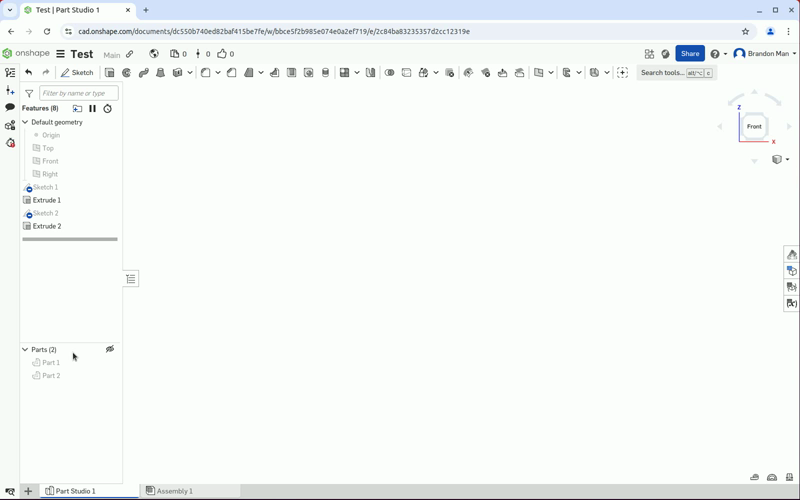
key(down)
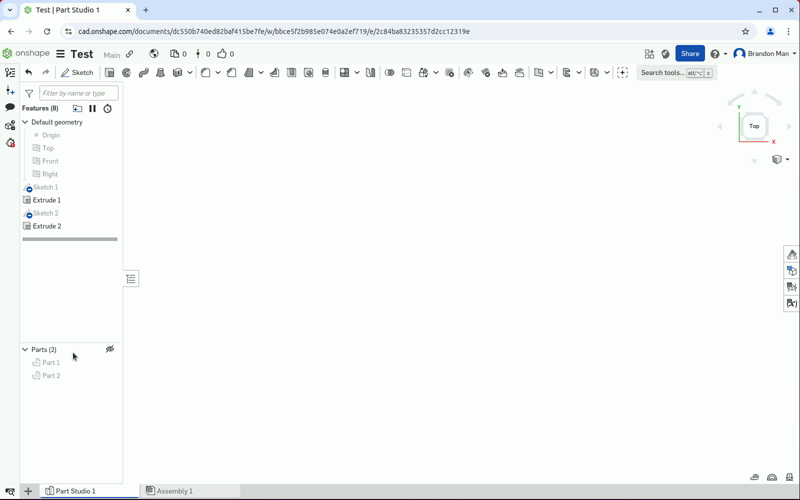
key_up(shift)
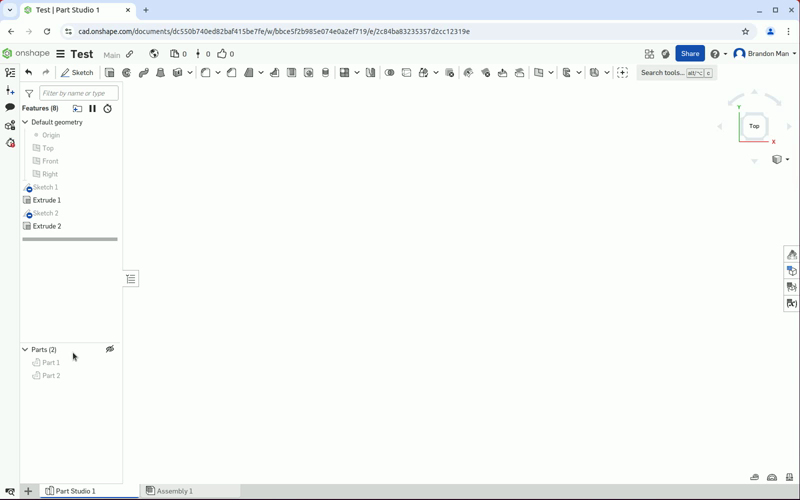
mouse_move(73, 352)
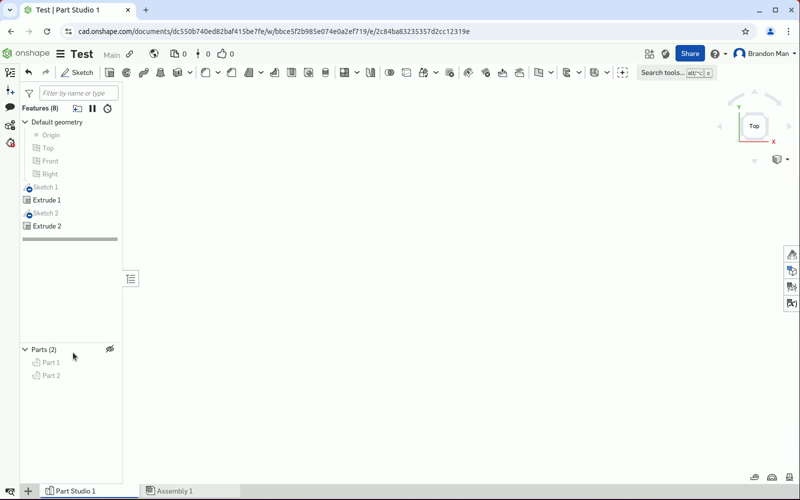
key(shift+y)
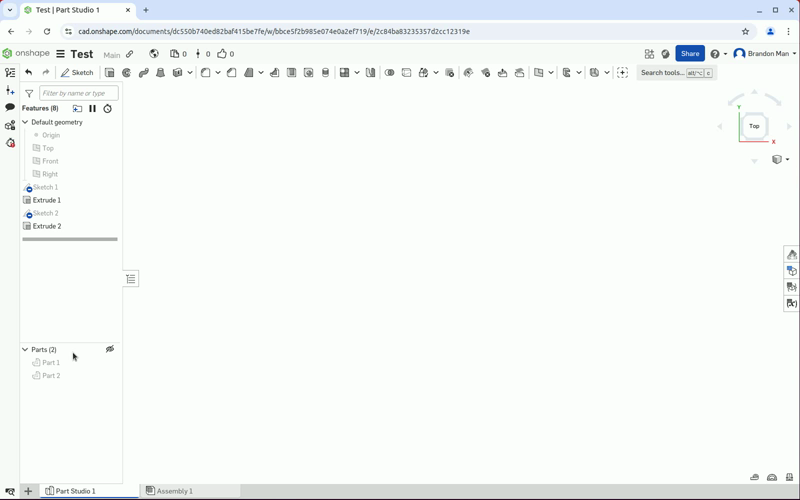
key(shift+s)
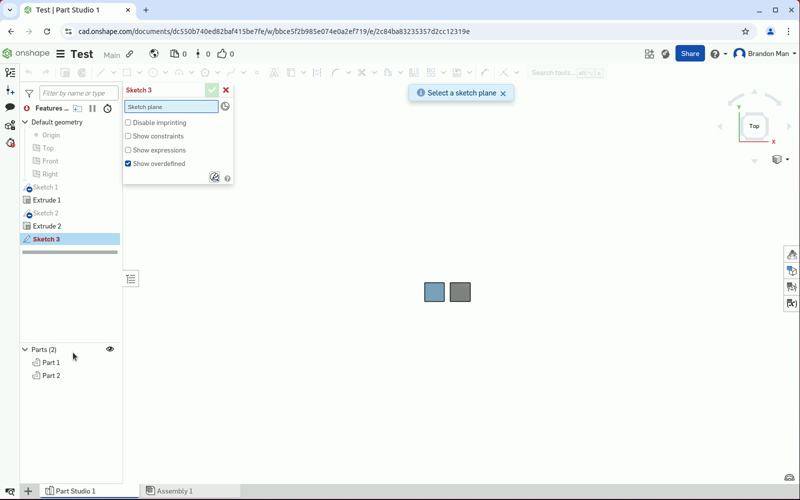
mouse_move(73, 150)
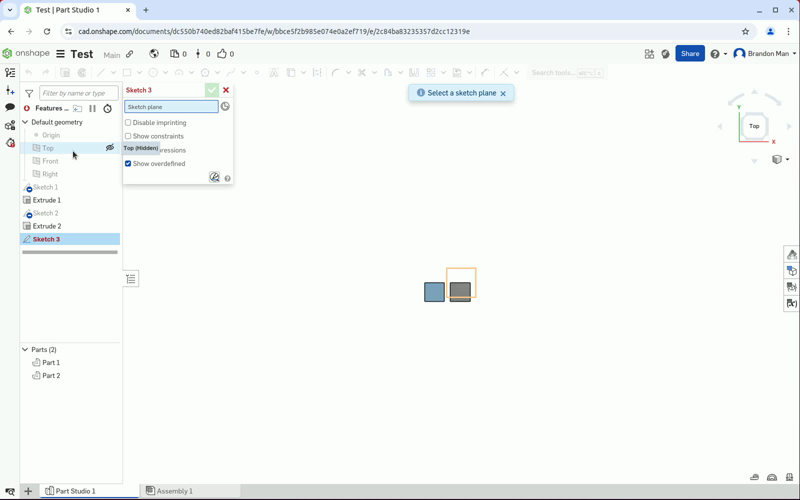
click(73, 150)
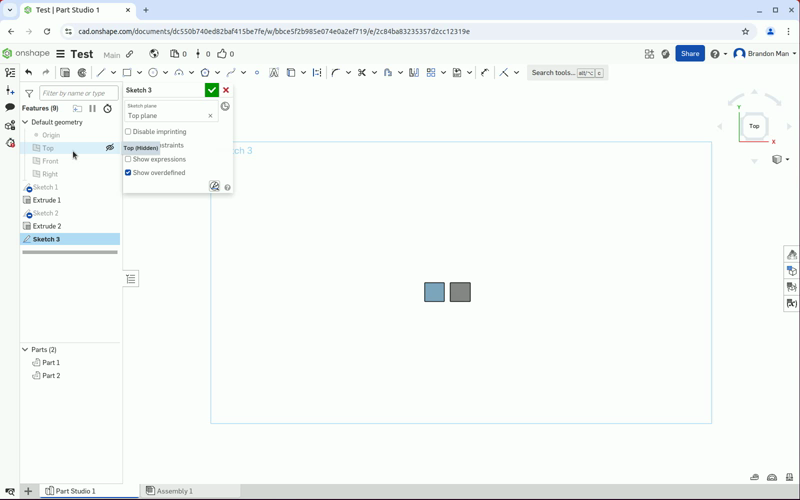
mouse_move(73, 352)
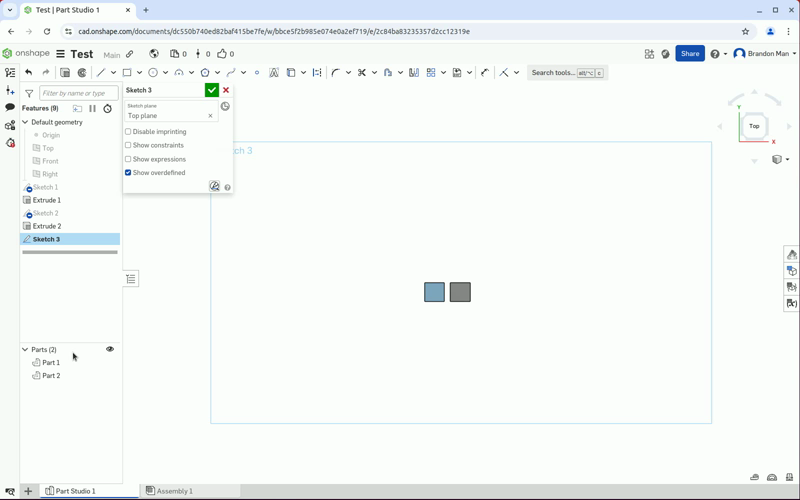
key(y)
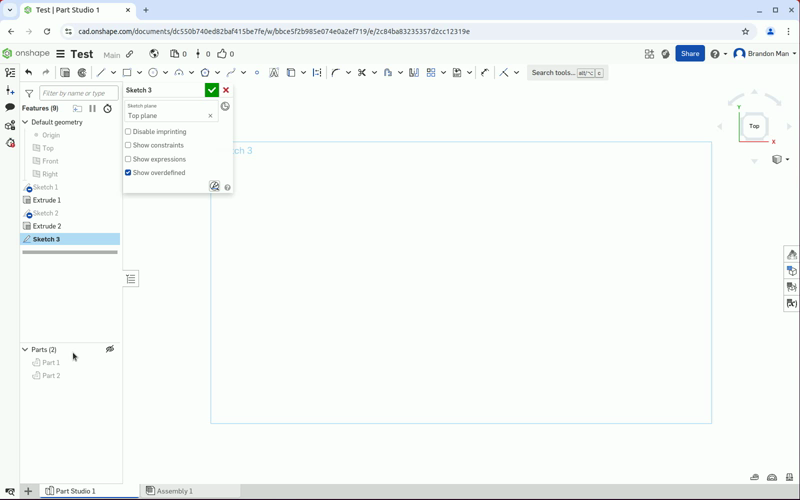
key(l)
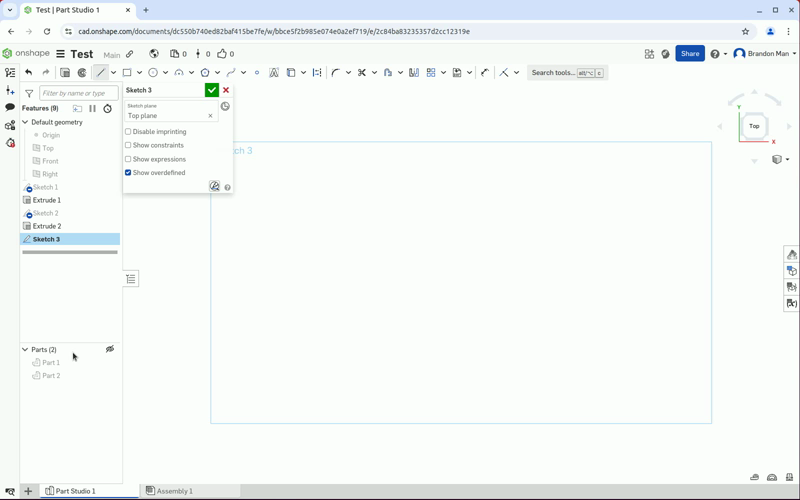
key_down(shift)
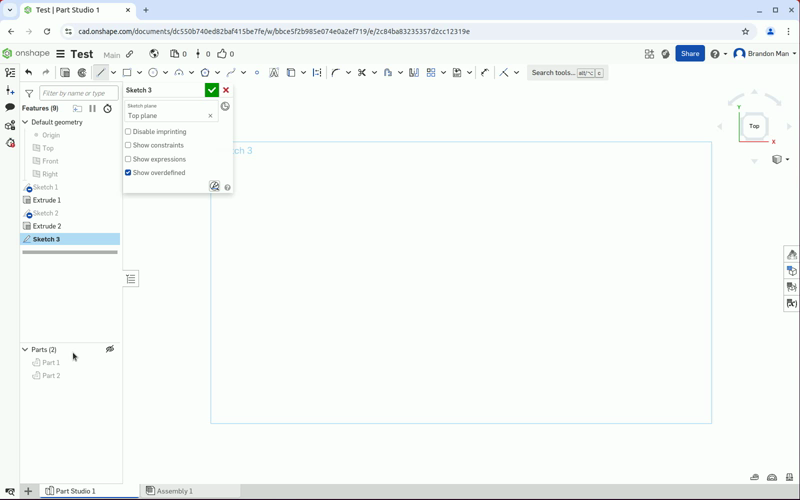
mouse_move(407, 300)
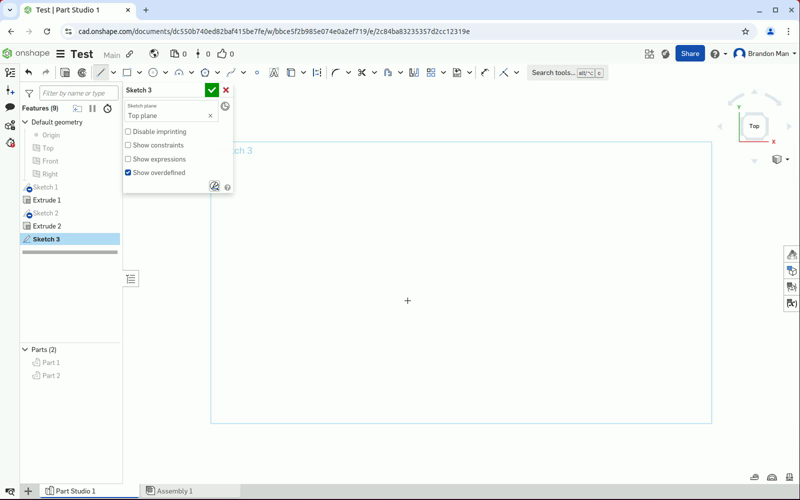
click(407, 300)
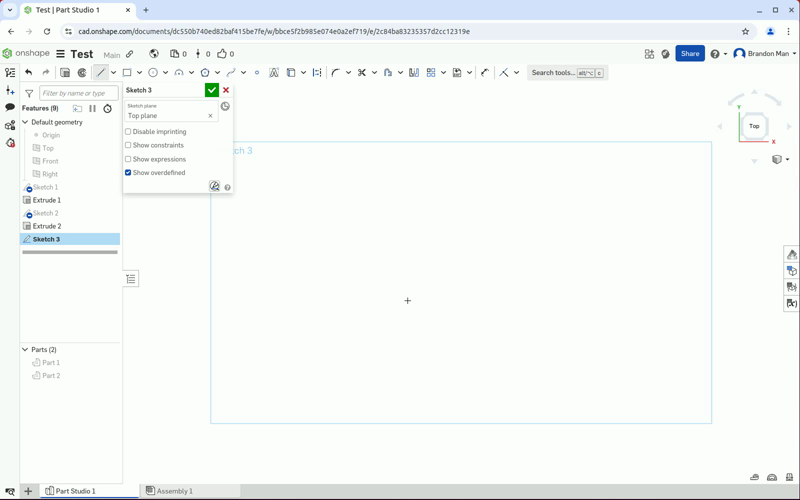
key_up(shift)
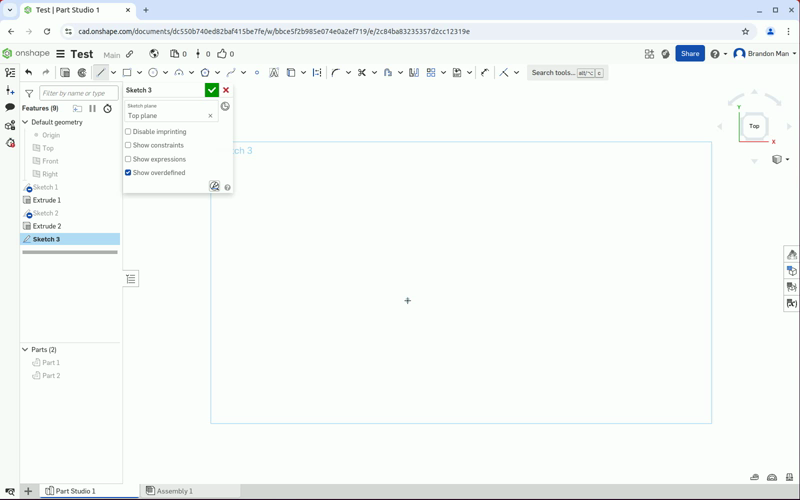
key_down(shift)
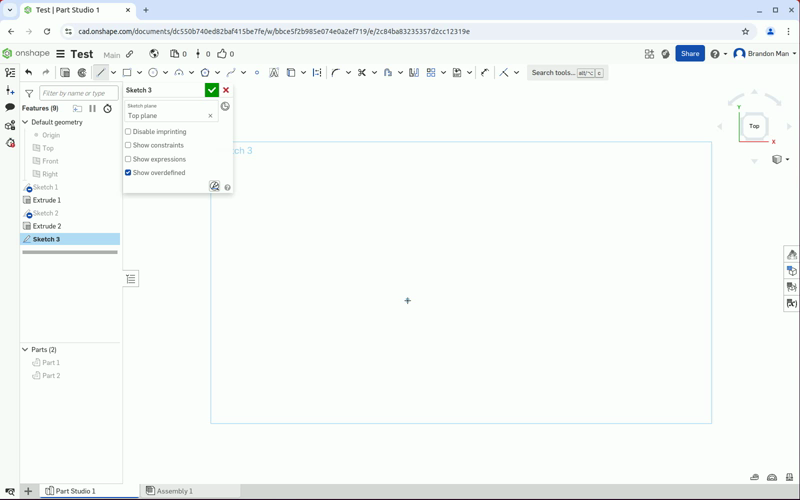
mouse_move(495, 300)
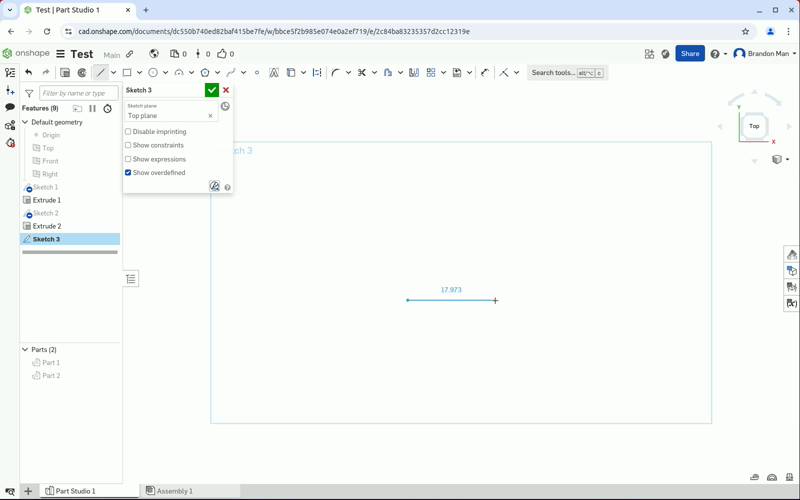
click(495, 300)
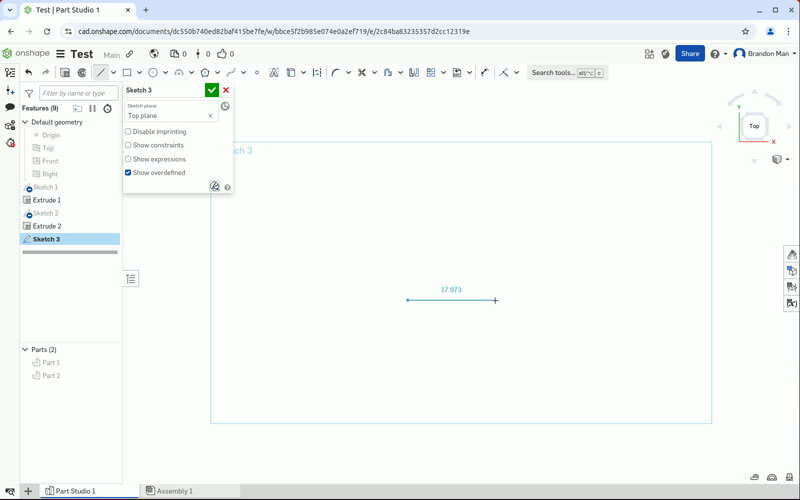
key_up(shift)
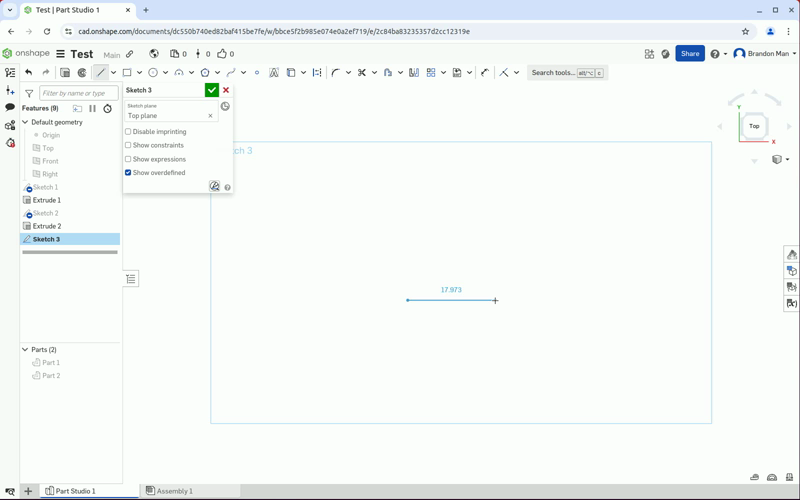
key_down(shift)
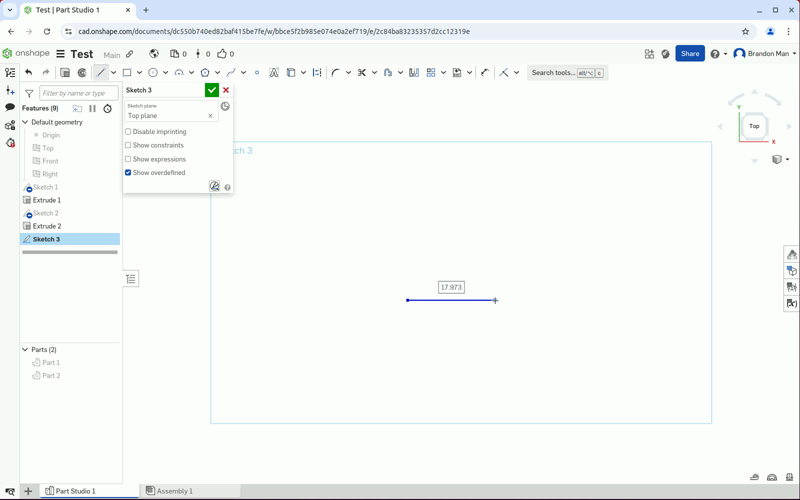
mouse_move(525, 300)
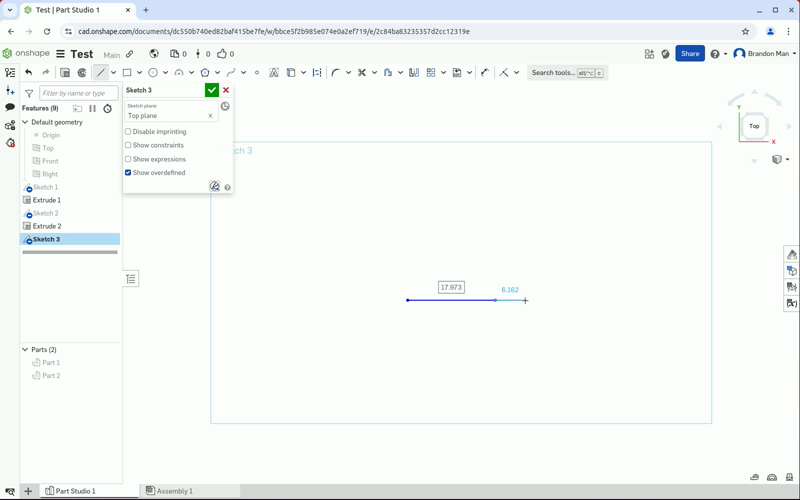
mouse_move(518, 284)
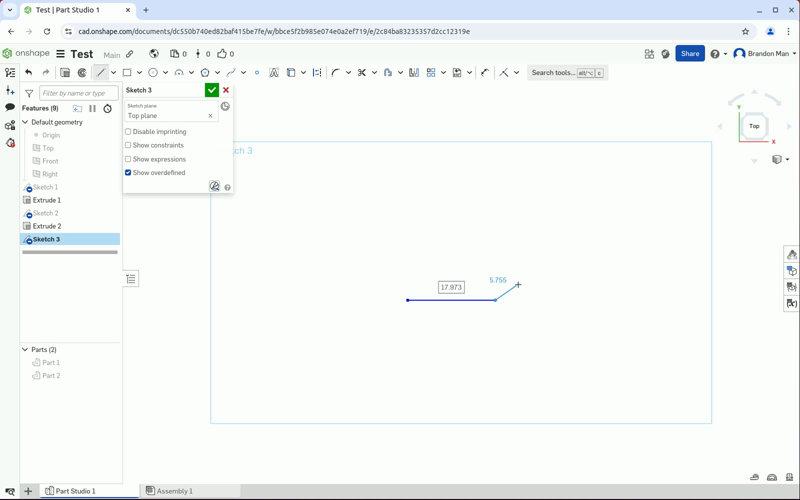
click(518, 284)
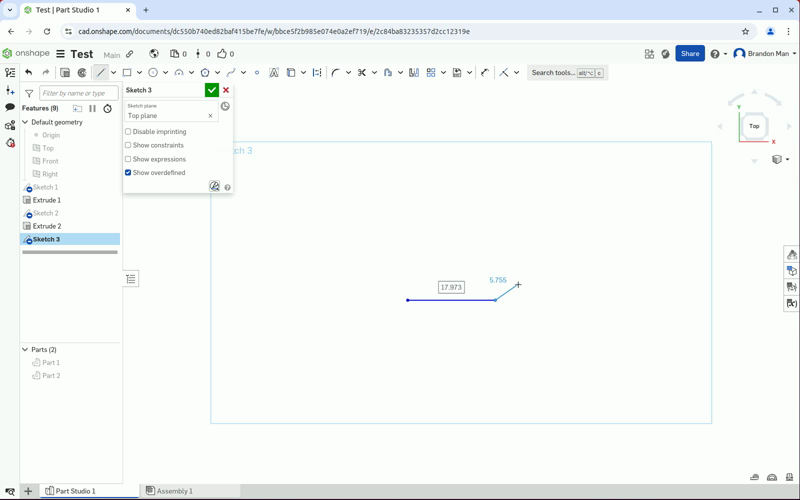
key_up(shift)
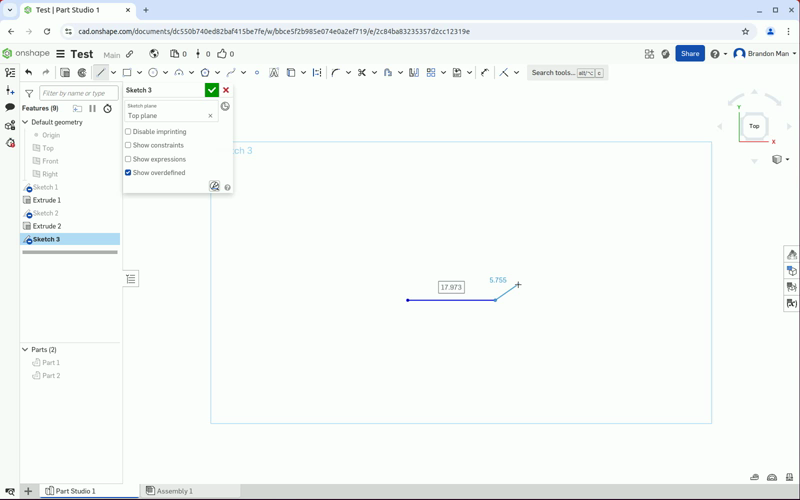
key_down(shift)
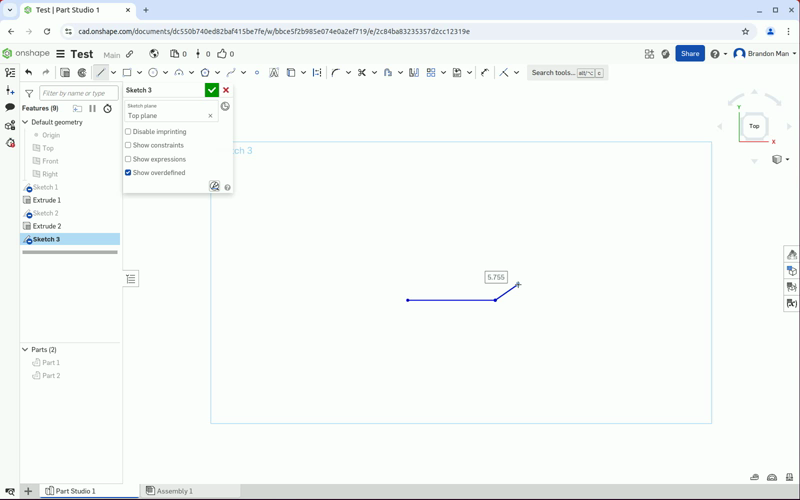
mouse_move(548, 284)
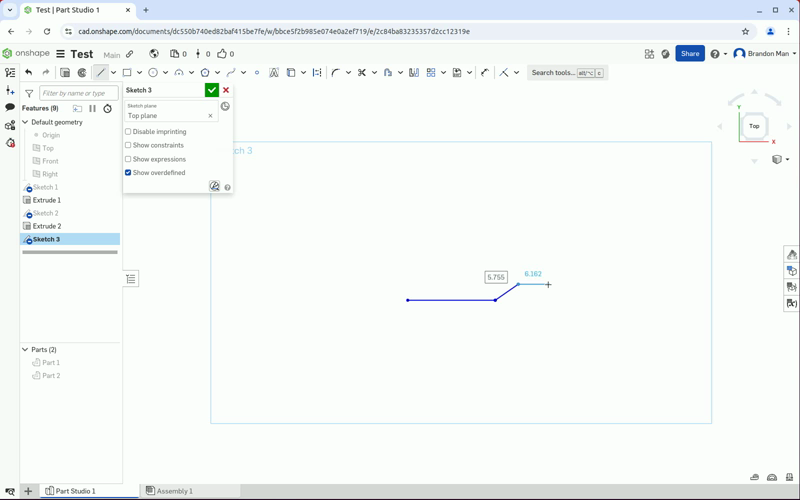
mouse_move(518, 273)
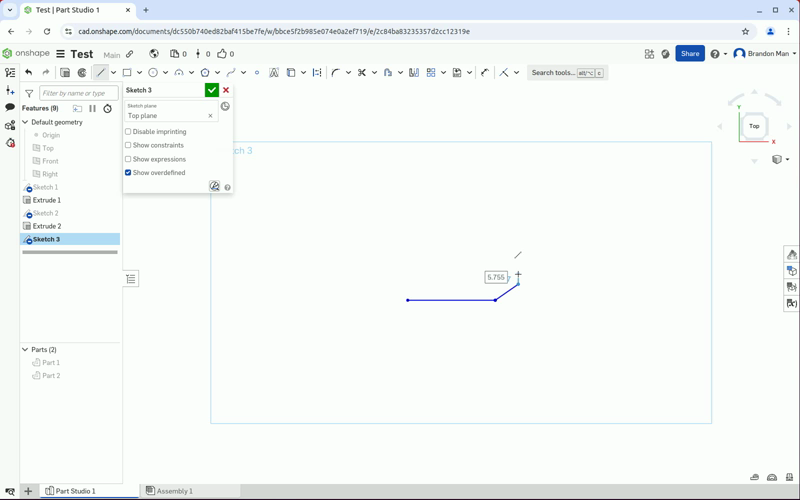
click(518, 273)
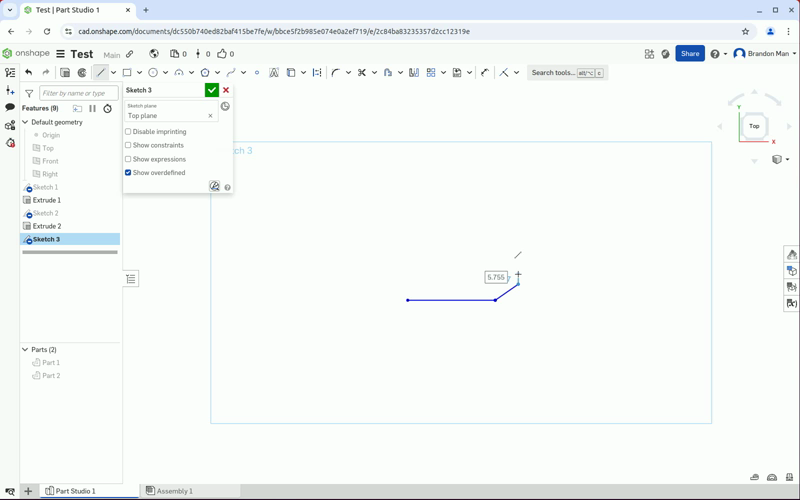
key_up(shift)
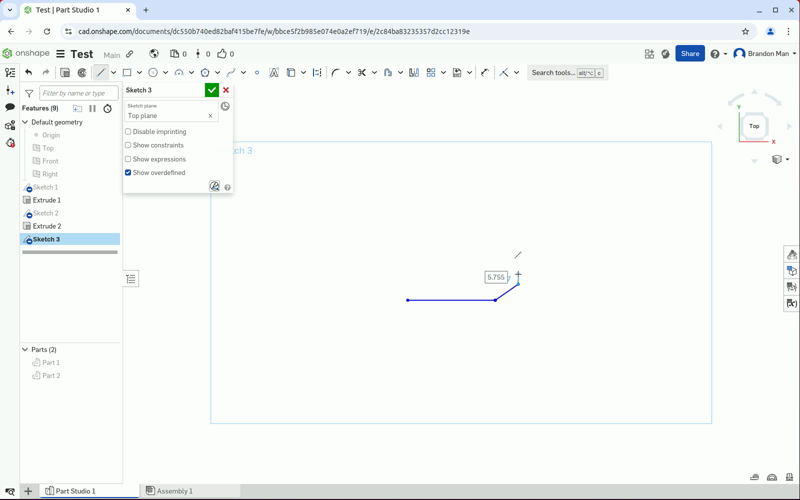
key_down(shift)
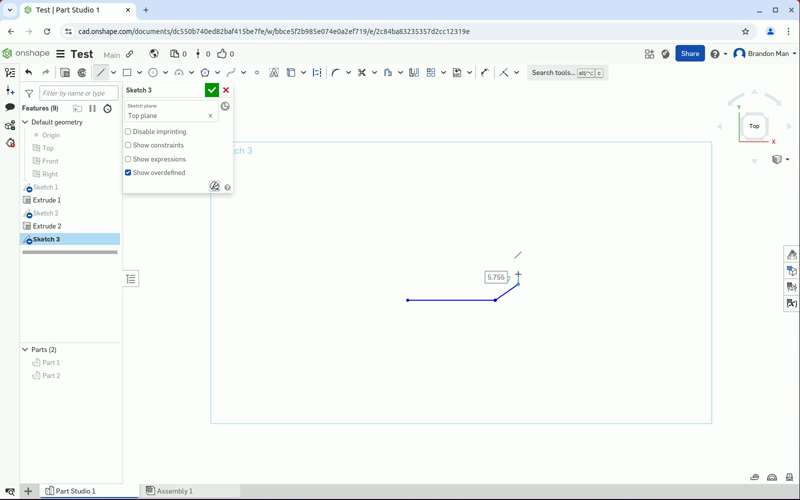
mouse_move(548, 273)
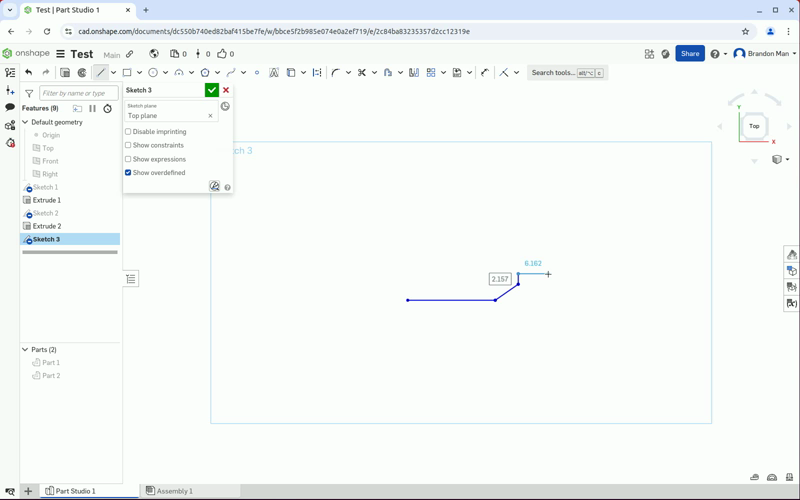
mouse_move(495, 257)
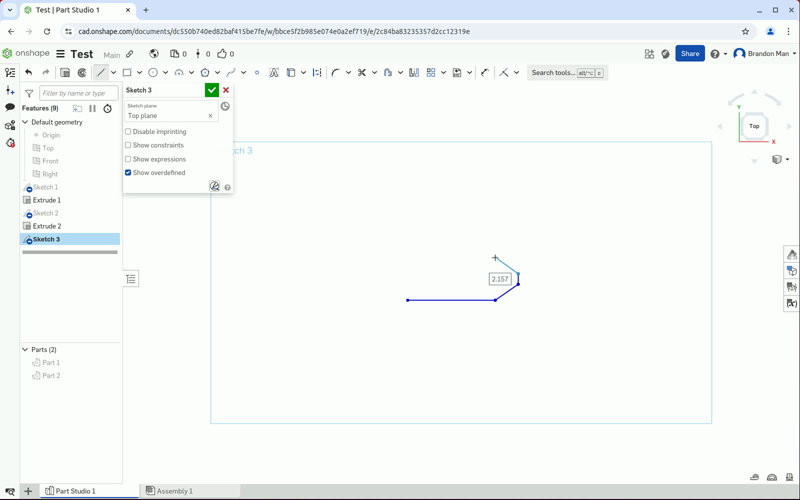
click(495, 257)
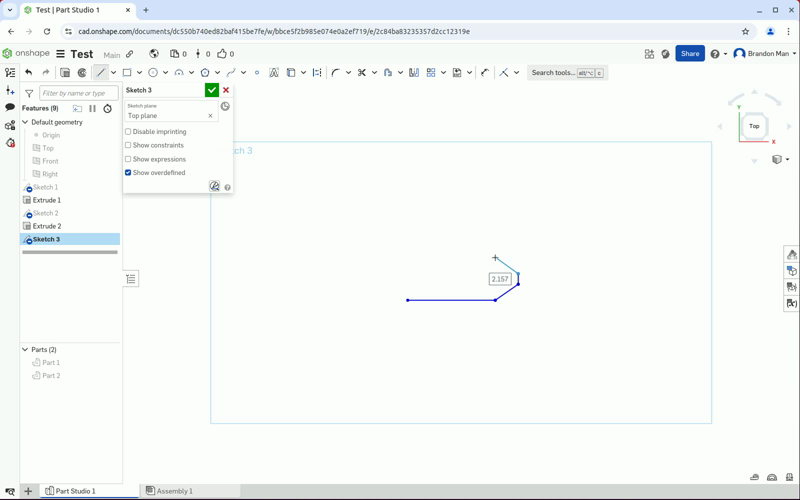
key_up(shift)
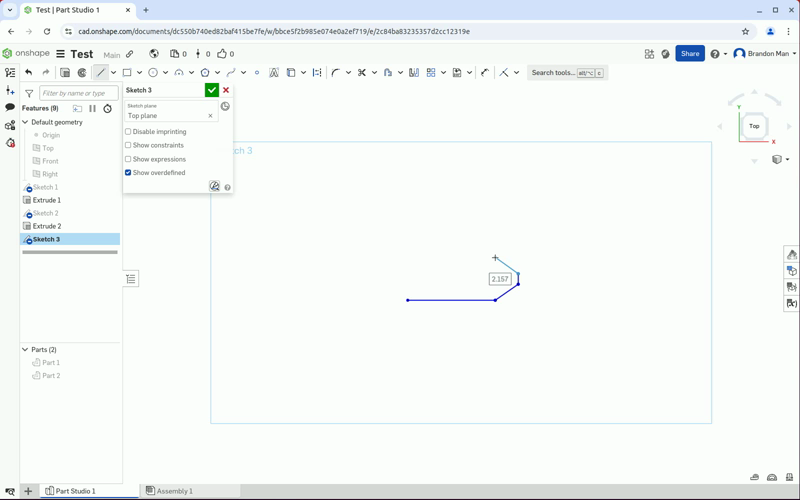
key_down(shift)
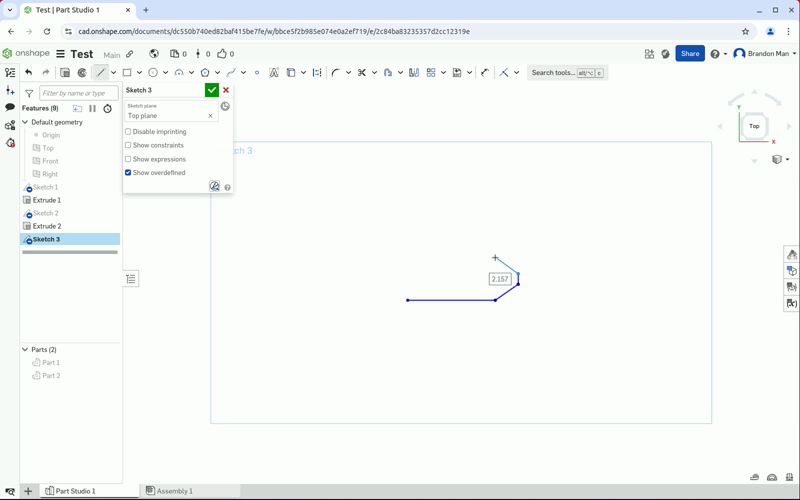
mouse_move(407, 257)
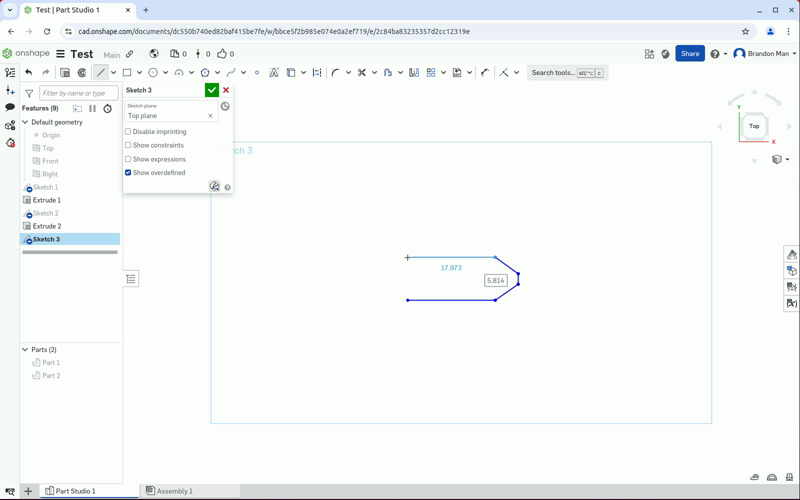
click(407, 257)
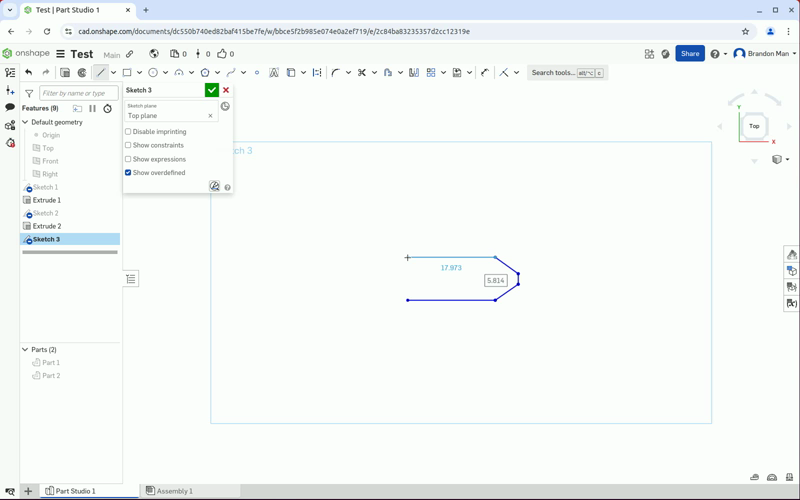
key_up(shift)
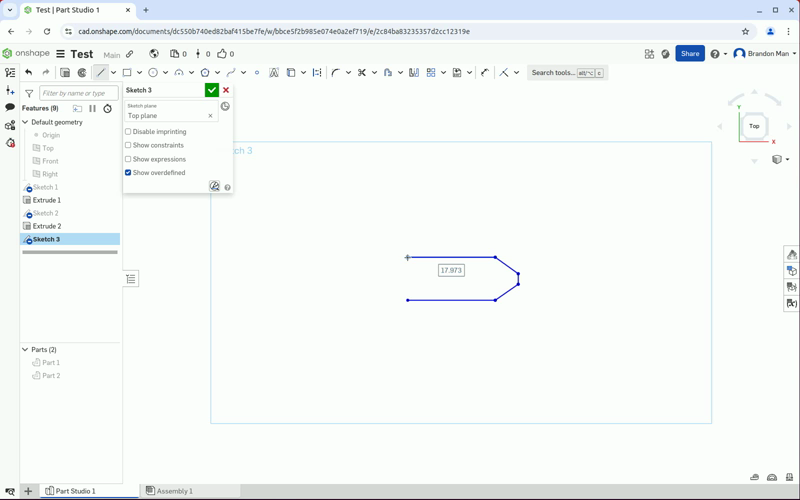
key_down(shift)
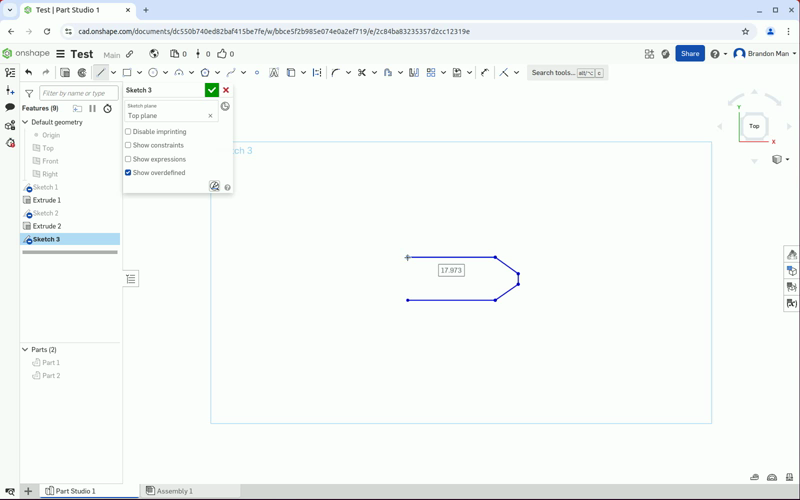
mouse_move(437, 257)
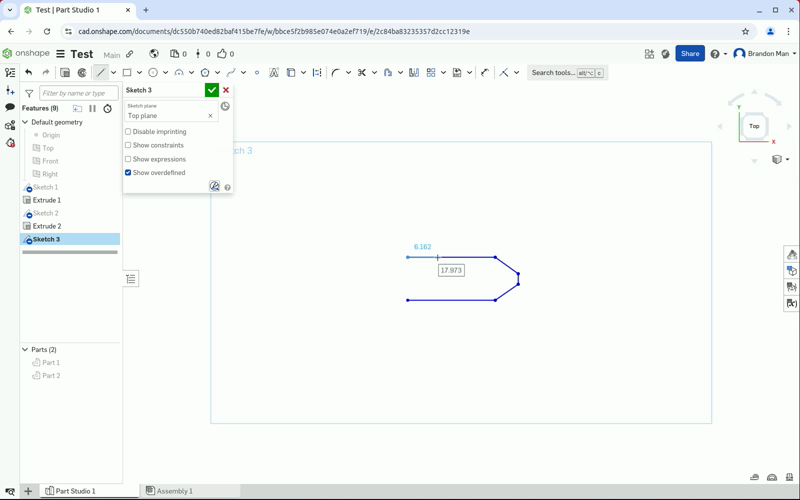
mouse_move(407, 266)
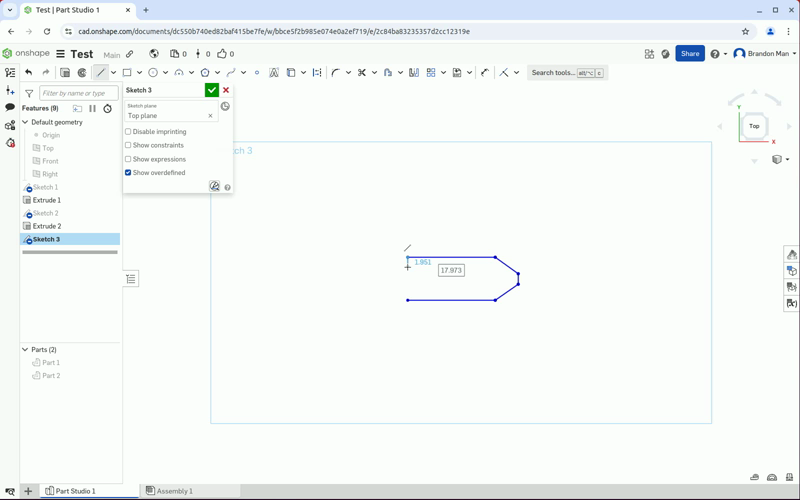
click(407, 266)
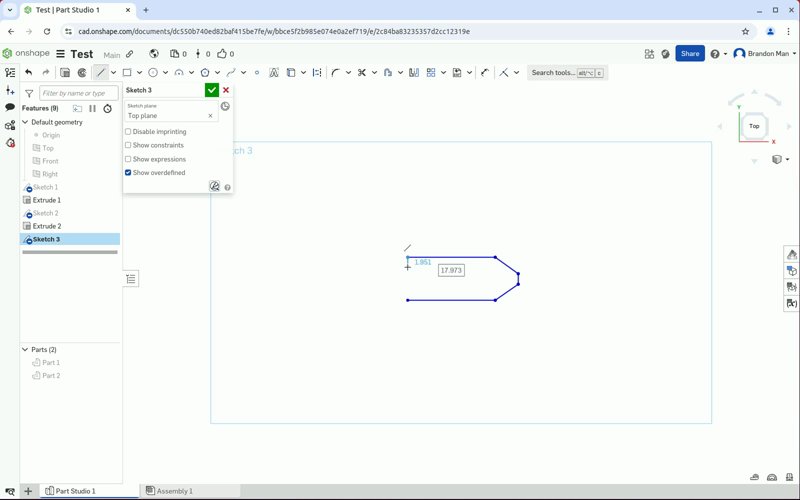
key_up(shift)
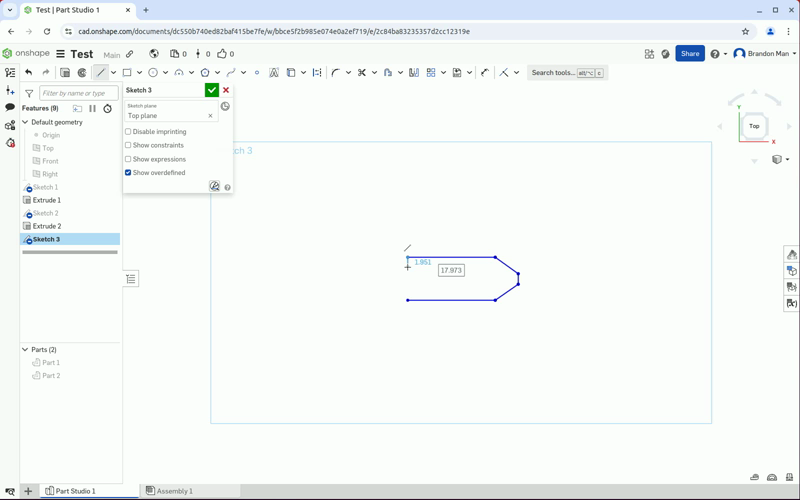
key_down(shift)
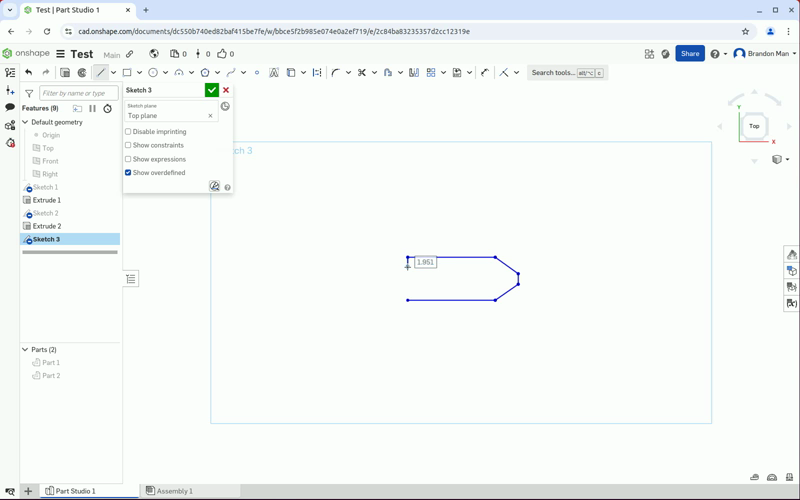
mouse_move(437, 266)
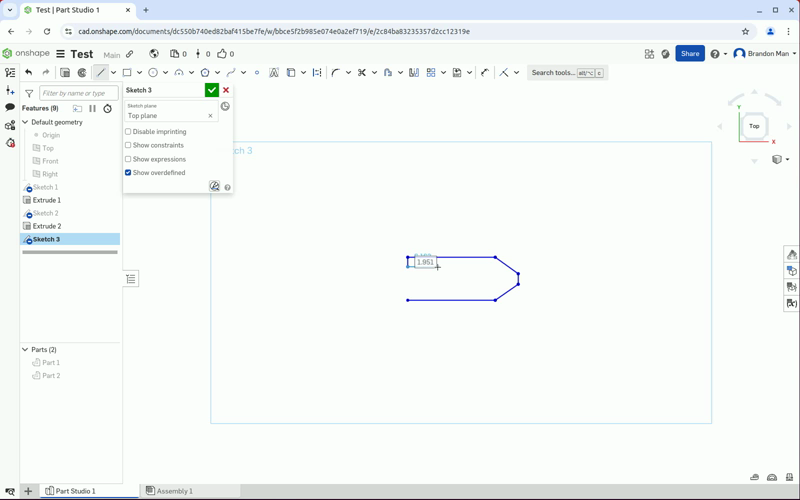
mouse_move(450, 266)
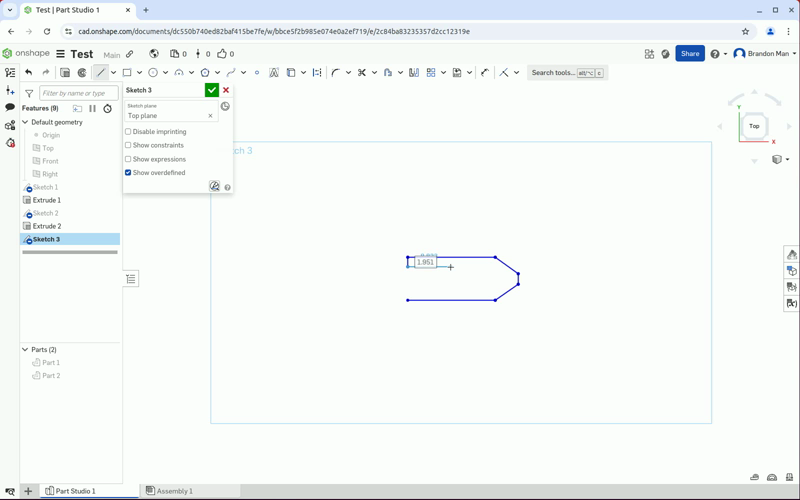
click(450, 266)
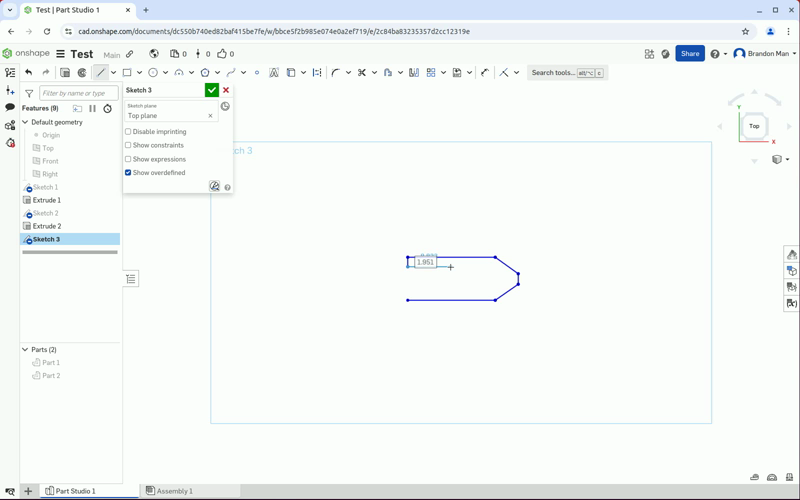
key_up(shift)
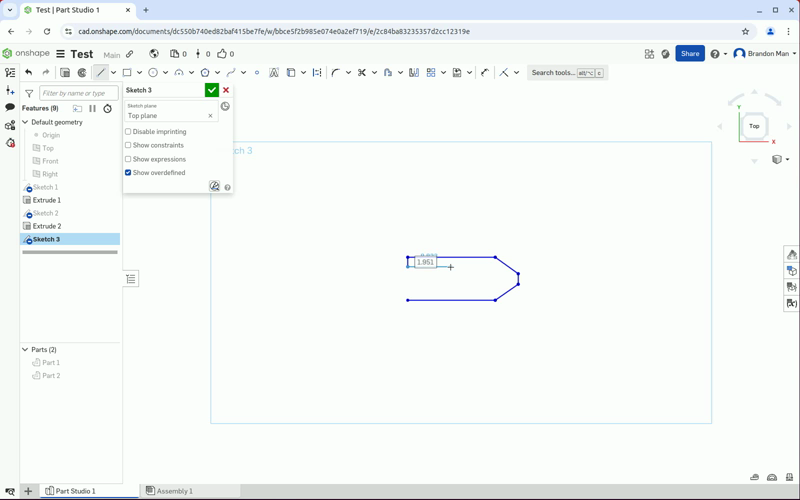
key_down(shift)
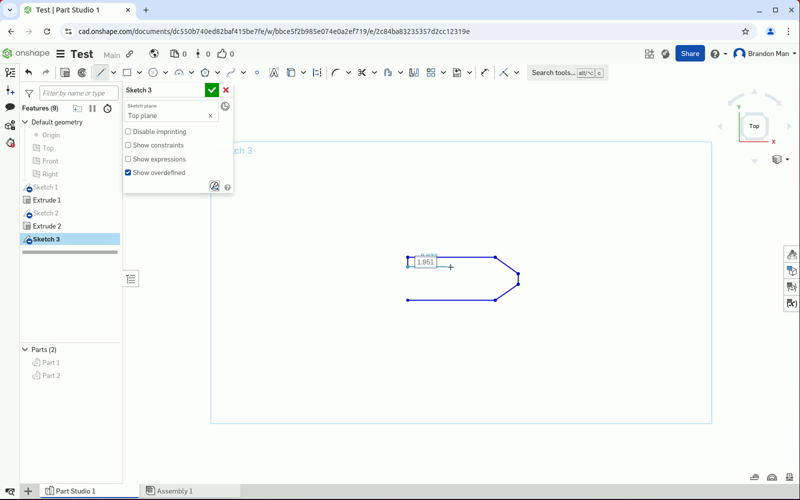
mouse_move(480, 266)
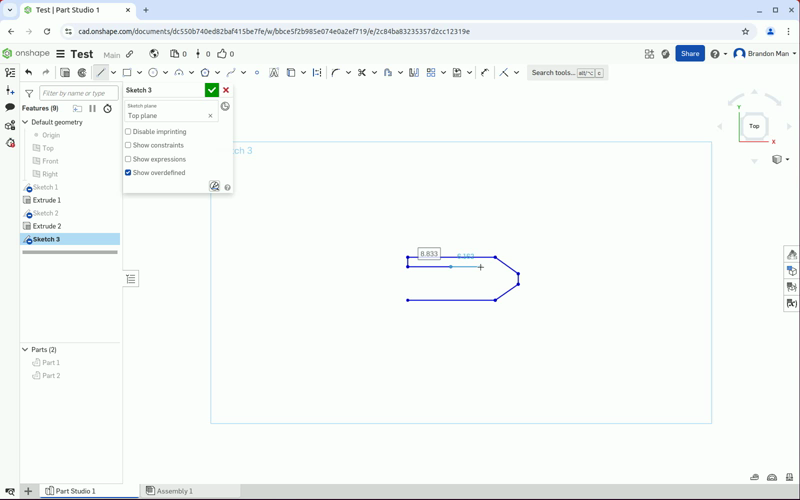
mouse_move(450, 291)
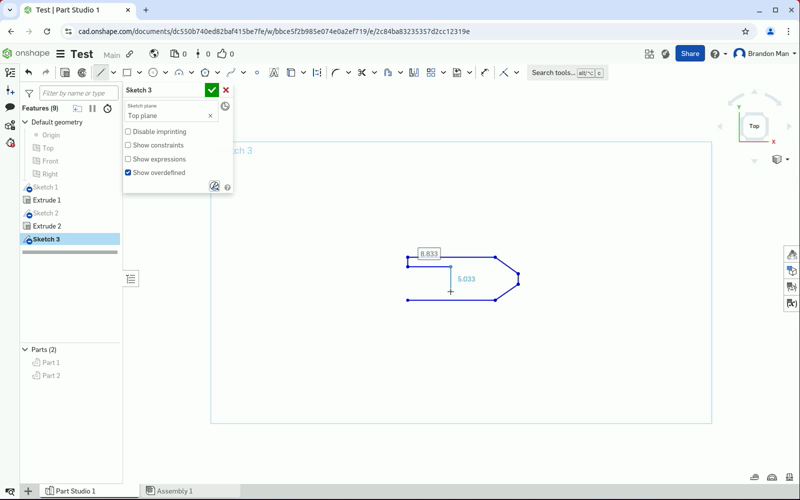
click(450, 291)
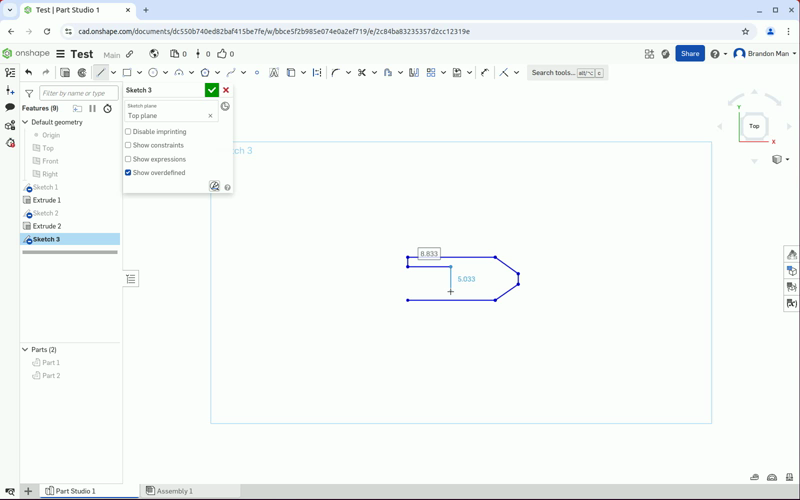
key_up(shift)
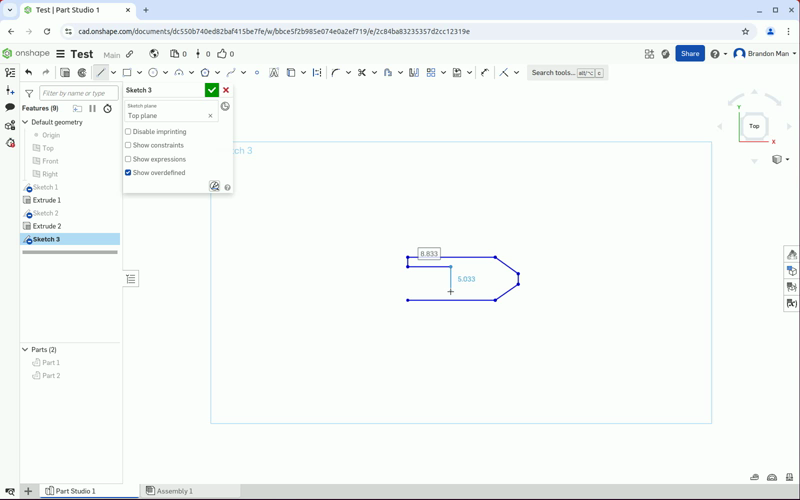
key_down(shift)
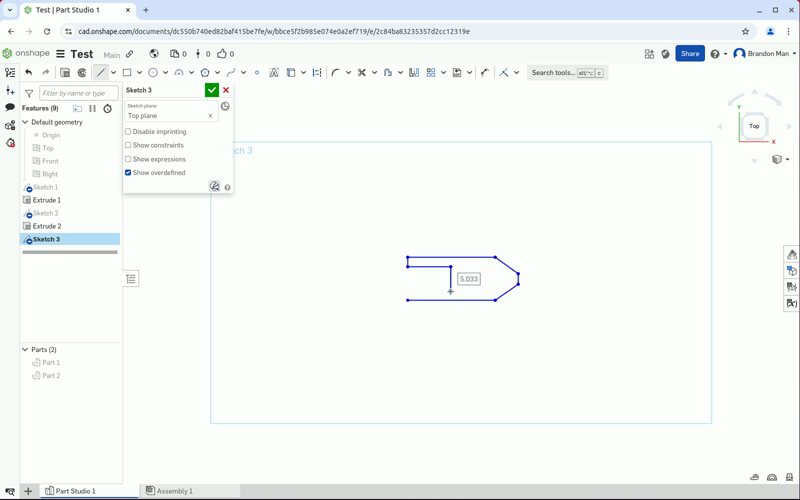
mouse_move(480, 291)
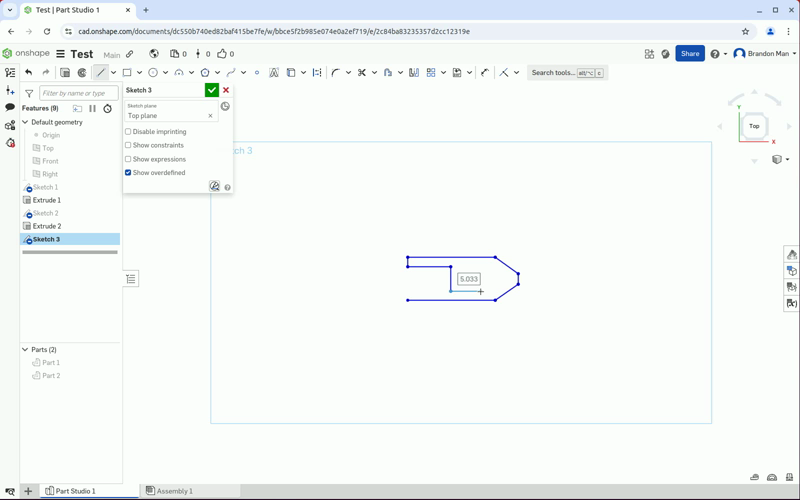
mouse_move(407, 291)
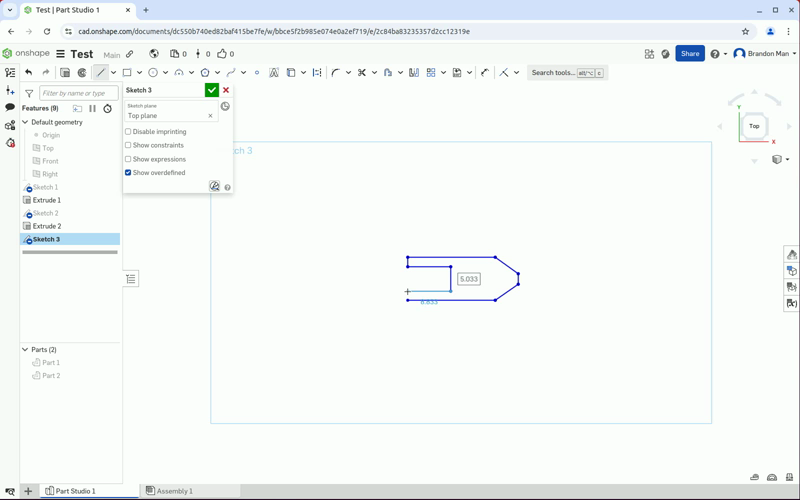
click(407, 291)
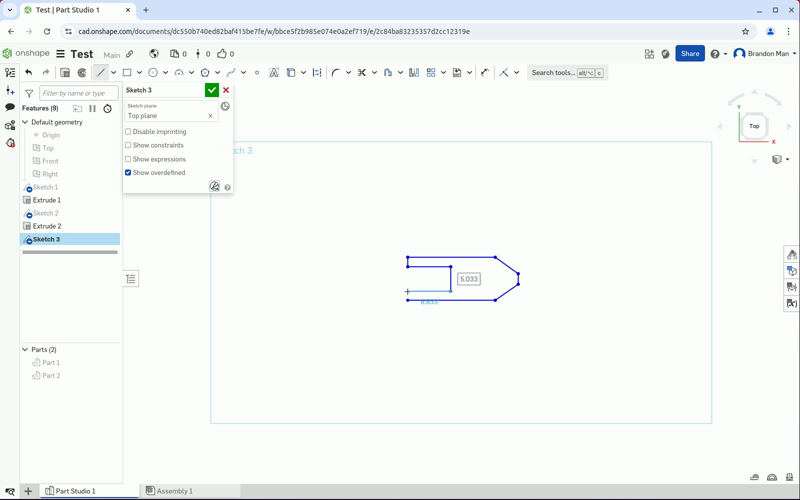
key_up(shift)
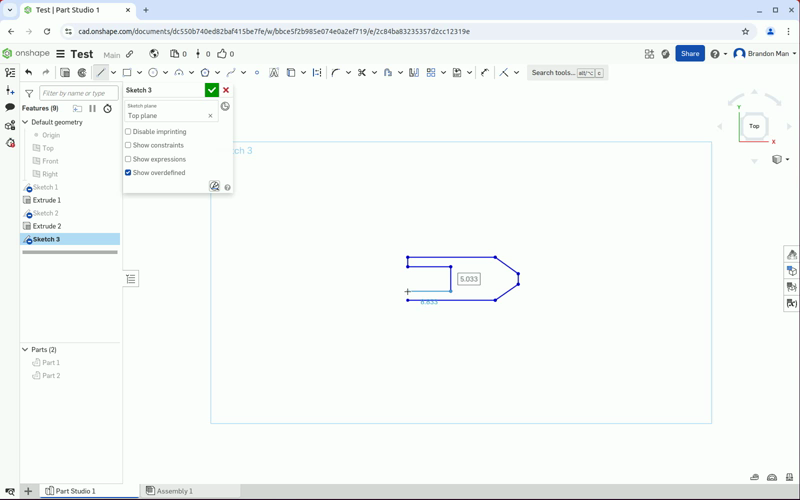
mouse_move(437, 291)
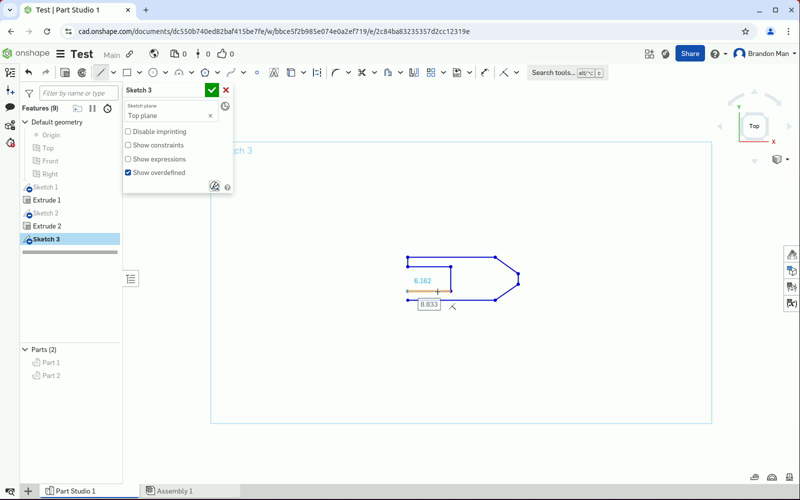
key_down(shift)
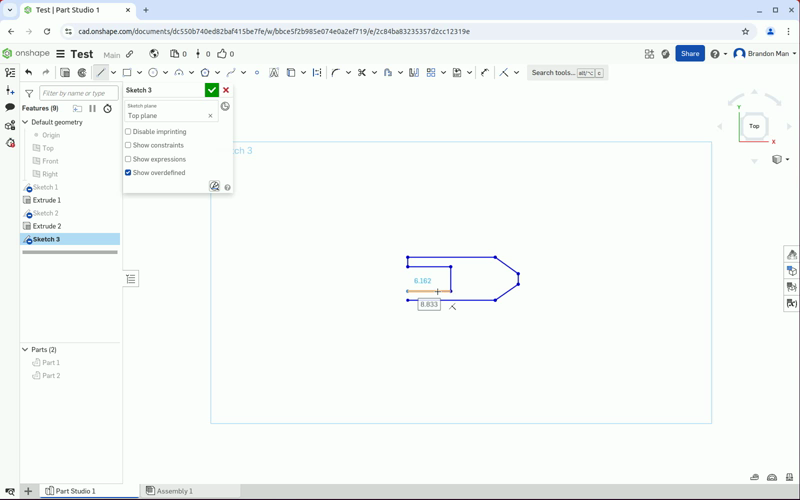
mouse_move(407, 300)
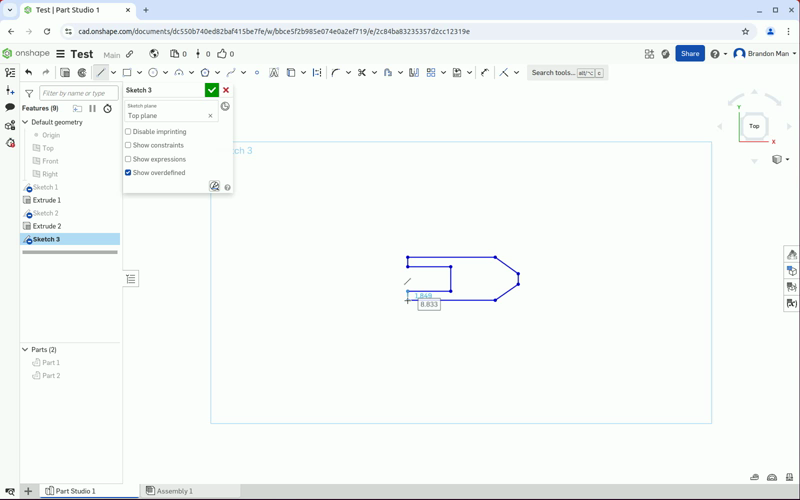
key_up(shift)
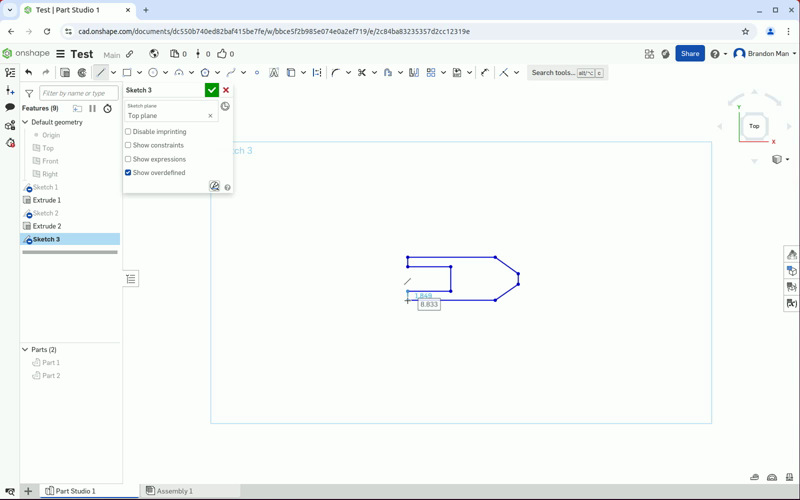
click(407, 300)
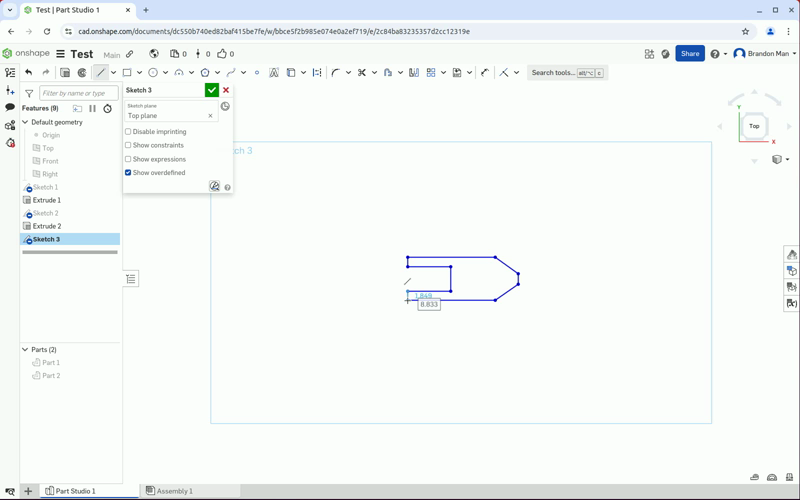
key(esc)
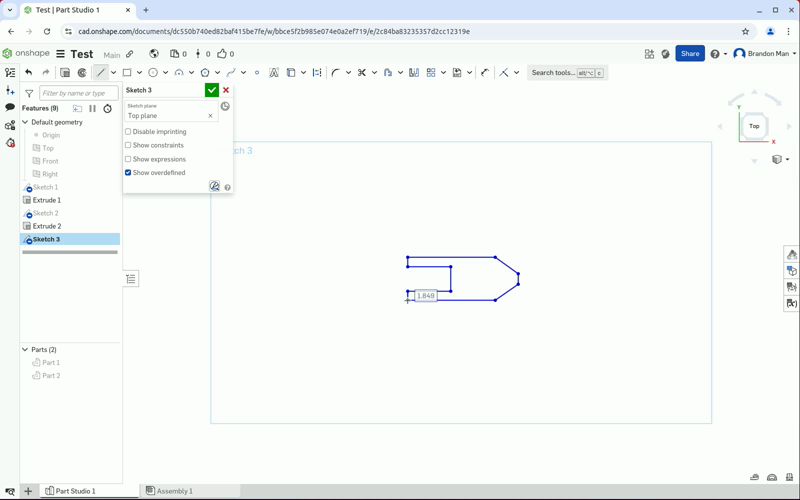
mouse_move(430, 264)
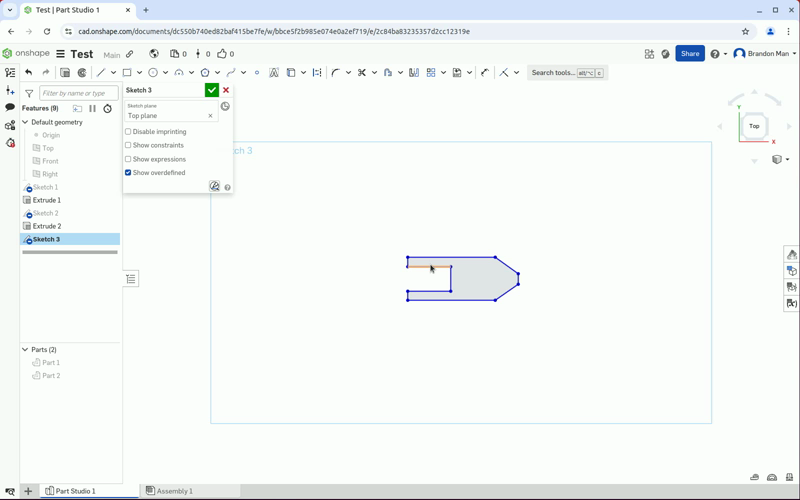
click(430, 264)
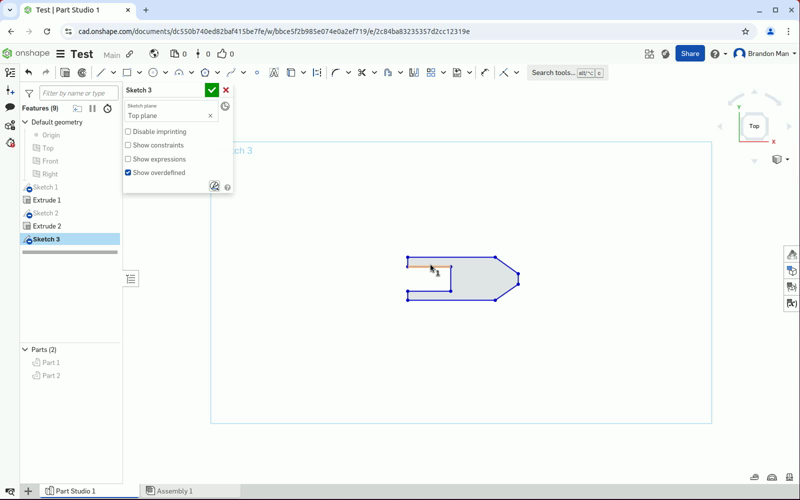
mouse_move(73, 352)
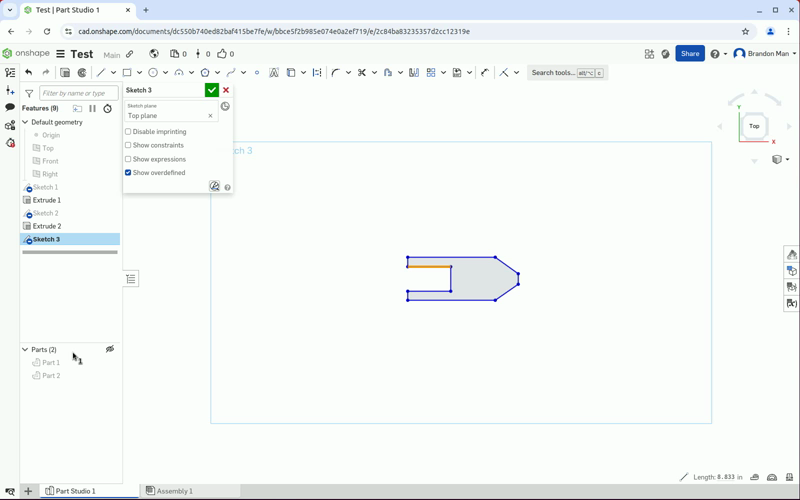
key(shift+y)
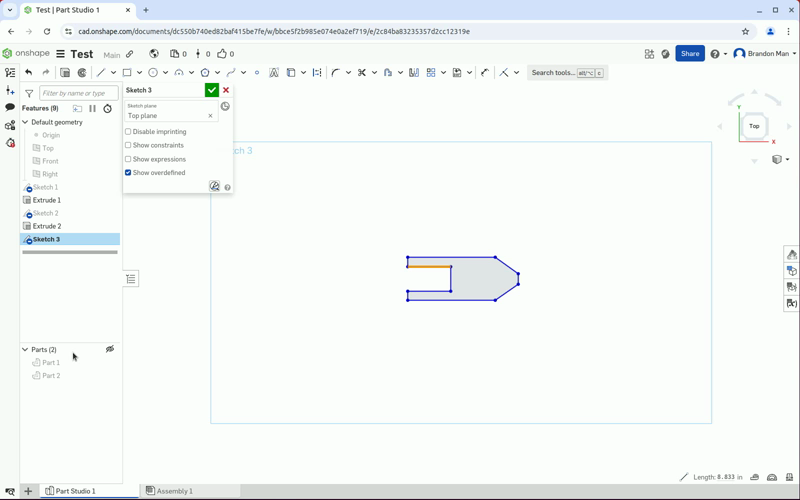
key(shift+e)
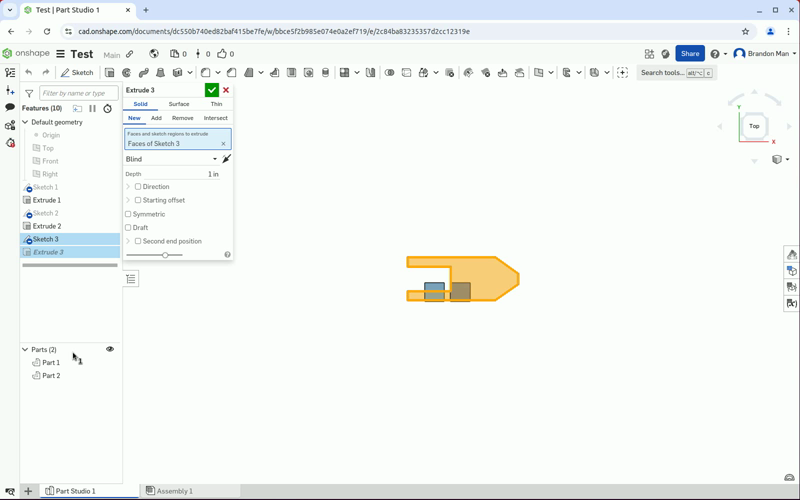
mouse_move(143, 106)
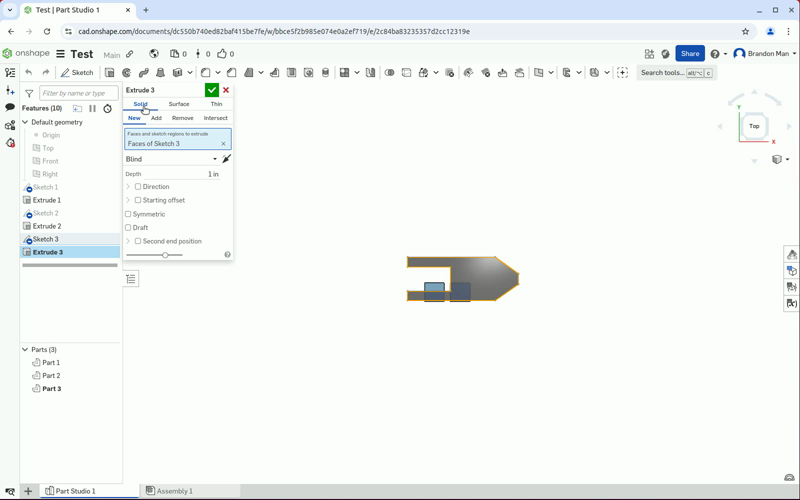
click(143, 106)
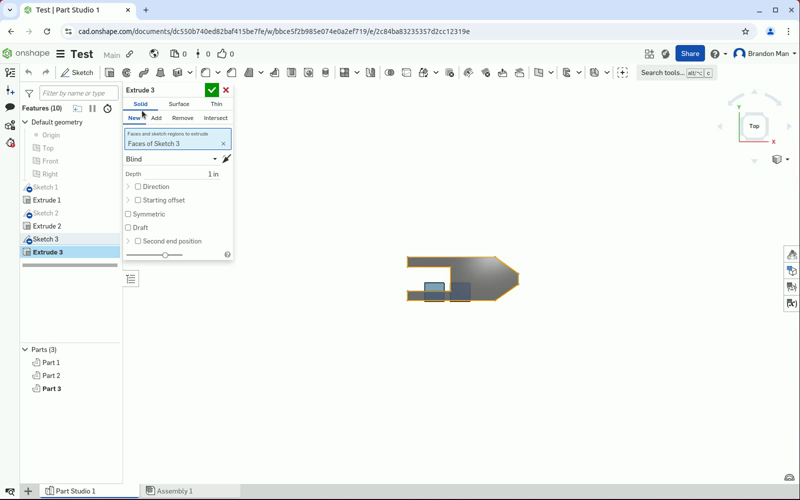
mouse_move(137, 120)
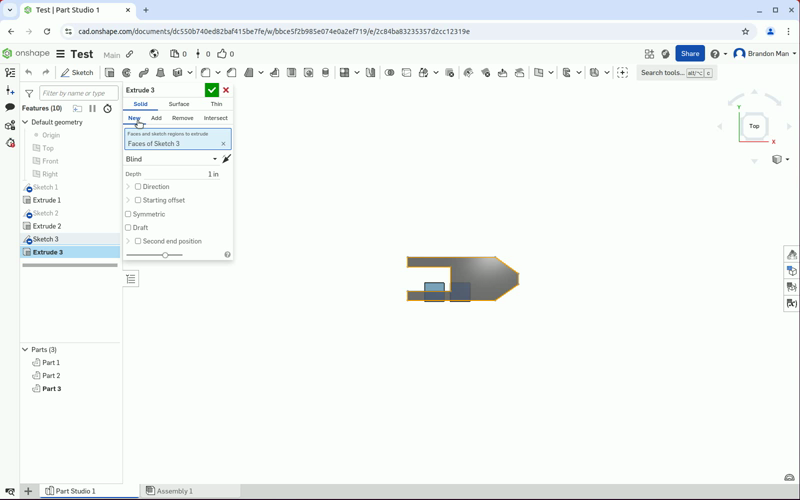
click(137, 120)
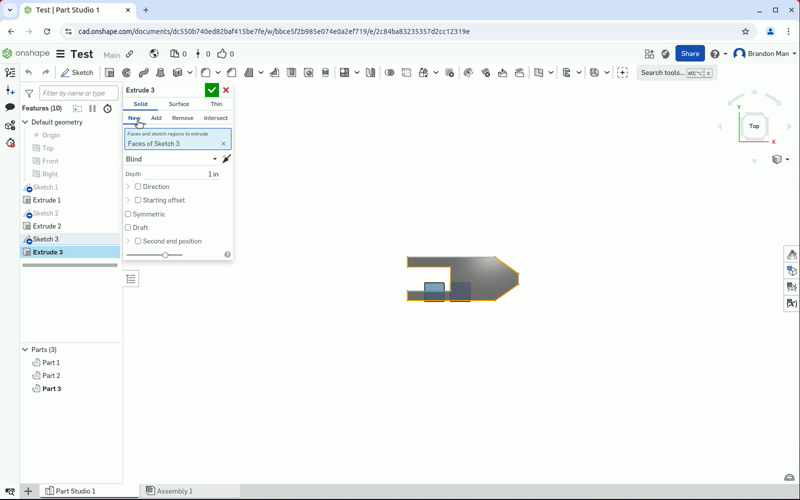
key(tab, 4)
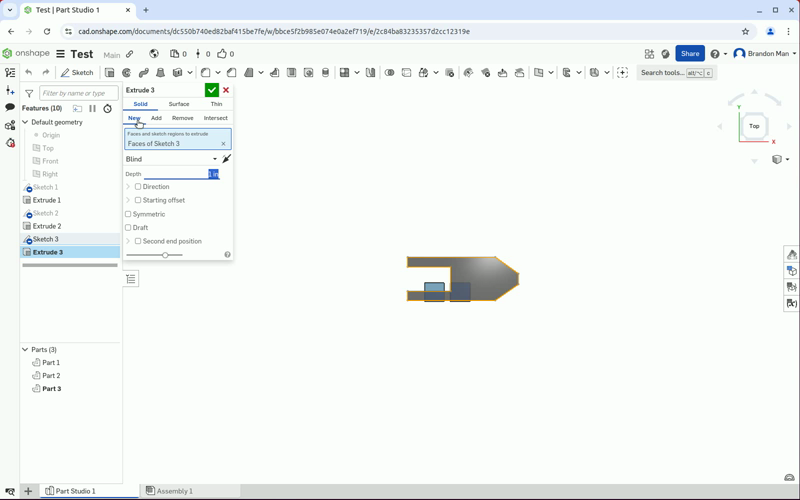
text(7.943)
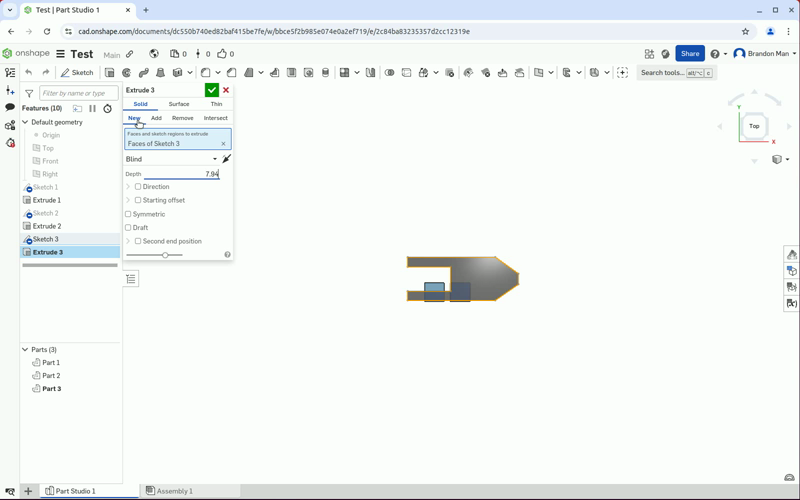
key(enter)
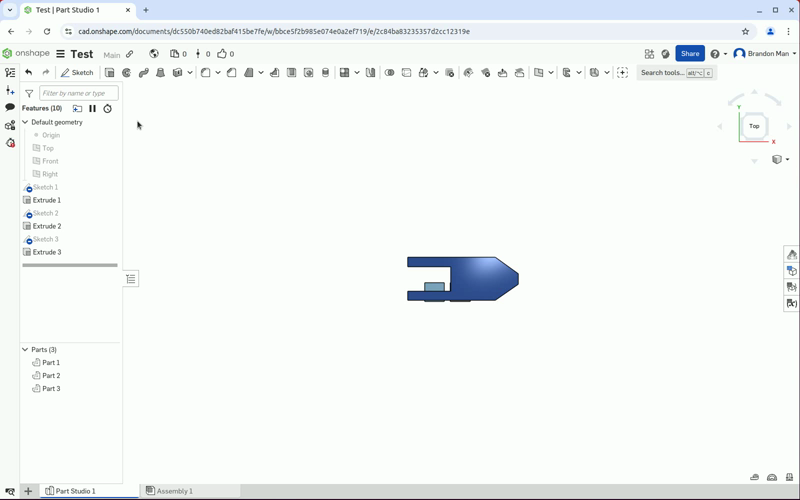
key(shift+h)
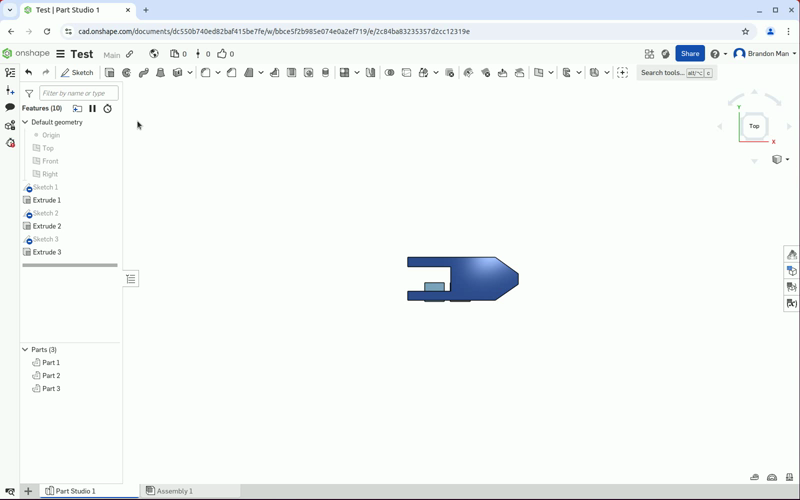
key(shift+h)
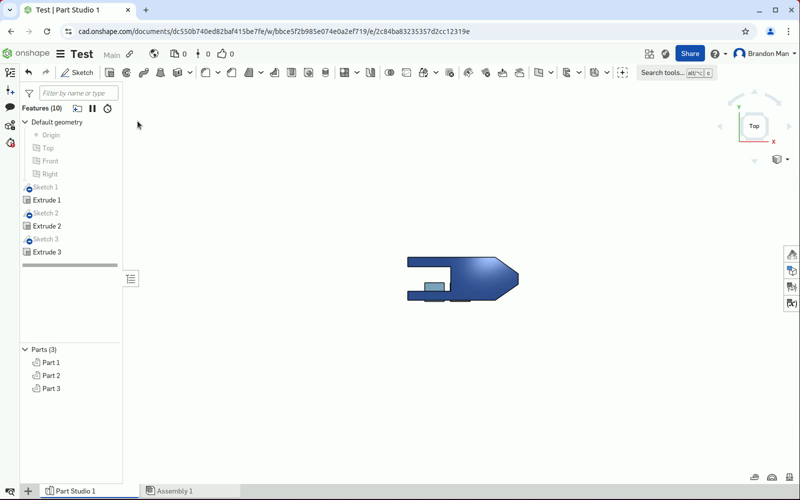
mouse_move(73, 189)
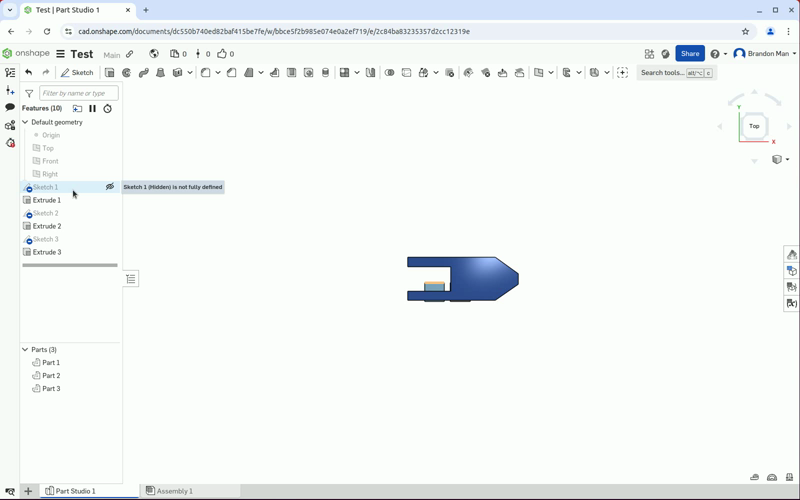
click(73, 189)
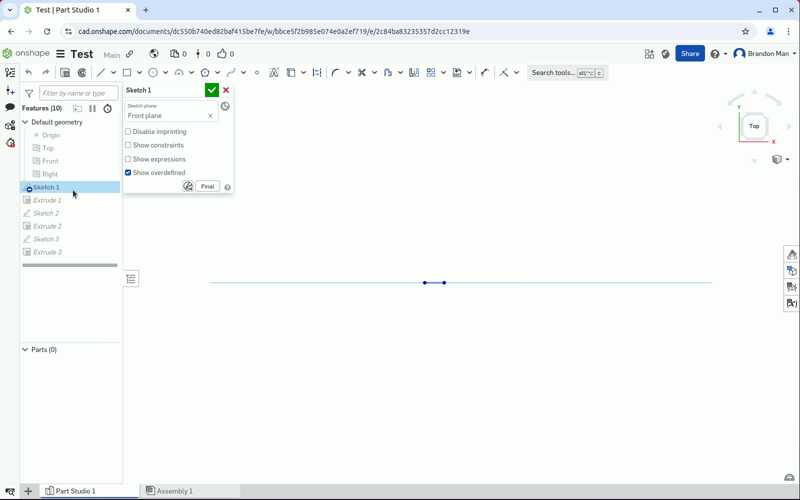
mouse_move(229, 92)
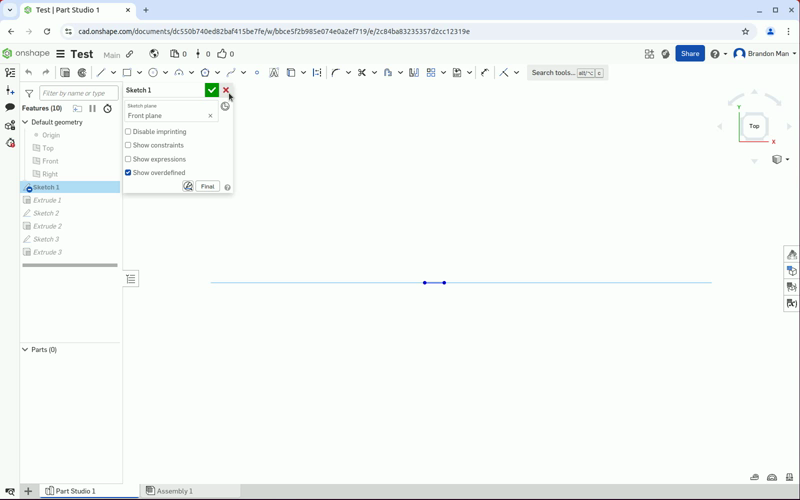
click(229, 92)
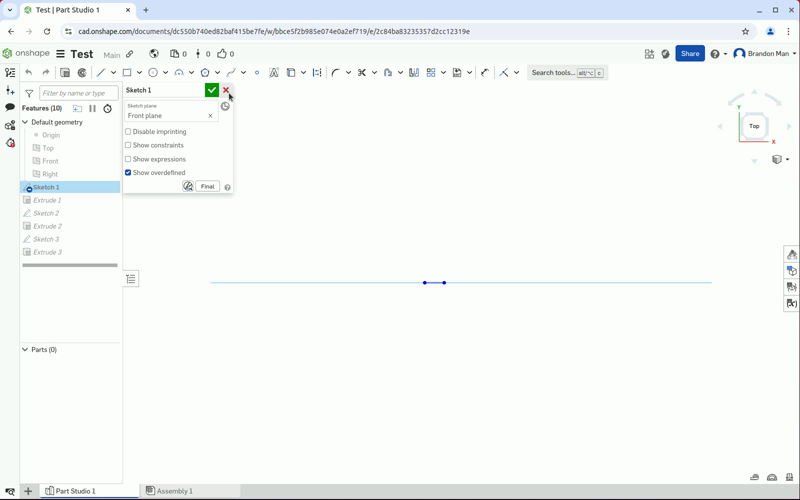
key(shift+s)
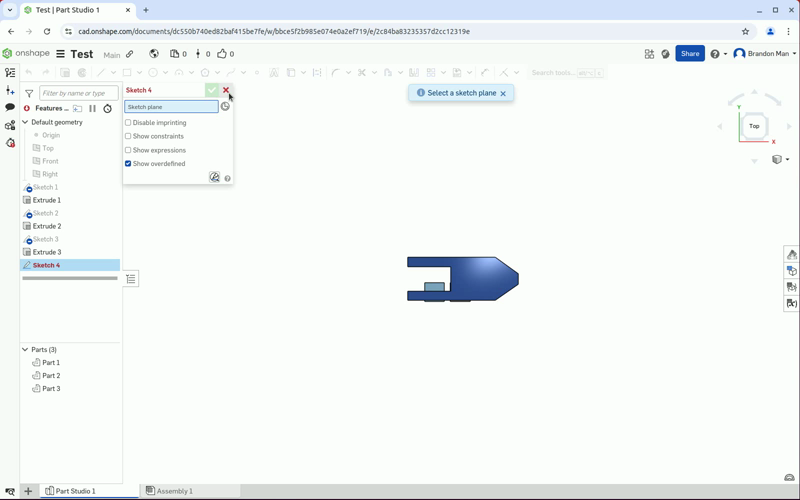
mouse_move(73, 150)
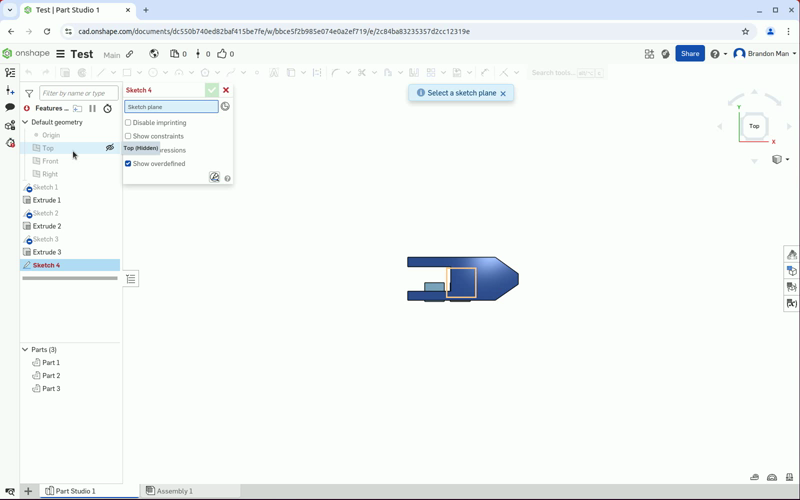
click(73, 150)
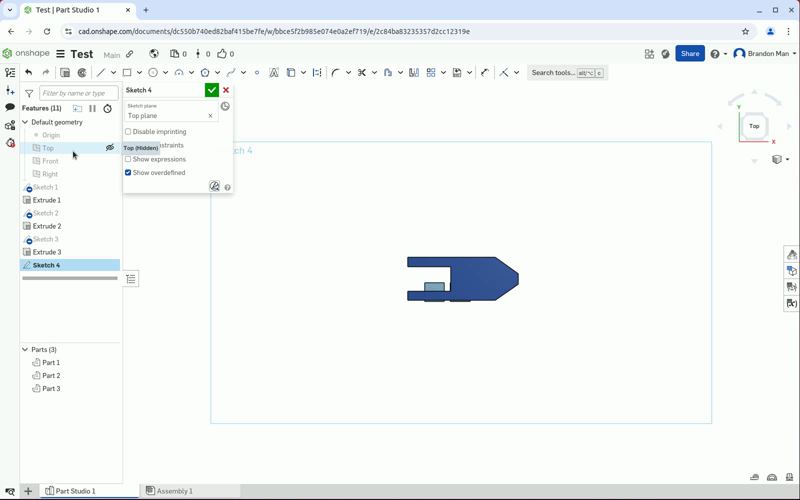
mouse_move(73, 352)
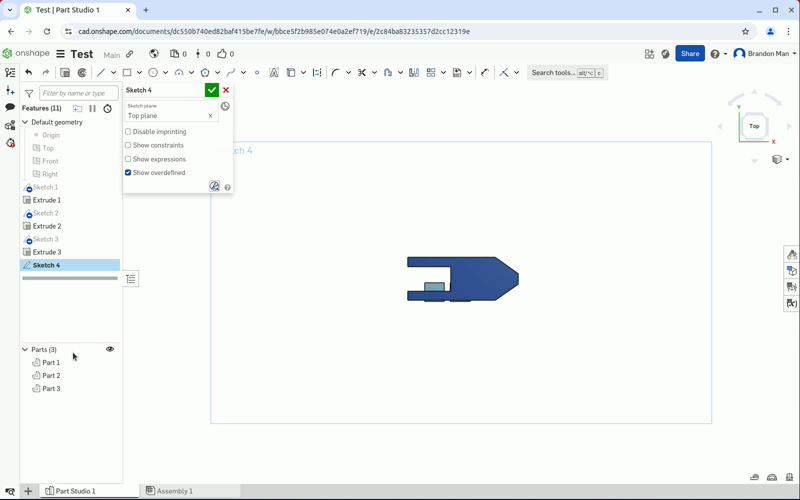
key(y)
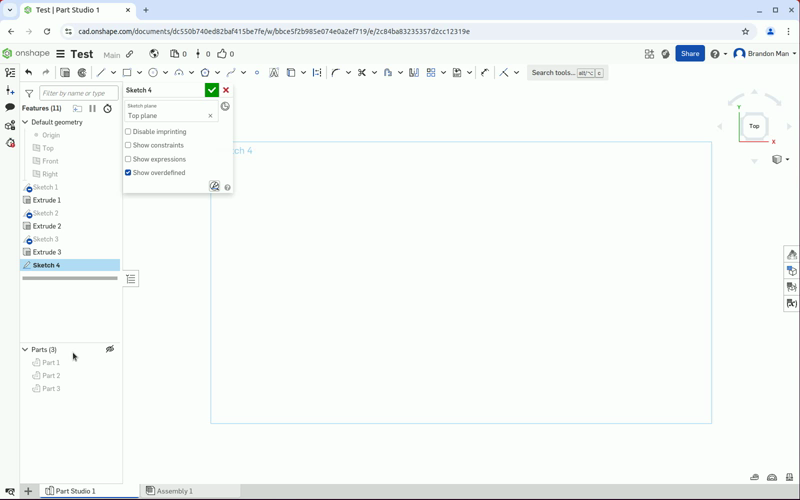
key(l)
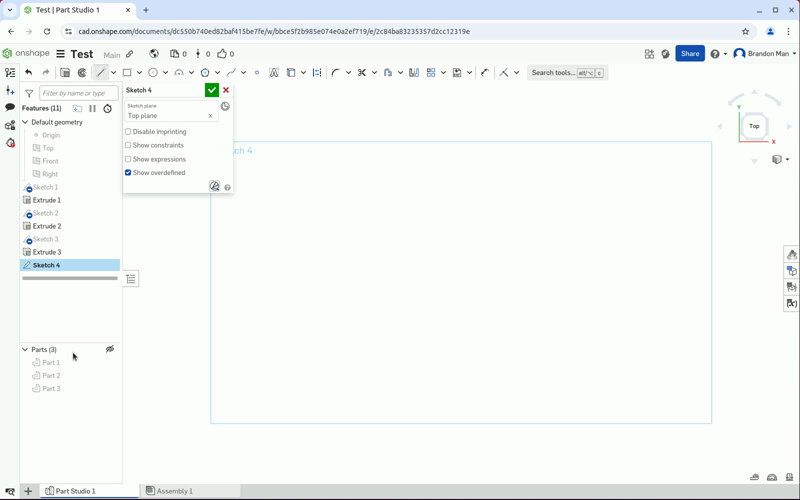
key_down(shift)
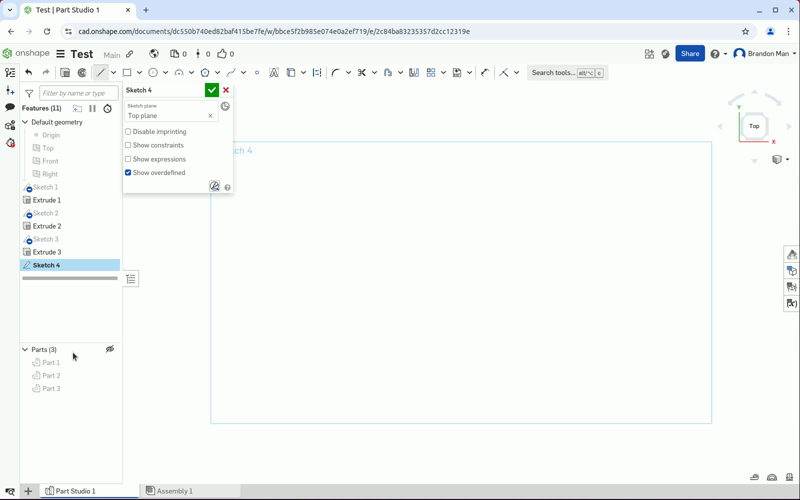
mouse_move(407, 212)
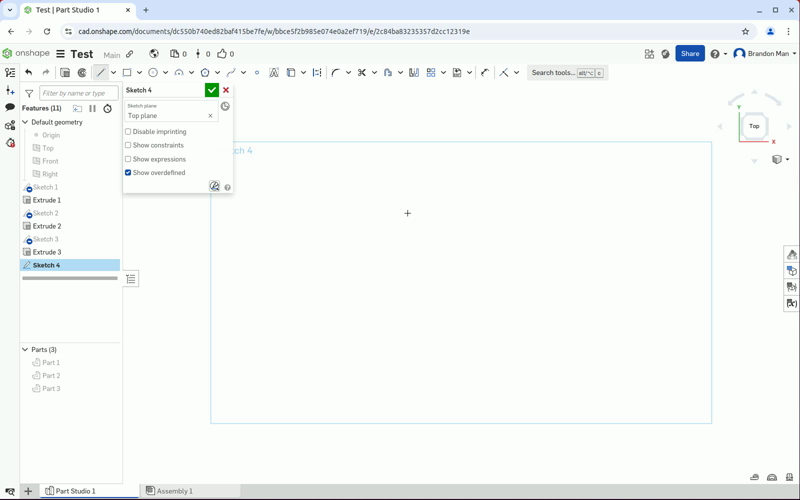
click(407, 212)
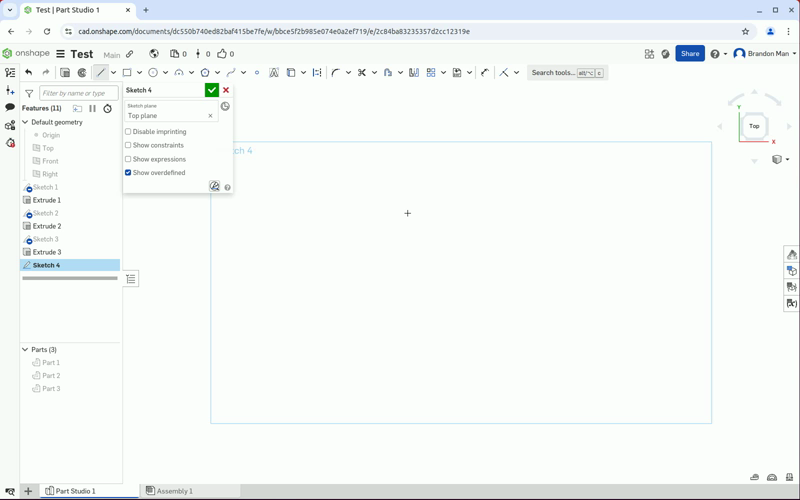
key_up(shift)
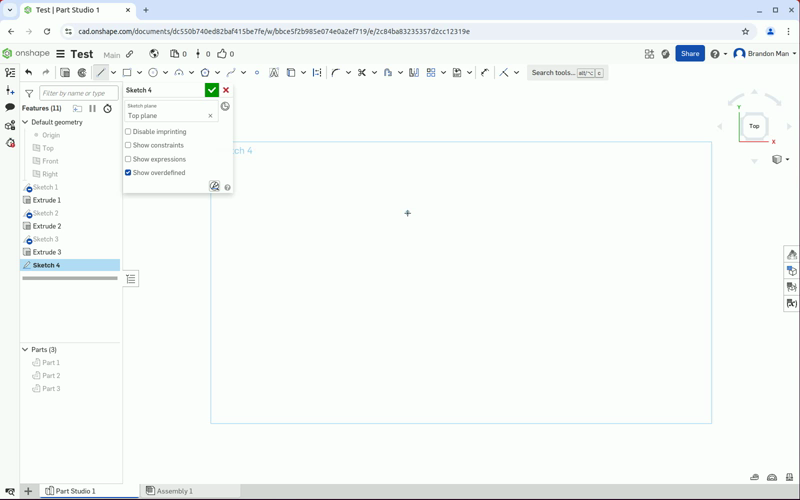
key_down(shift)
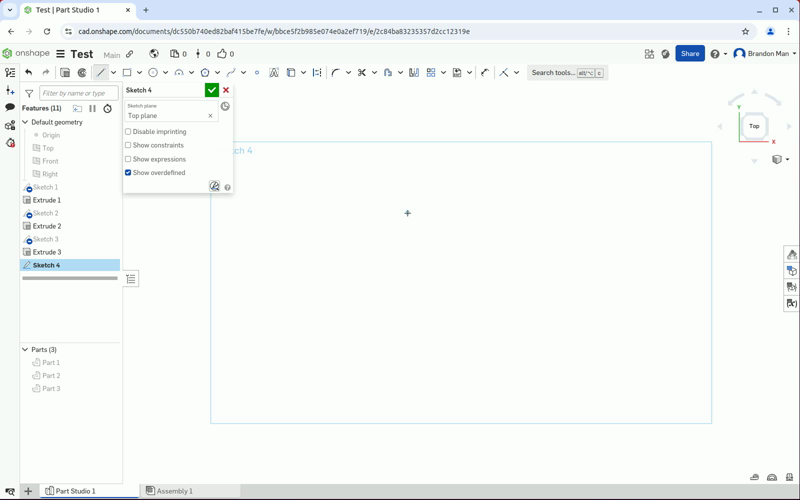
mouse_move(495, 212)
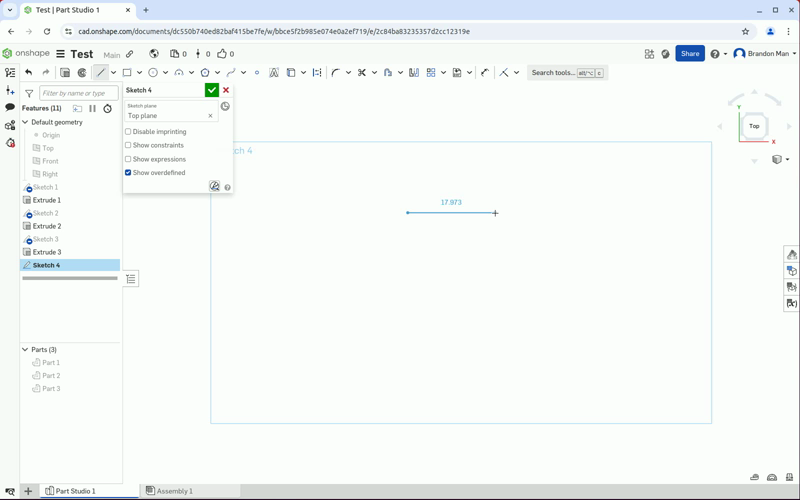
click(495, 212)
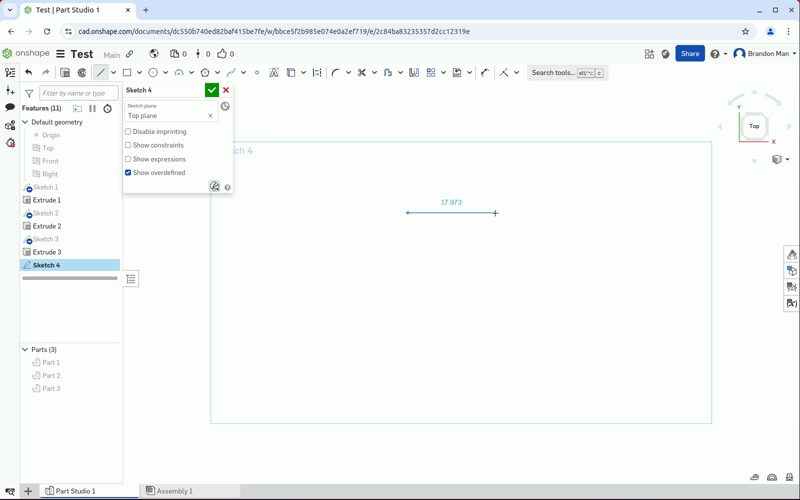
key_up(shift)
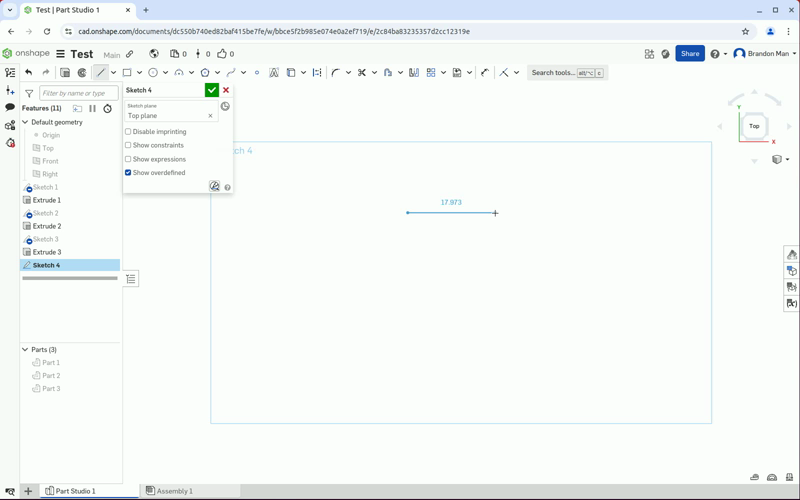
key_down(shift)
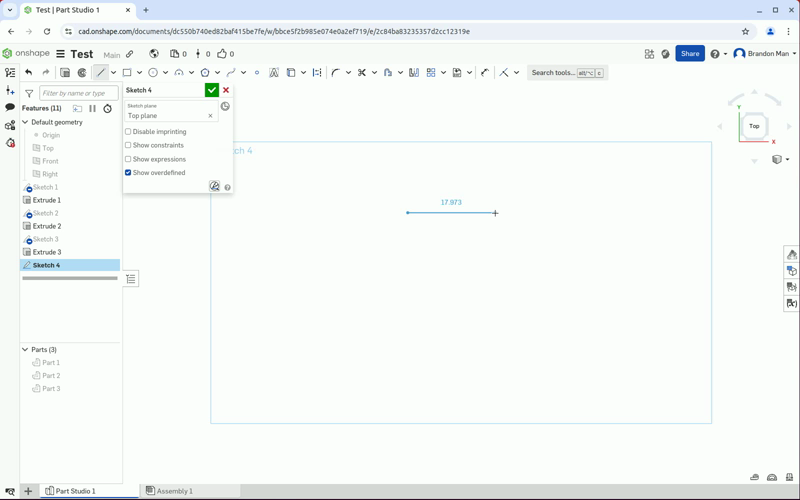
mouse_move(525, 212)
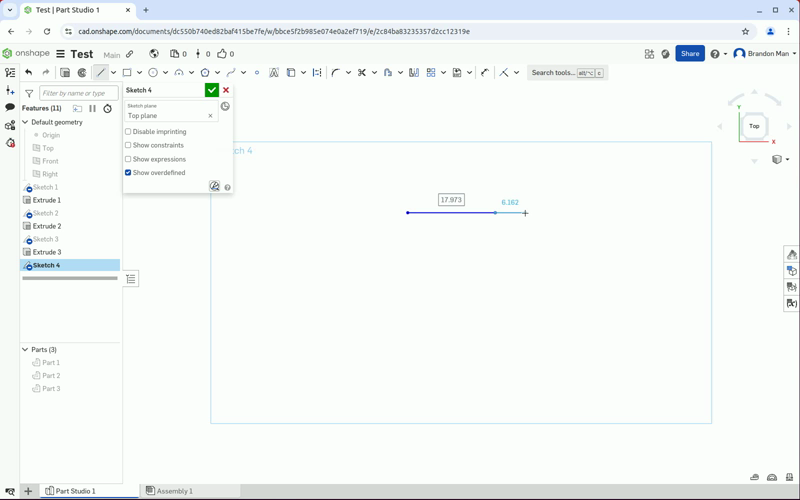
mouse_move(518, 196)
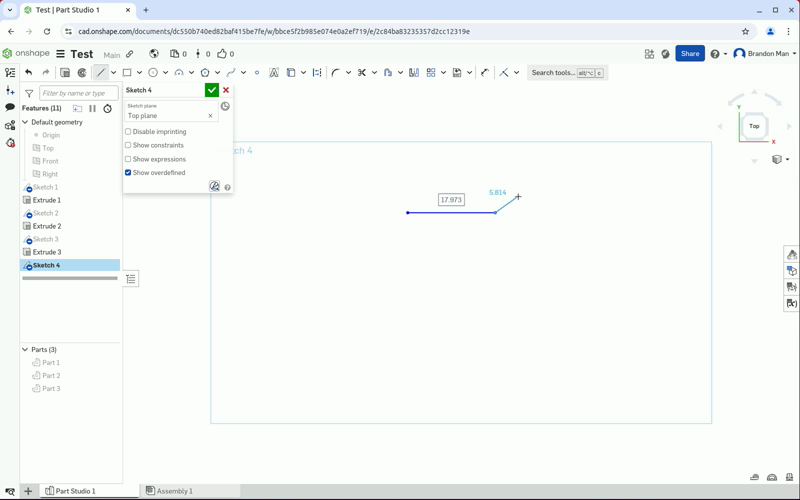
click(518, 196)
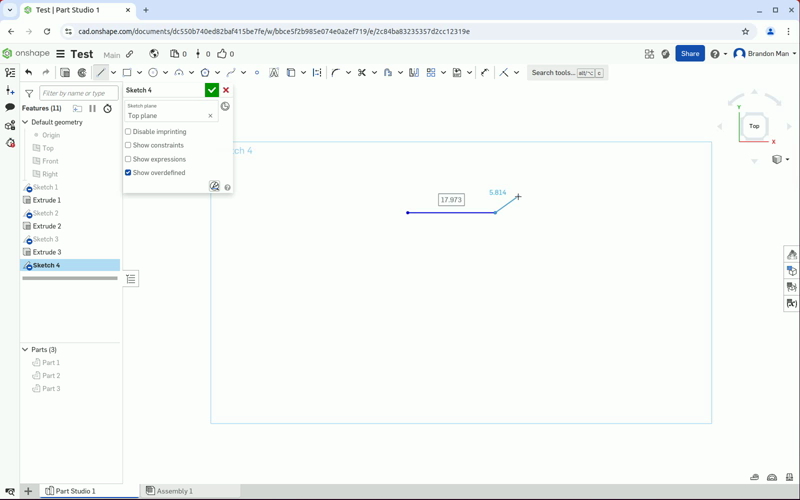
key_up(shift)
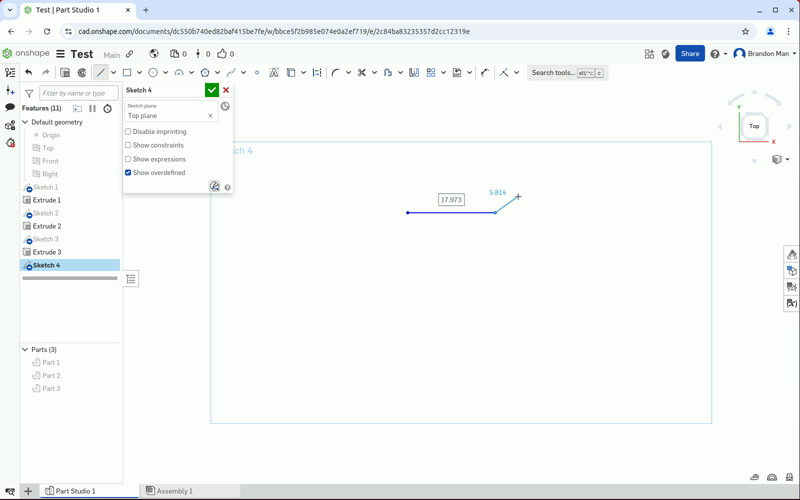
key_down(shift)
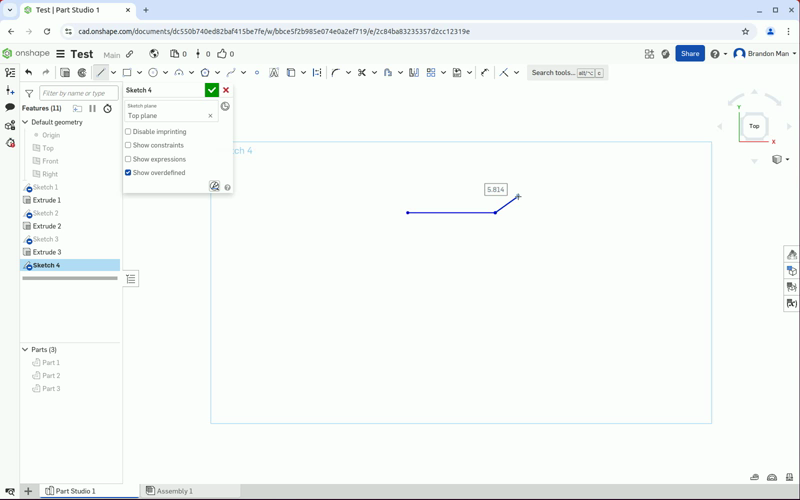
mouse_move(548, 196)
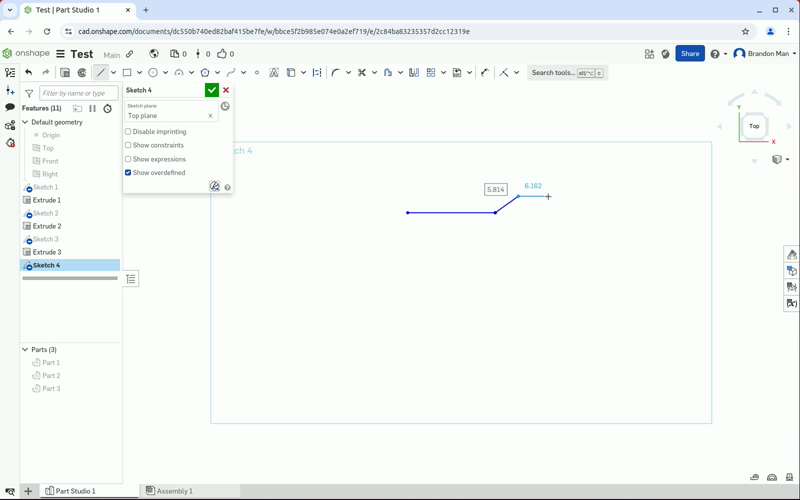
mouse_move(518, 186)
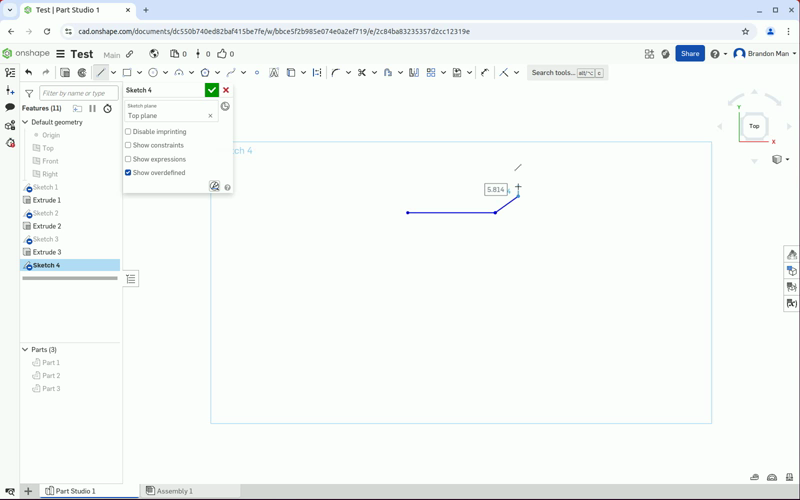
click(518, 186)
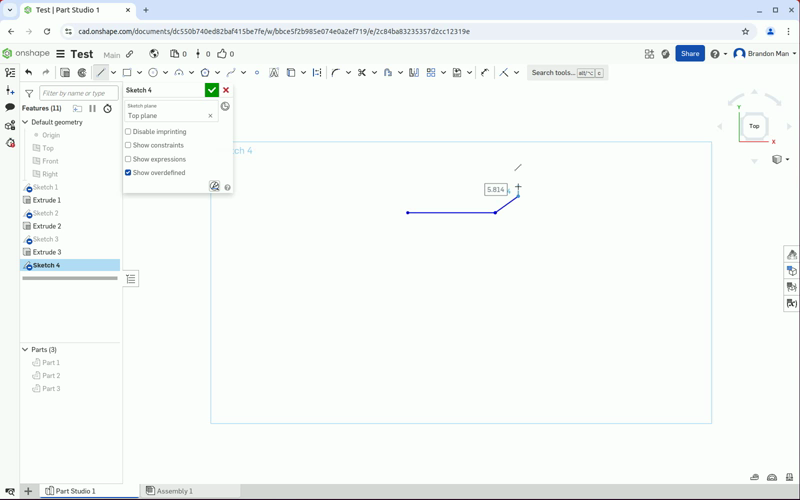
key_up(shift)
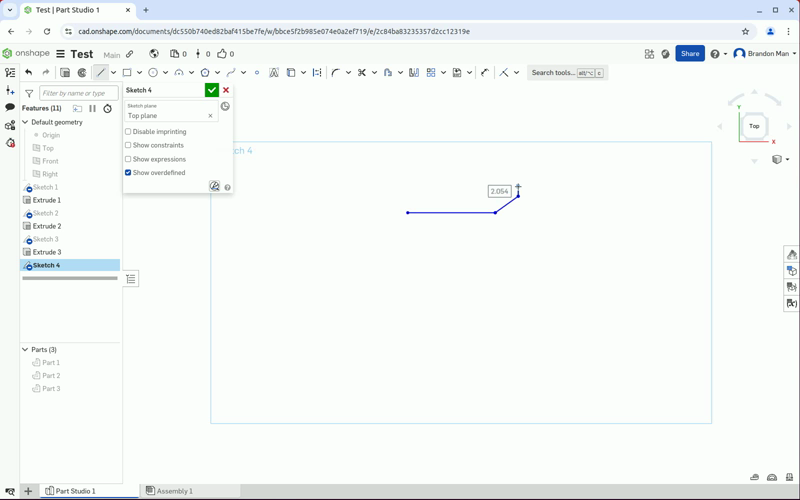
key_down(shift)
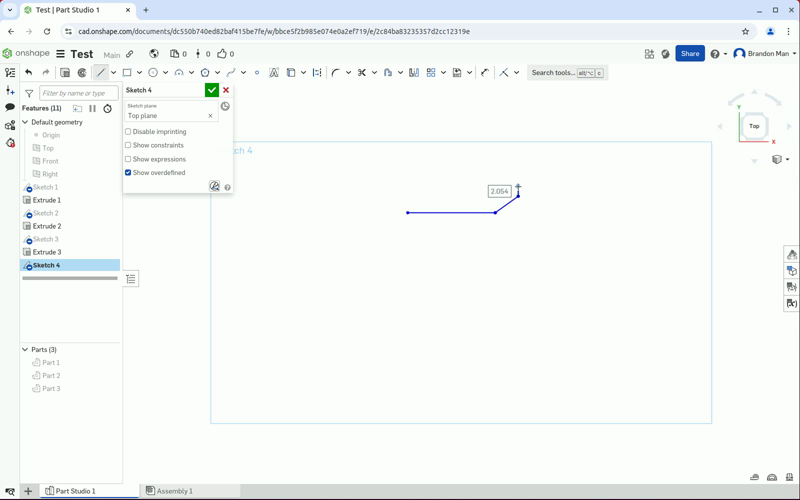
mouse_move(548, 186)
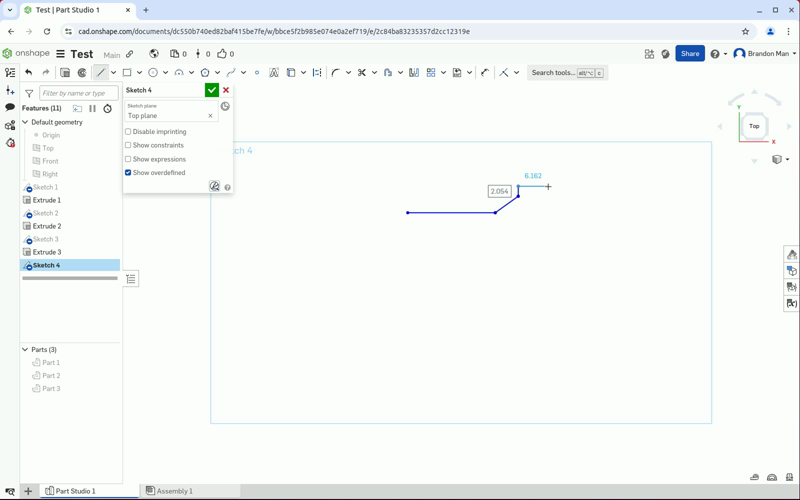
mouse_move(495, 169)
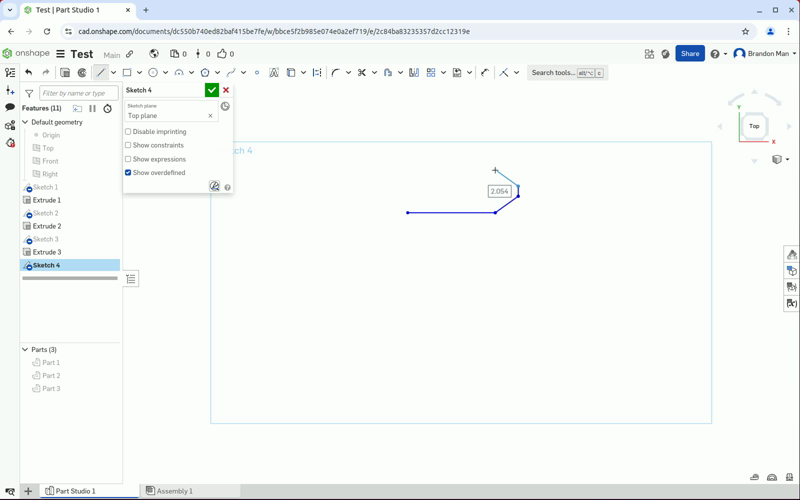
click(495, 169)
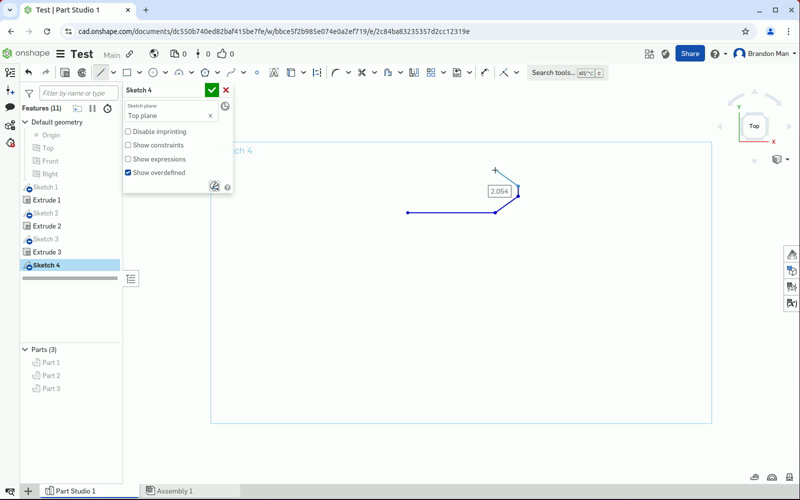
key_up(shift)
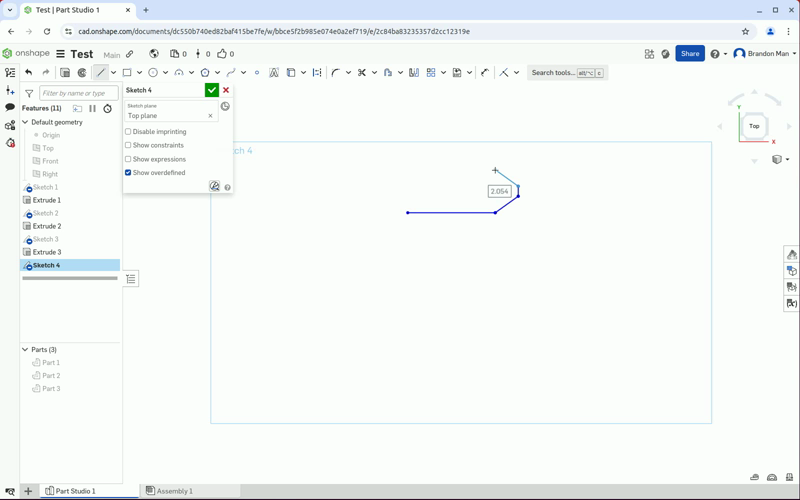
key_down(shift)
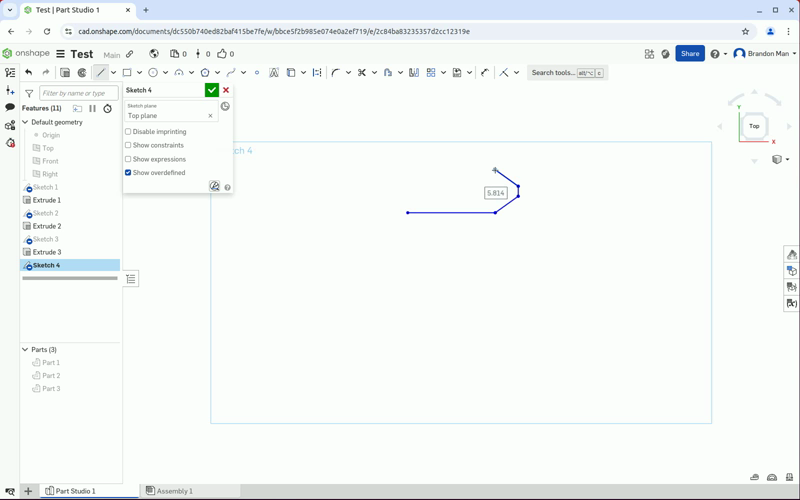
mouse_move(407, 169)
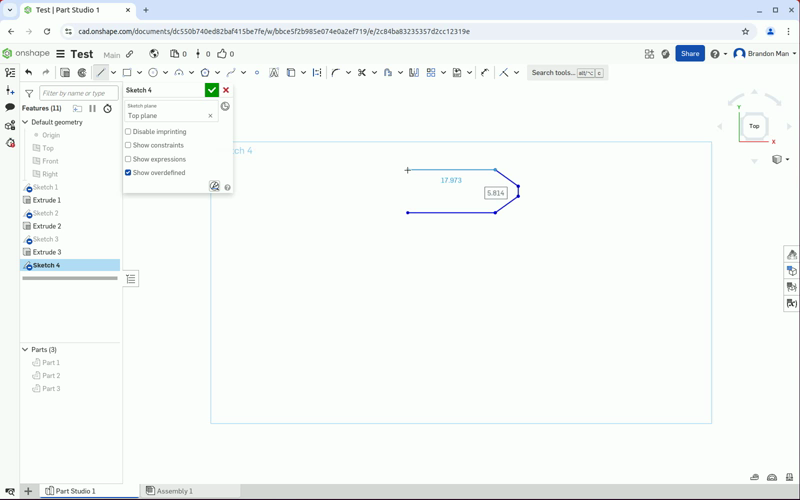
click(407, 169)
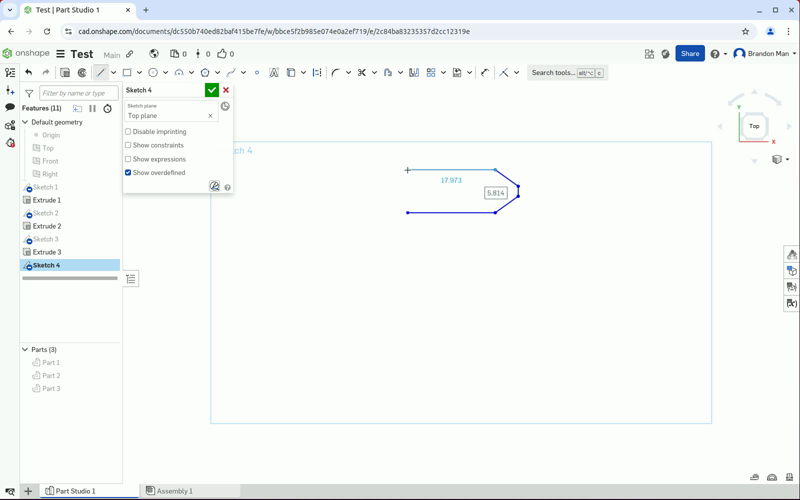
key_up(shift)
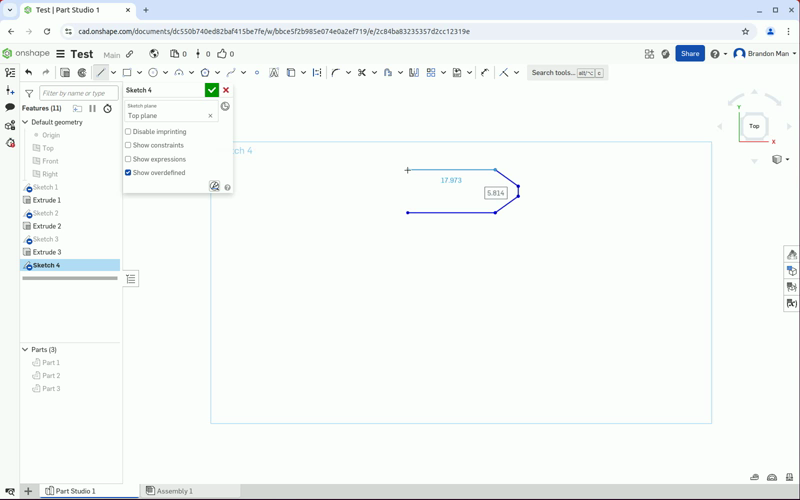
key_down(shift)
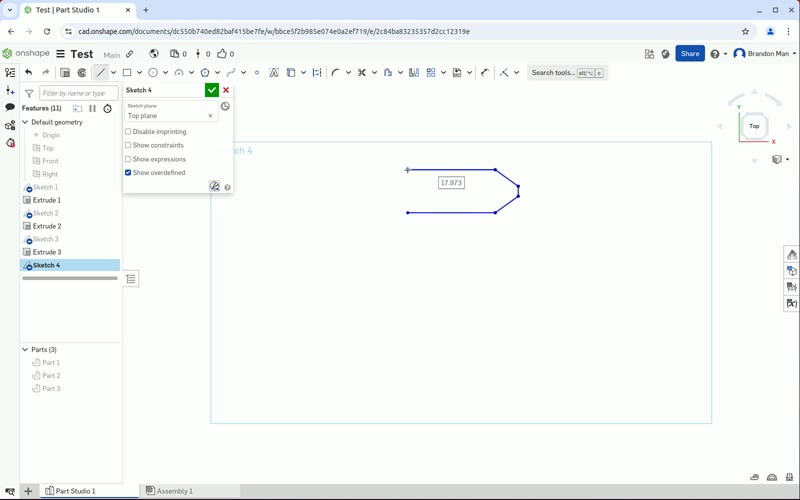
mouse_move(437, 169)
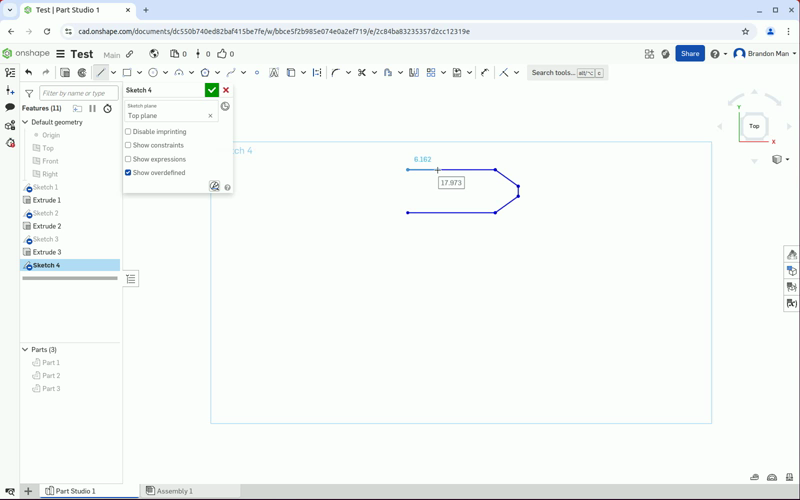
mouse_move(407, 178)
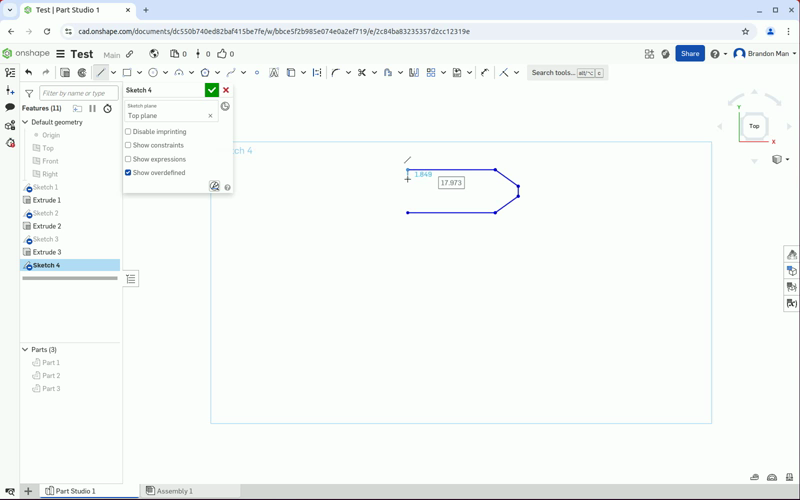
click(407, 178)
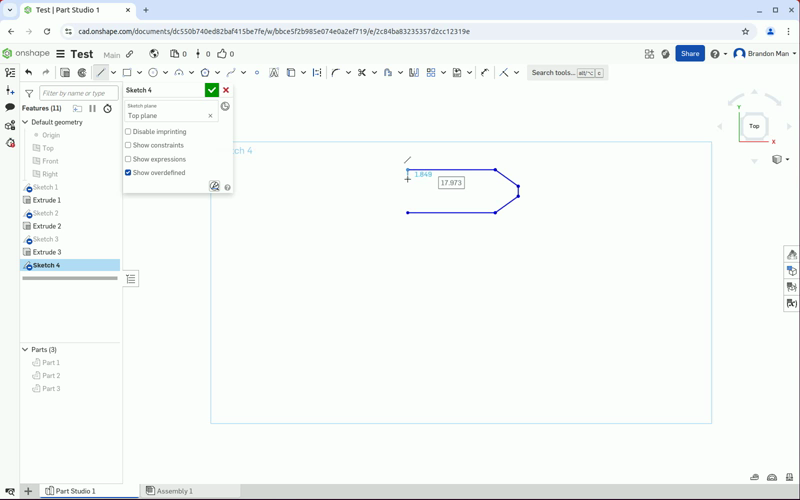
key_up(shift)
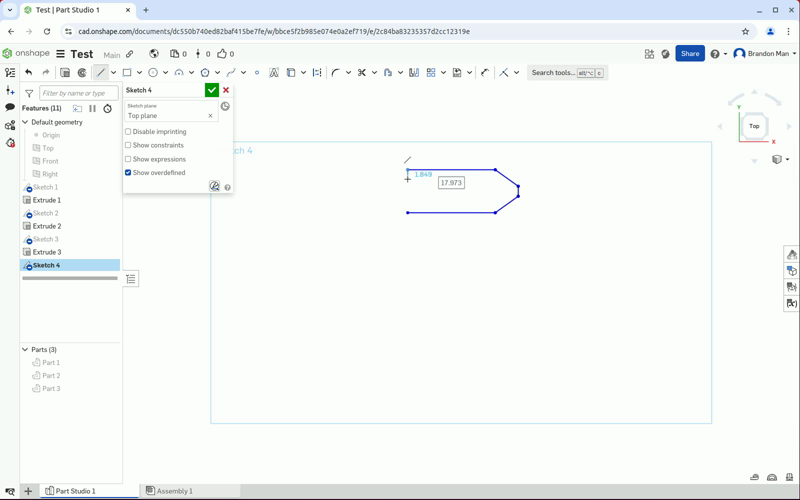
key_down(shift)
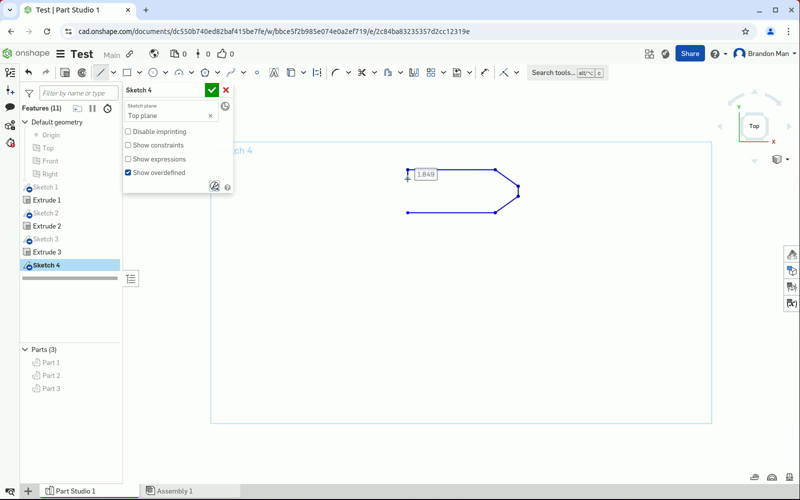
mouse_move(437, 178)
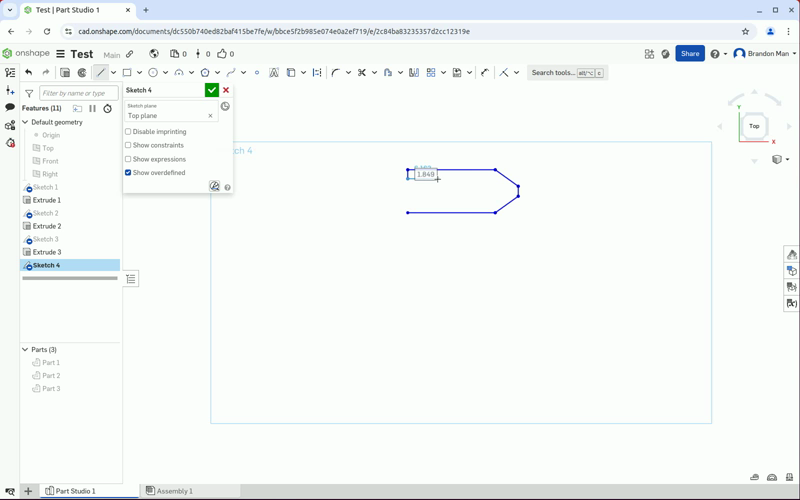
mouse_move(450, 178)
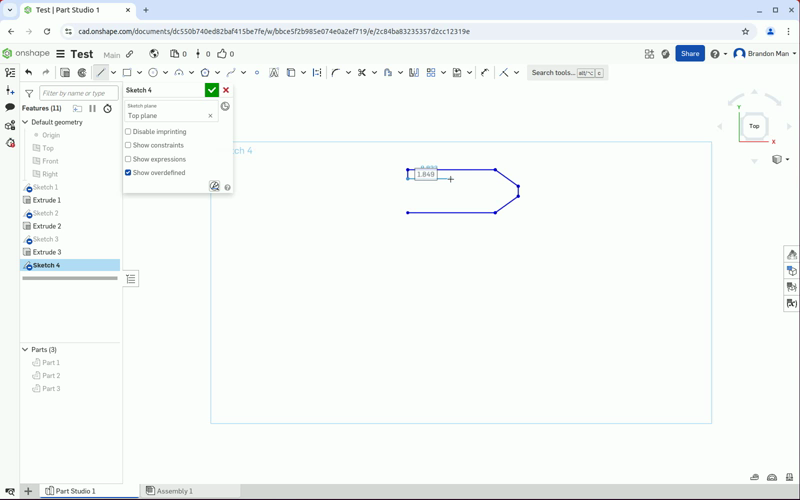
click(450, 178)
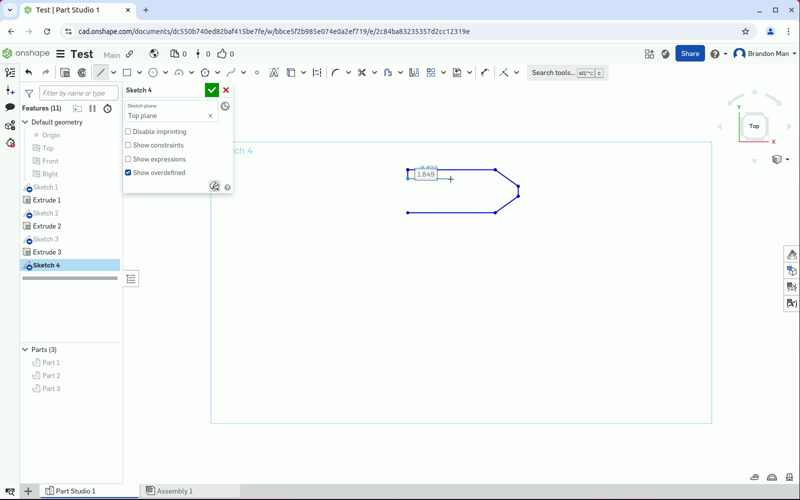
key_up(shift)
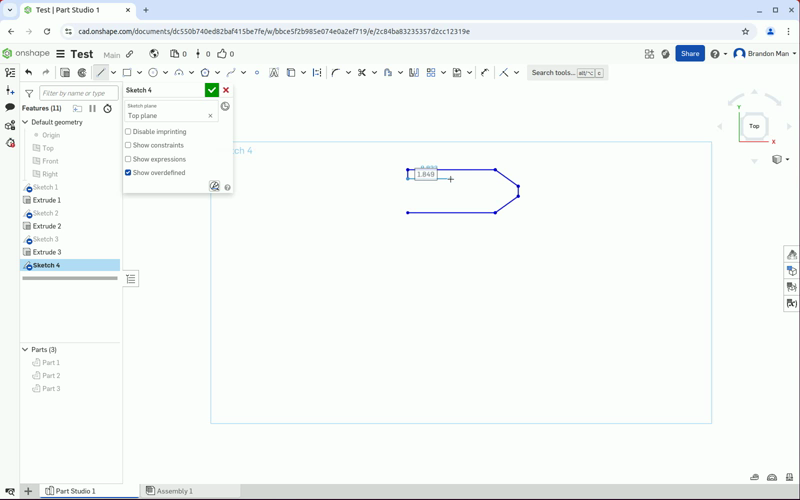
key_down(shift)
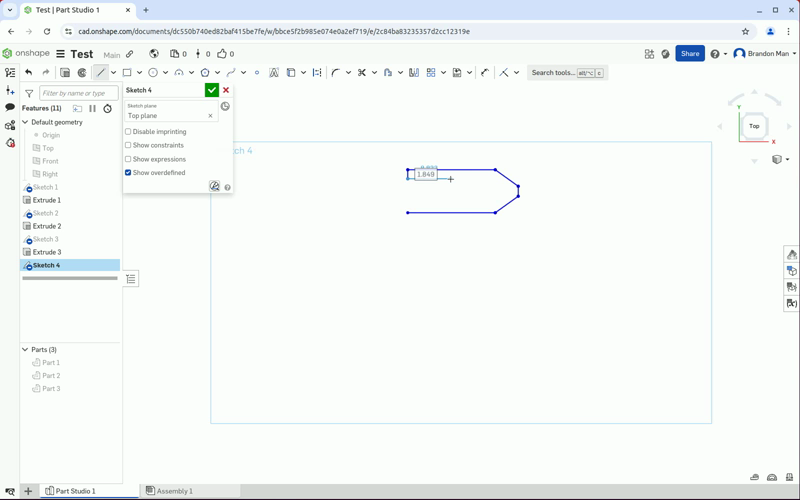
mouse_move(480, 178)
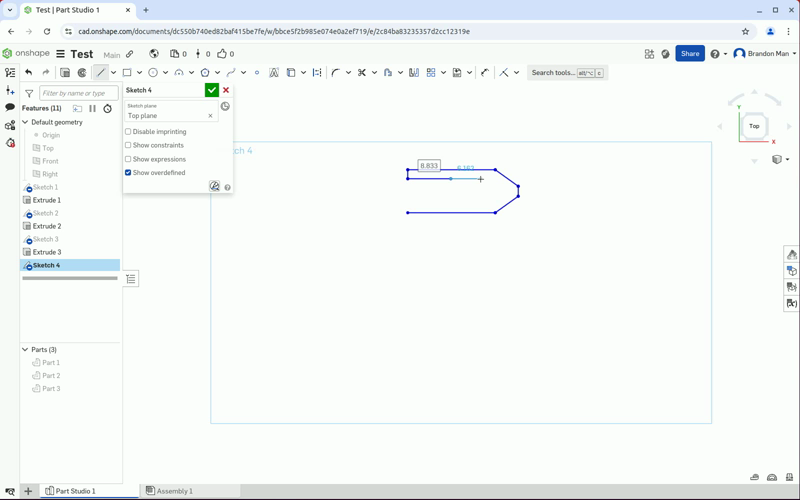
mouse_move(450, 203)
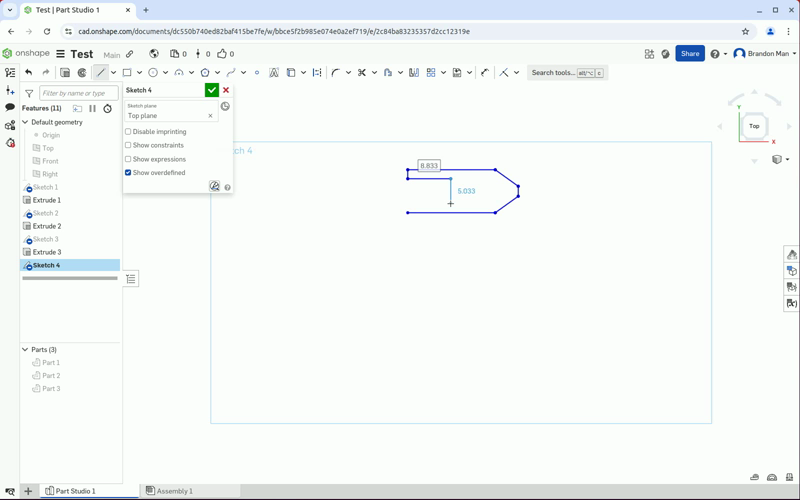
click(450, 203)
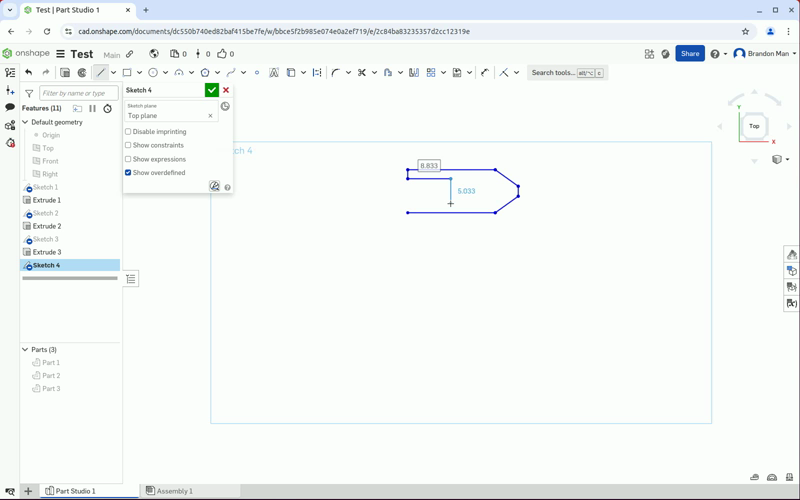
key_up(shift)
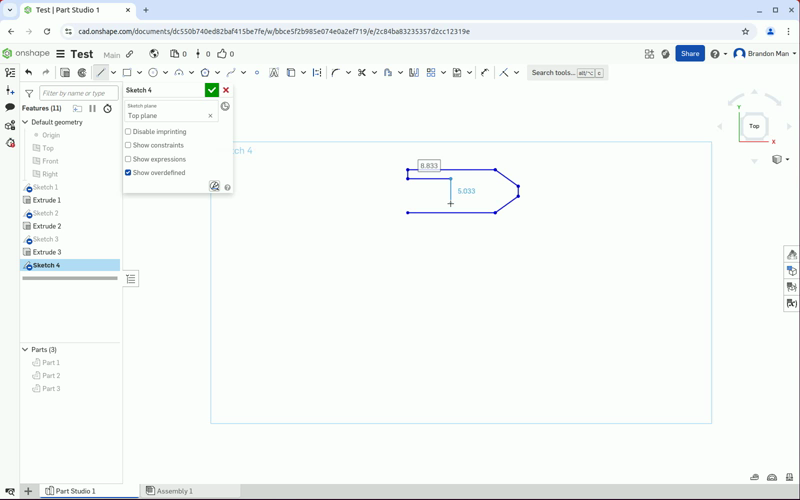
key_down(shift)
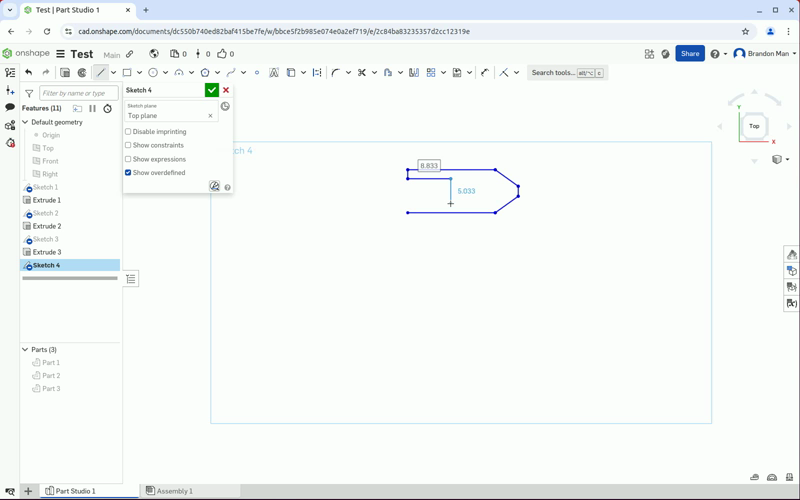
mouse_move(480, 203)
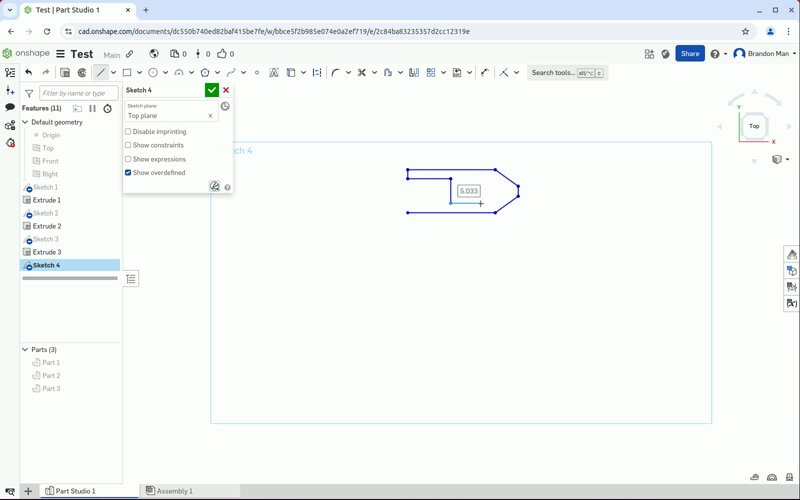
mouse_move(407, 203)
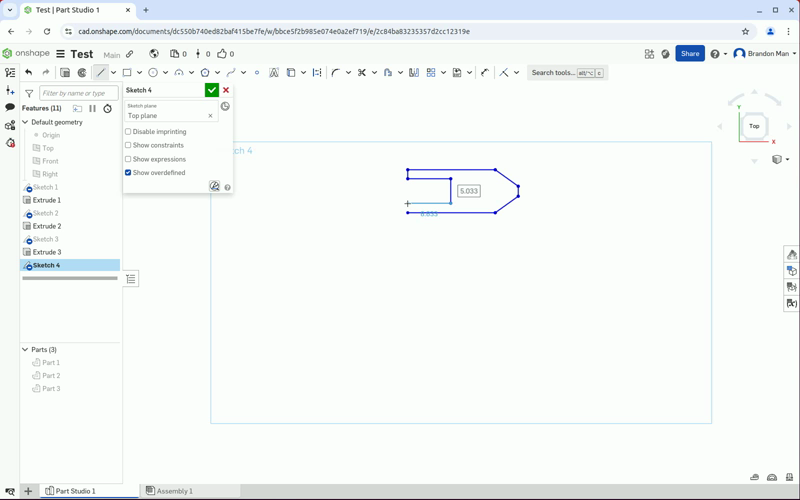
click(407, 203)
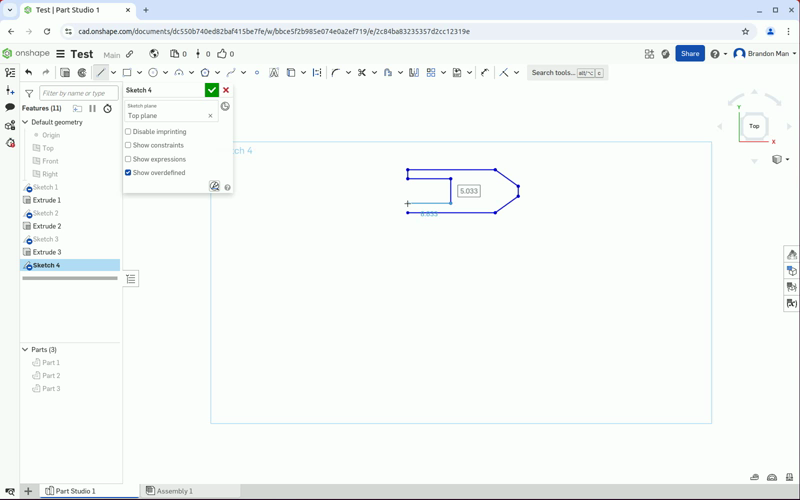
key_up(shift)
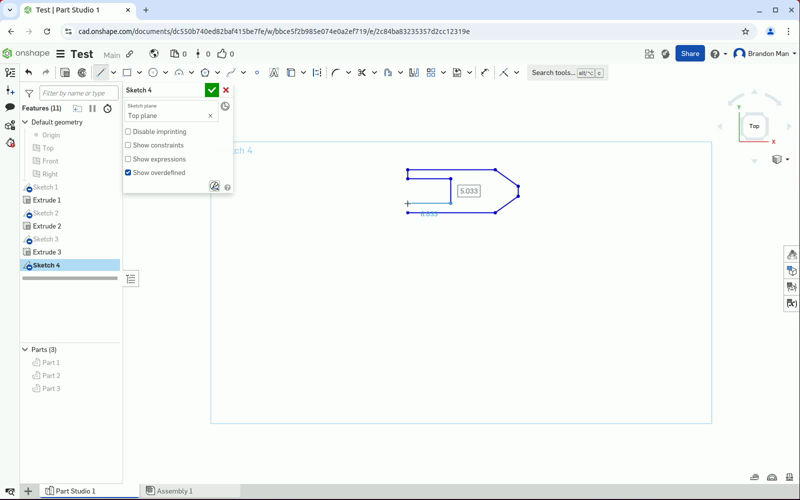
mouse_move(437, 203)
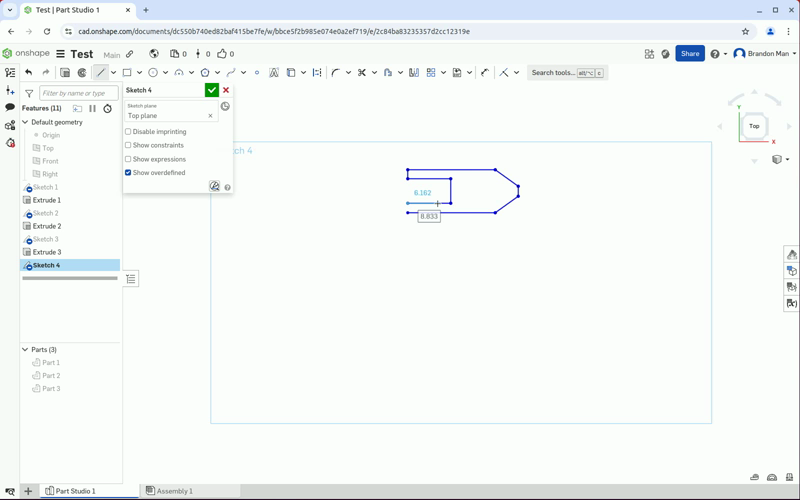
key_down(shift)
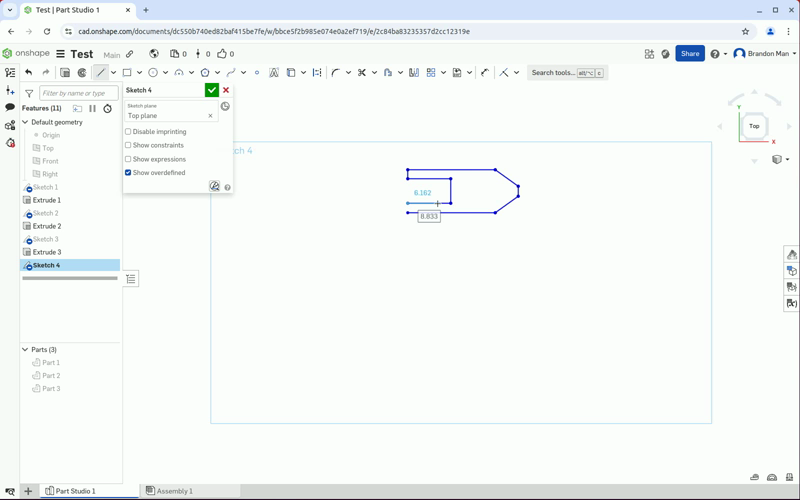
mouse_move(407, 212)
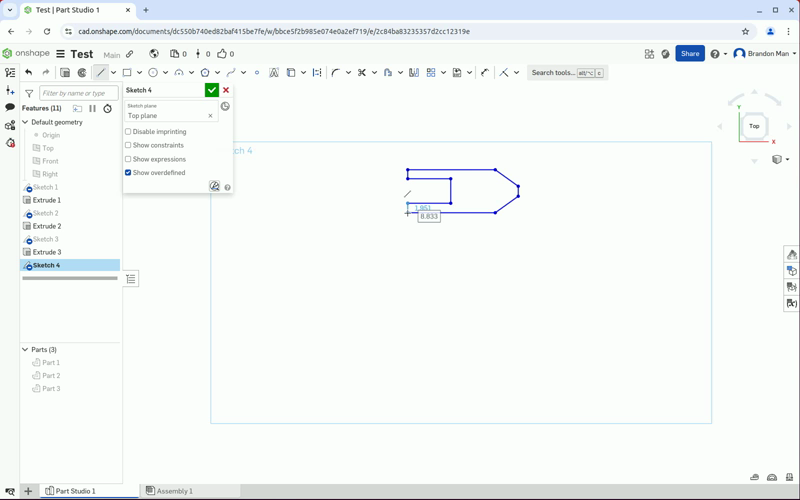
key_up(shift)
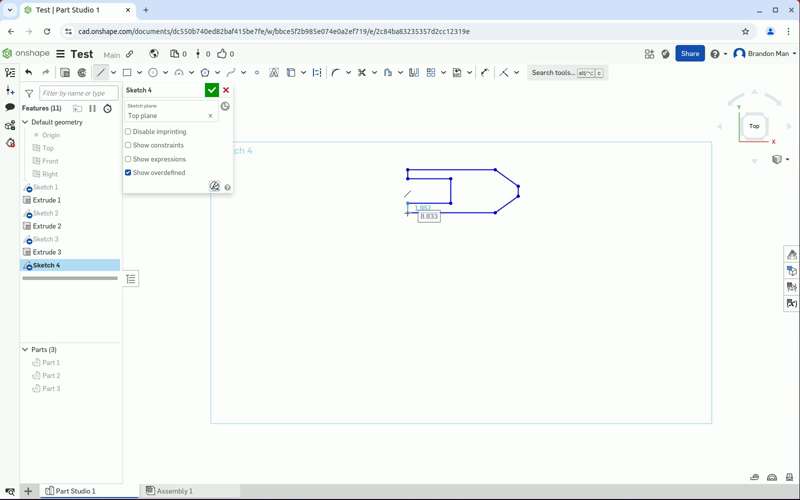
click(407, 212)
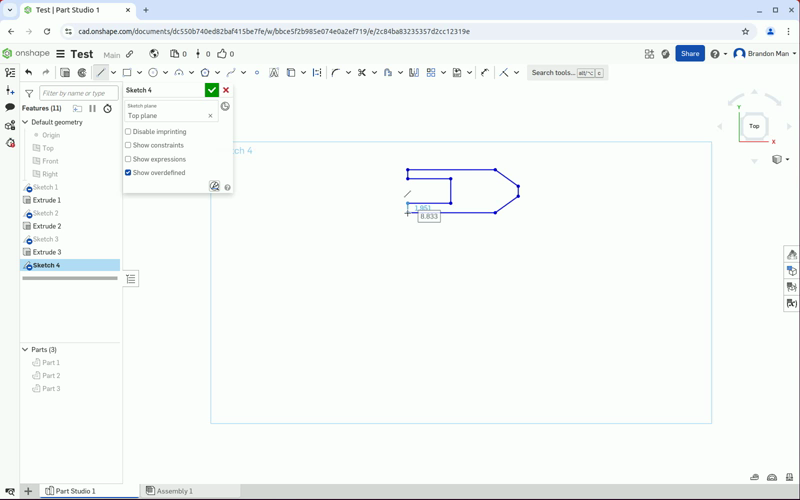
key(esc)
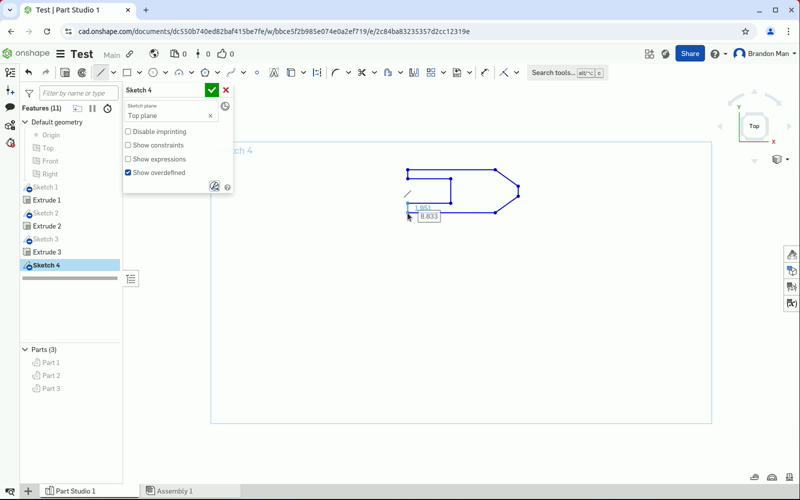
mouse_move(425, 210)
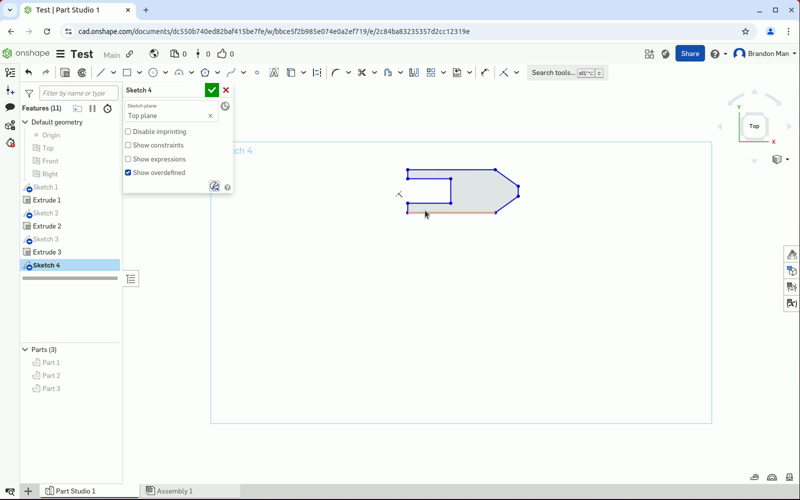
click(425, 210)
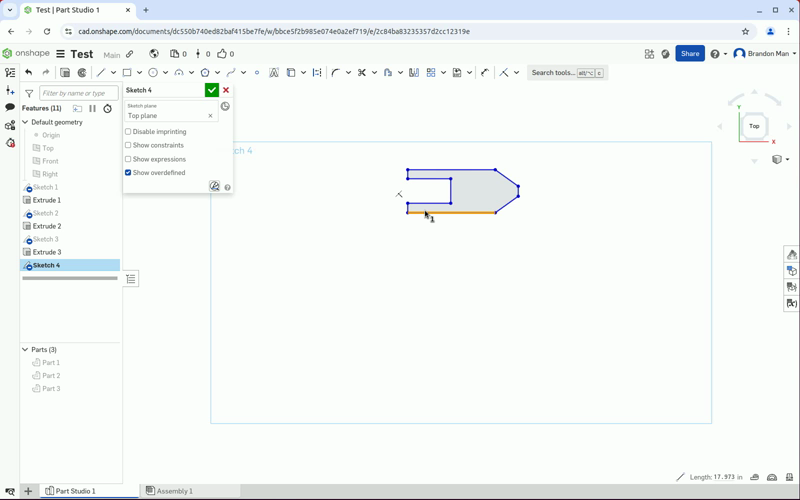
mouse_move(73, 352)
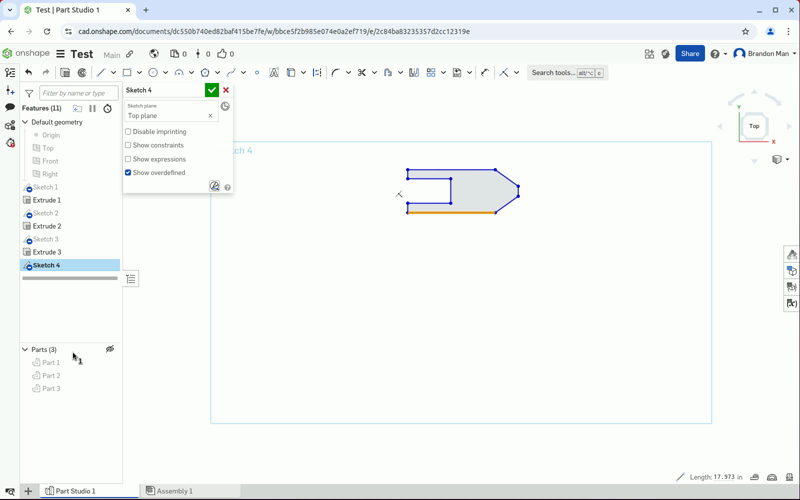
key(shift+y)
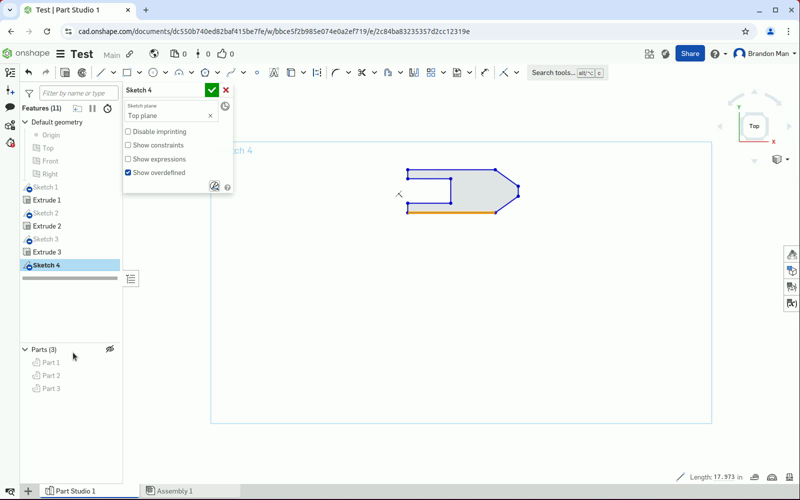
key(shift+e)
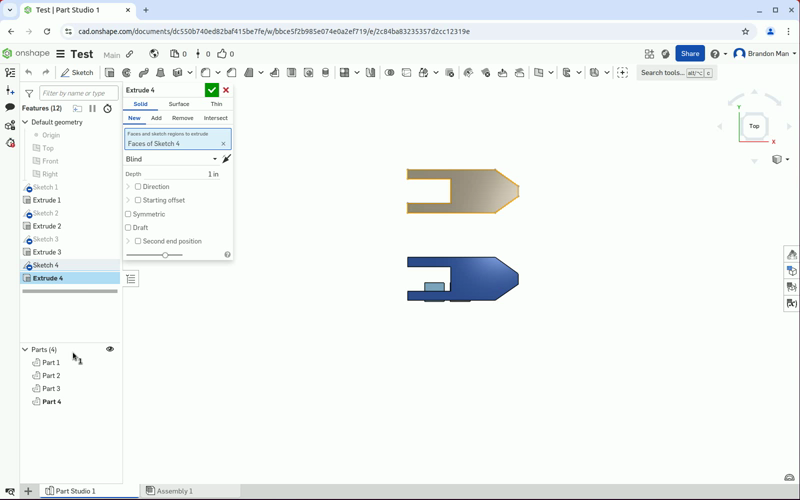
mouse_move(143, 106)
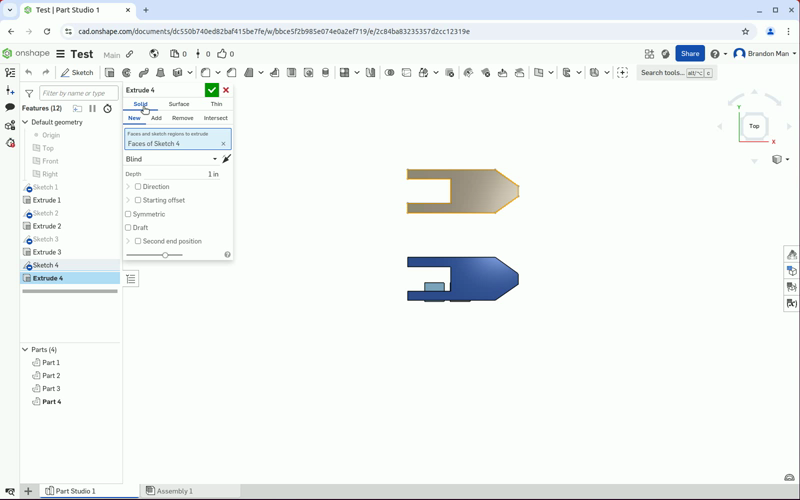
click(143, 106)
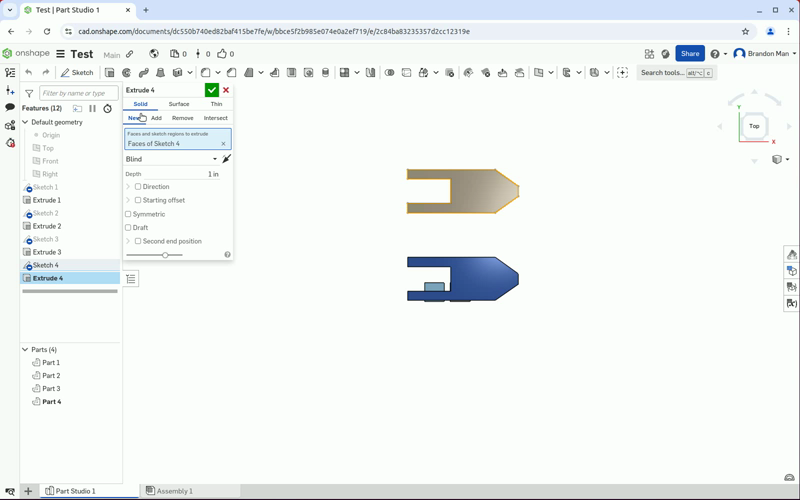
mouse_move(137, 120)
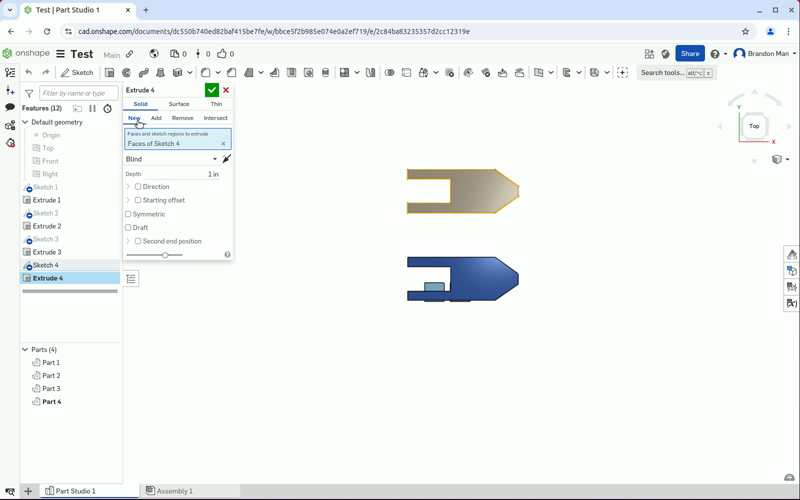
click(137, 120)
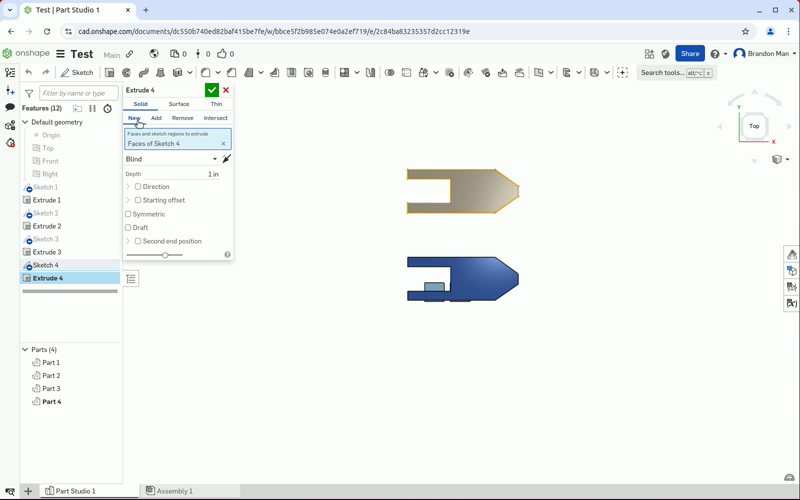
key(tab, 4)
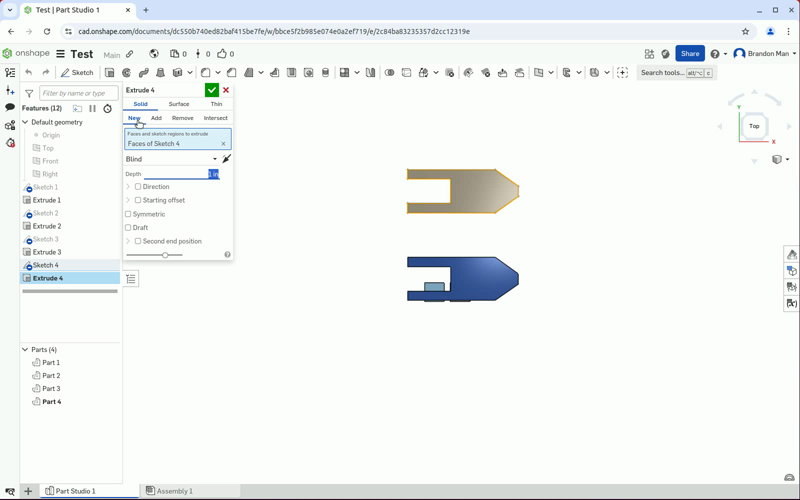
text(7.943)
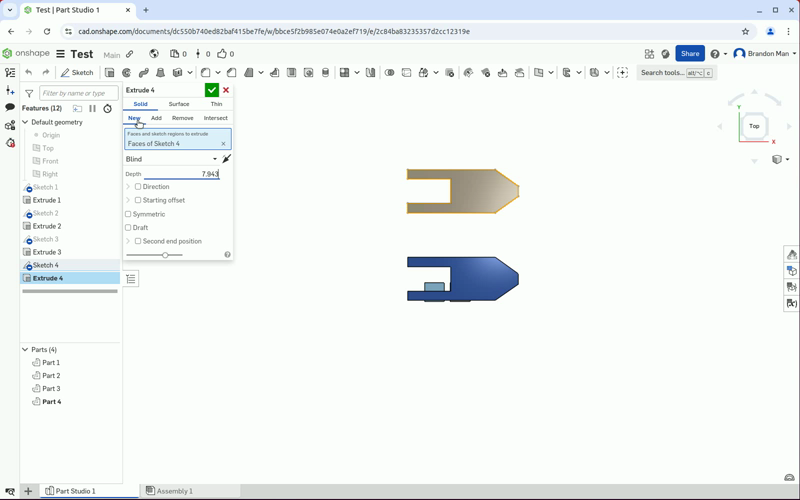
key(enter)
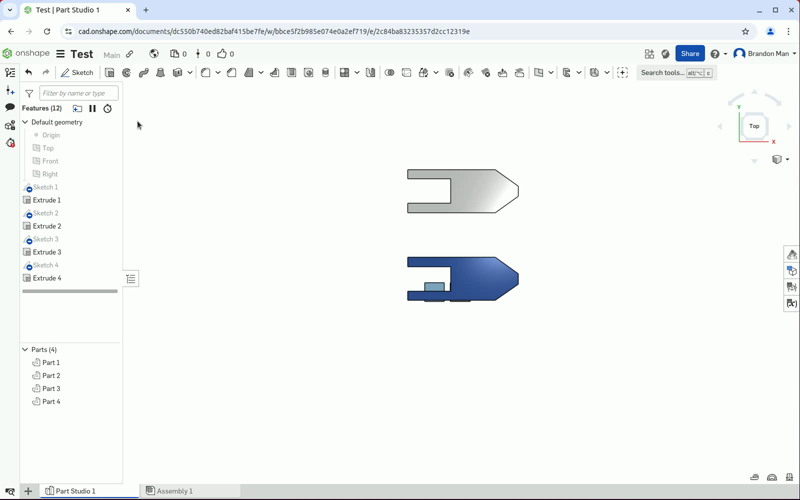
key(shift+h)
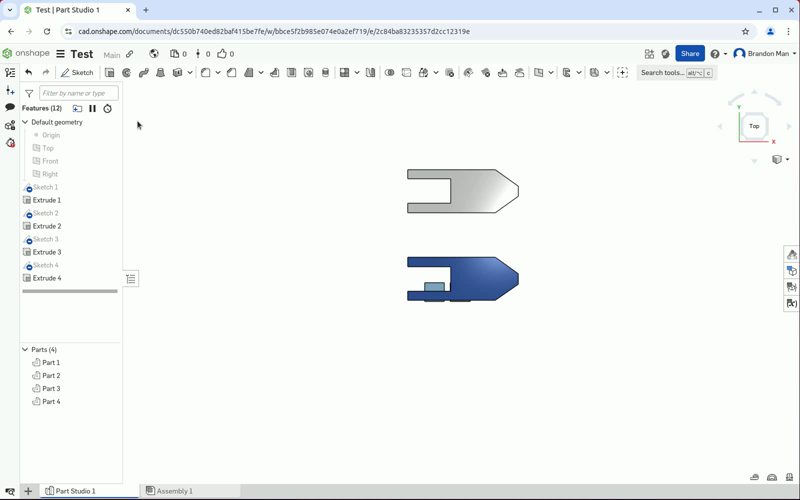
key(shift+h)
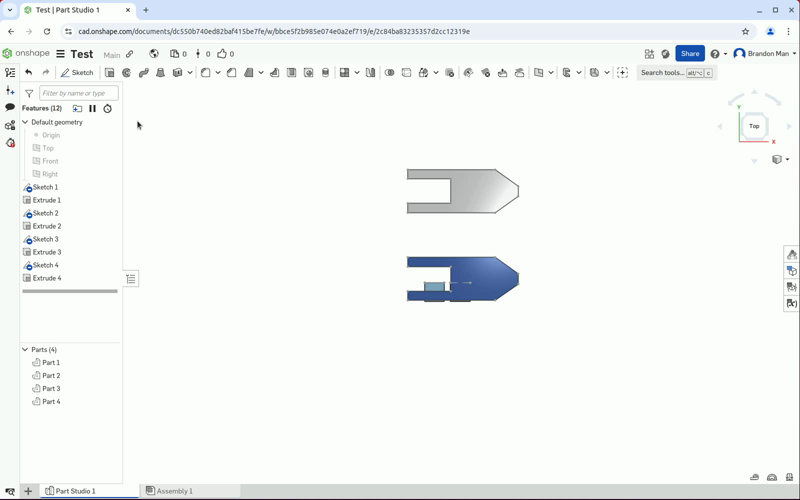
key(shift+7)
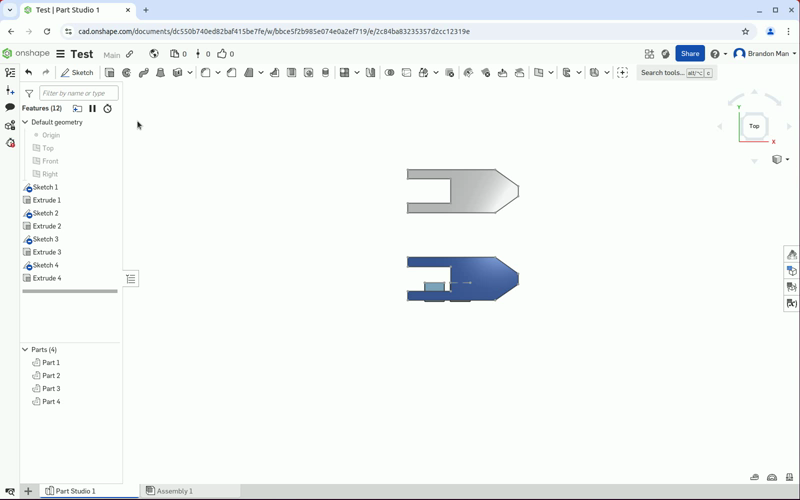
key(up, 3)
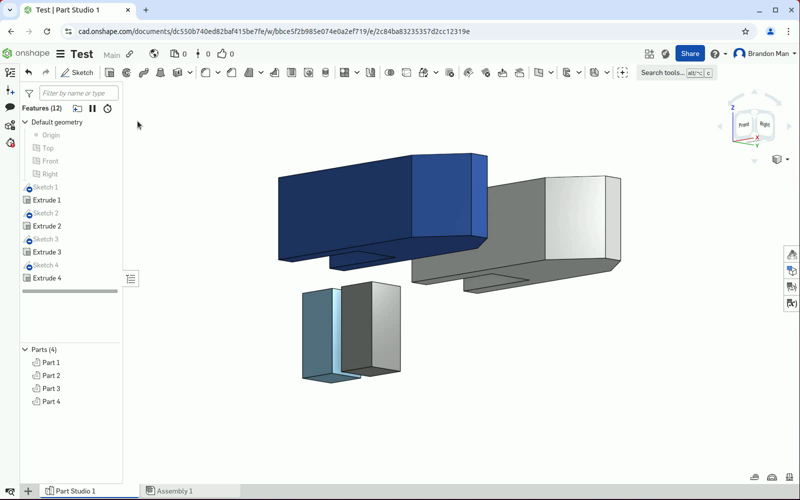
key(left, 3)
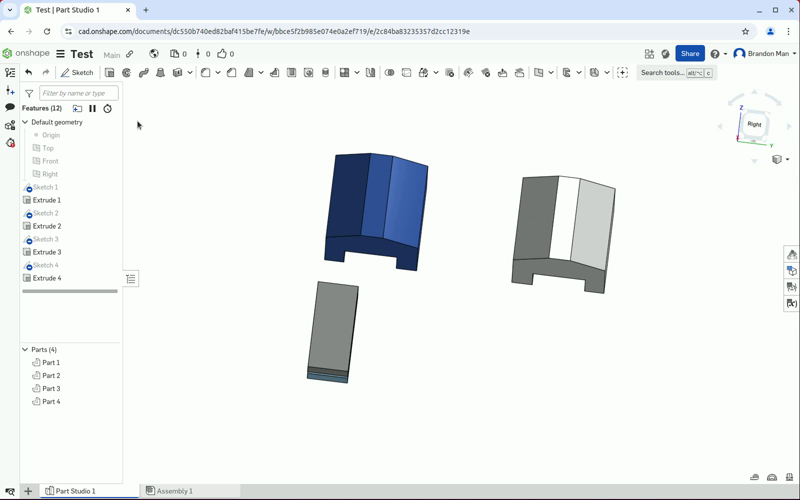
key(right, 3)
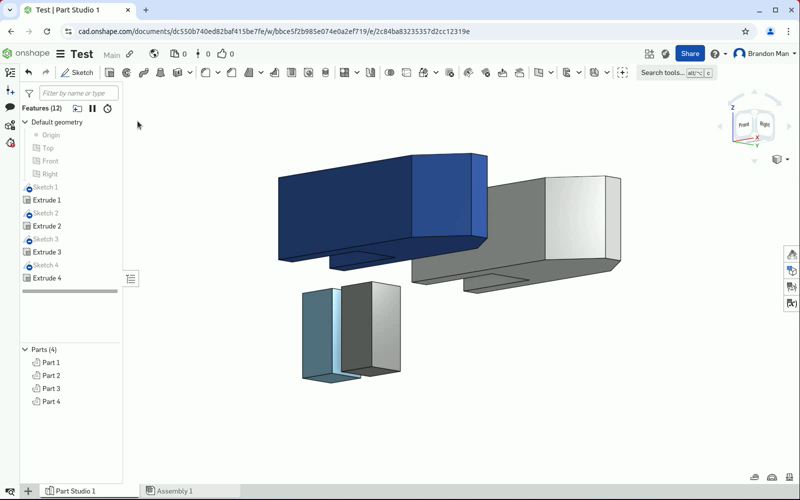
key(down, 3)
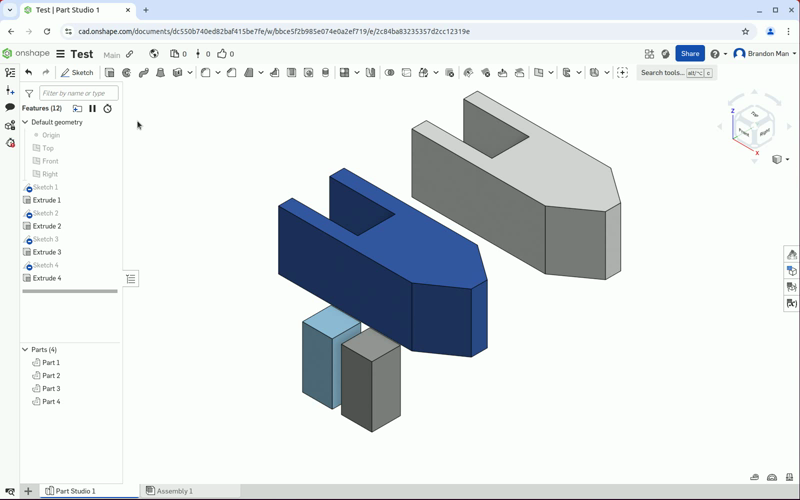
mouse_move(73, 189)
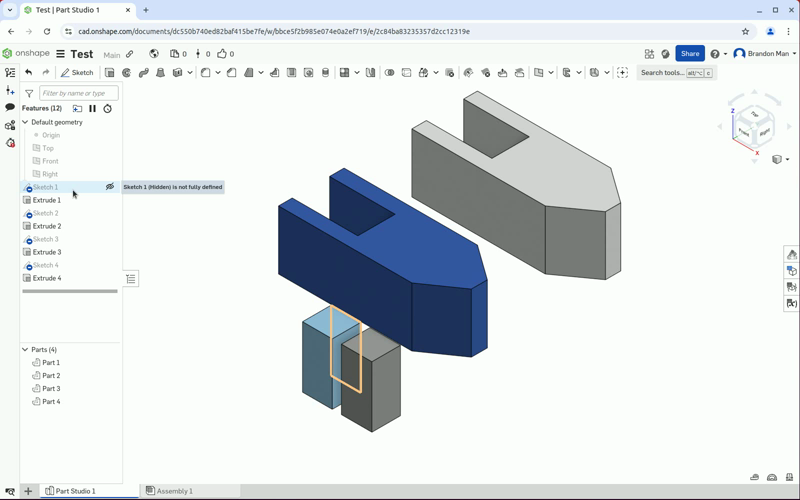
click(73, 189)